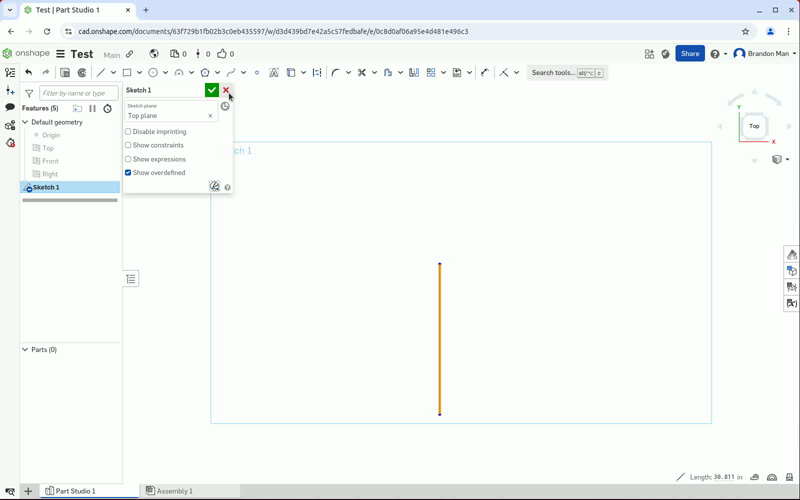
key(shift+h)
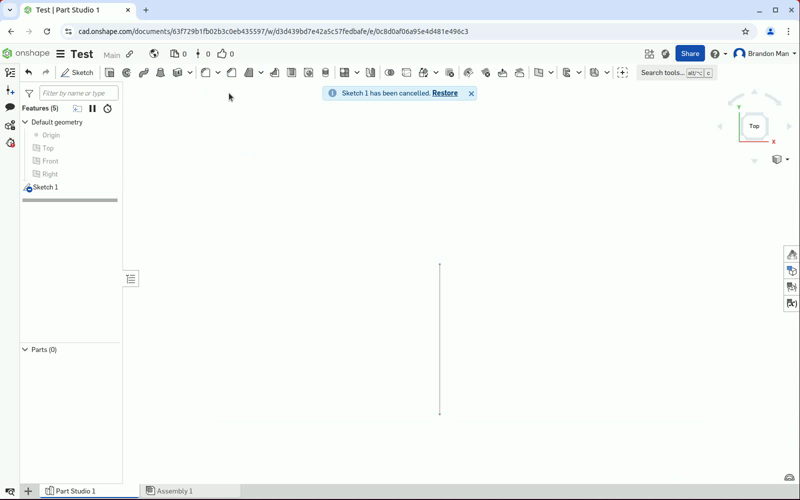
key(shift+s)
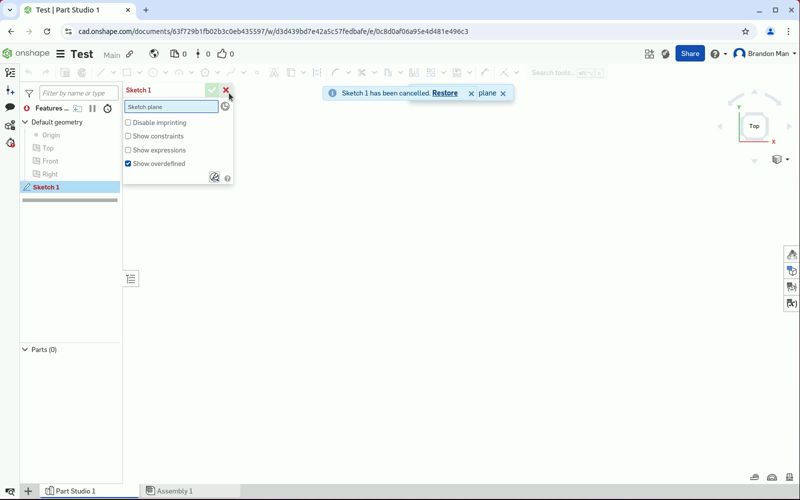
mouse_move(73, 150)
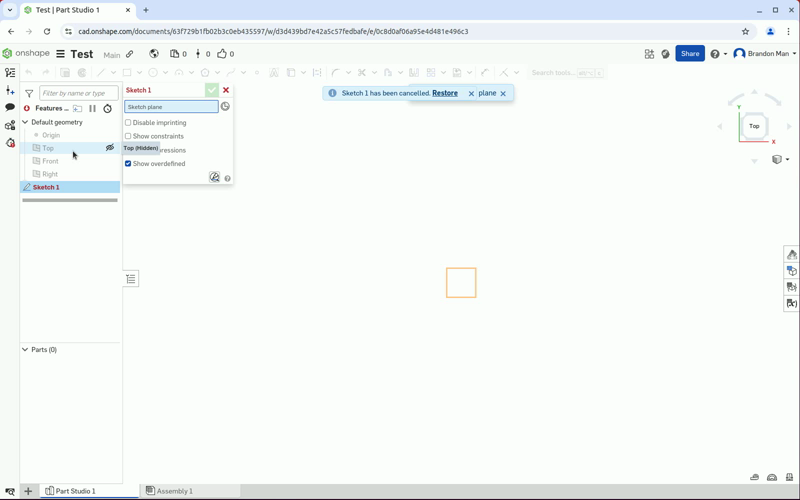
click(73, 150)
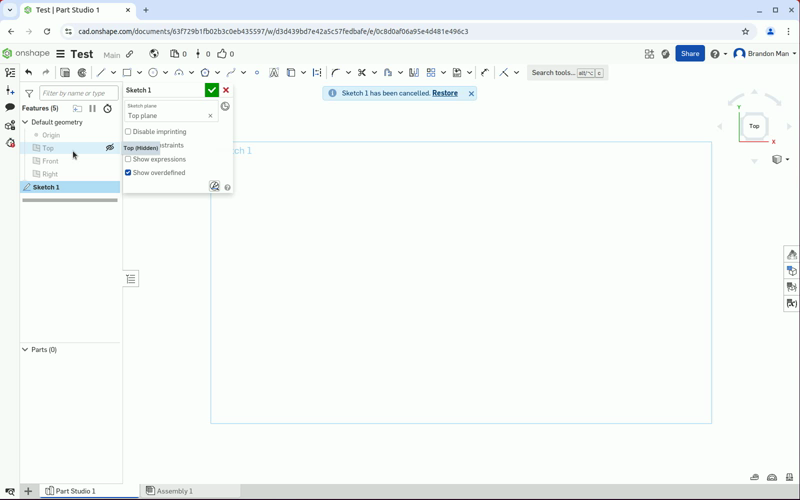
mouse_move(73, 352)
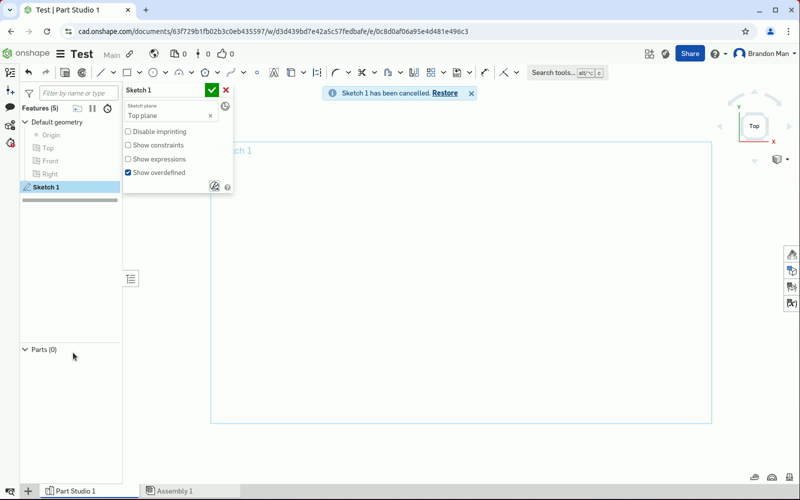
key(y)
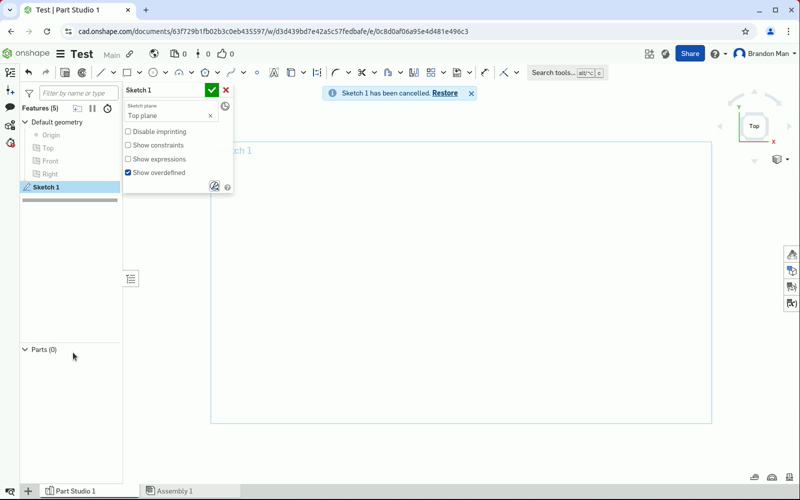
key(l)
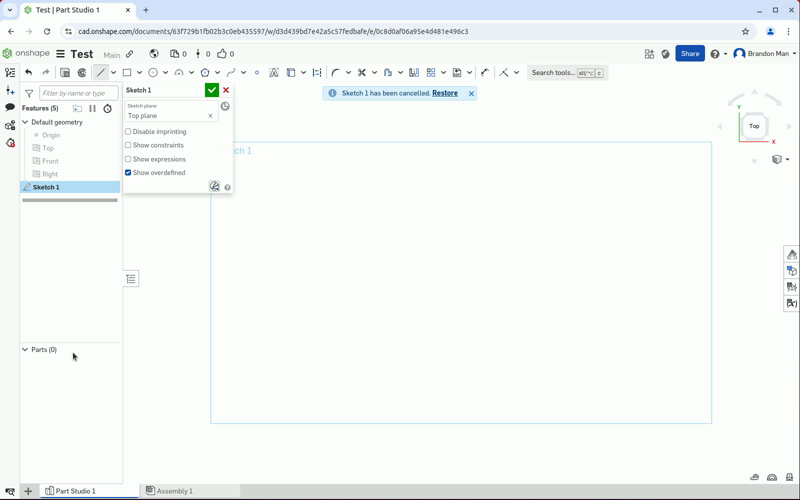
key_down(shift)
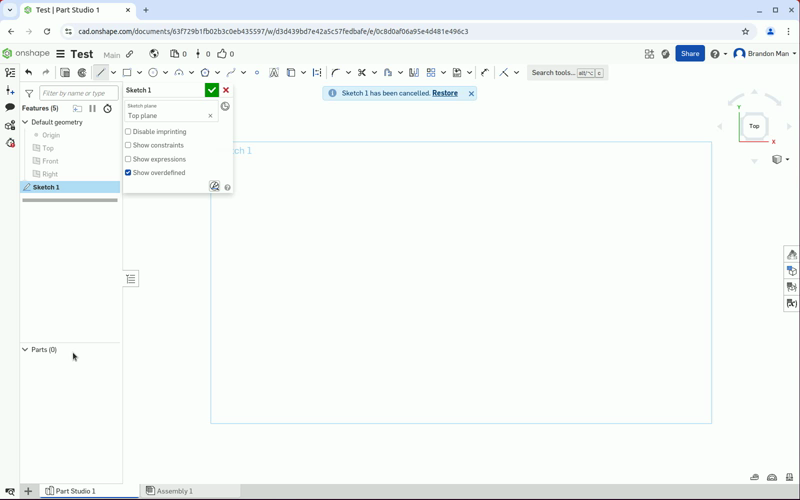
mouse_move(390, 353)
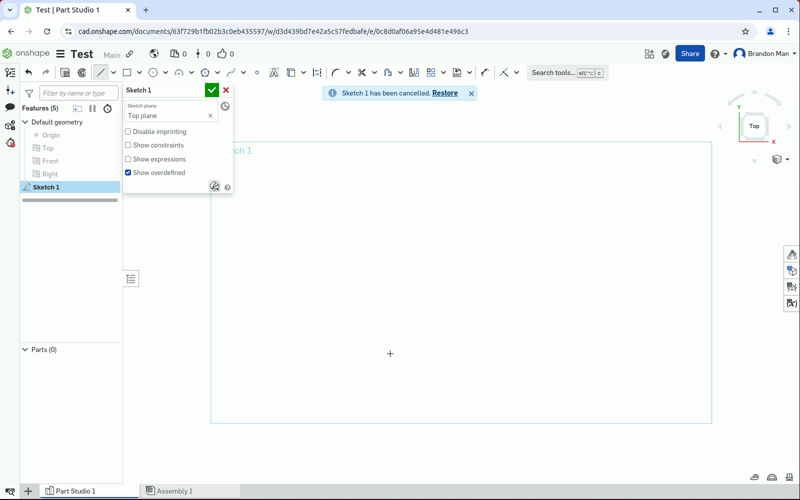
click(390, 353)
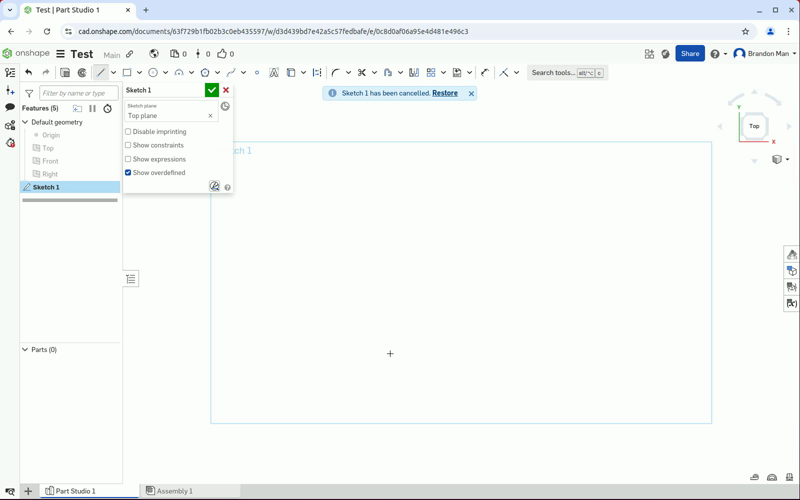
key_up(shift)
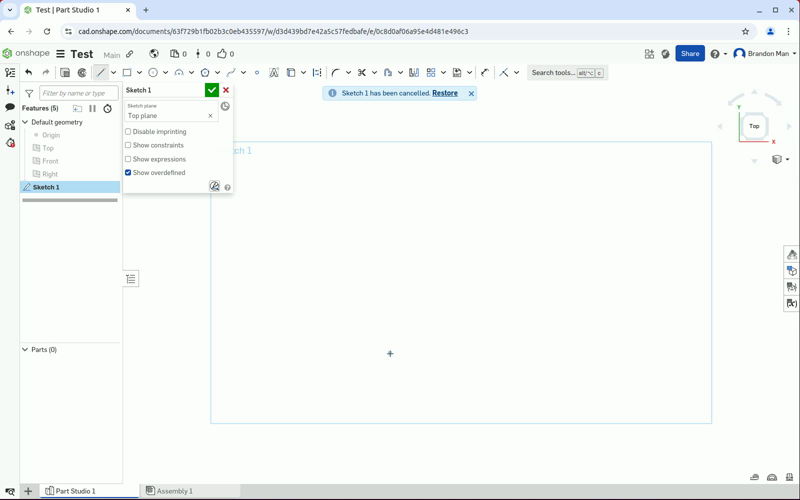
key_down(shift)
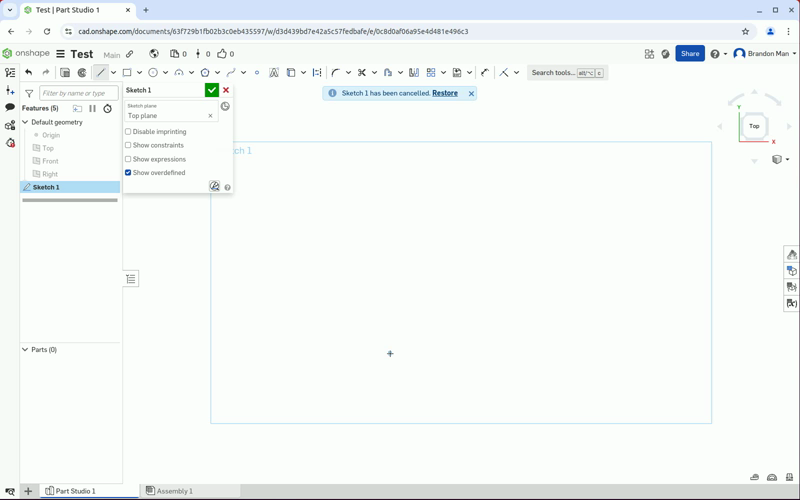
mouse_move(530, 353)
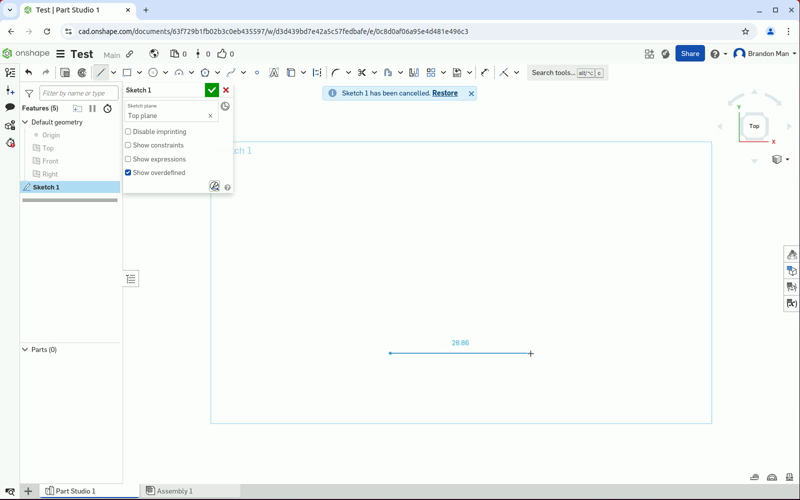
click(530, 353)
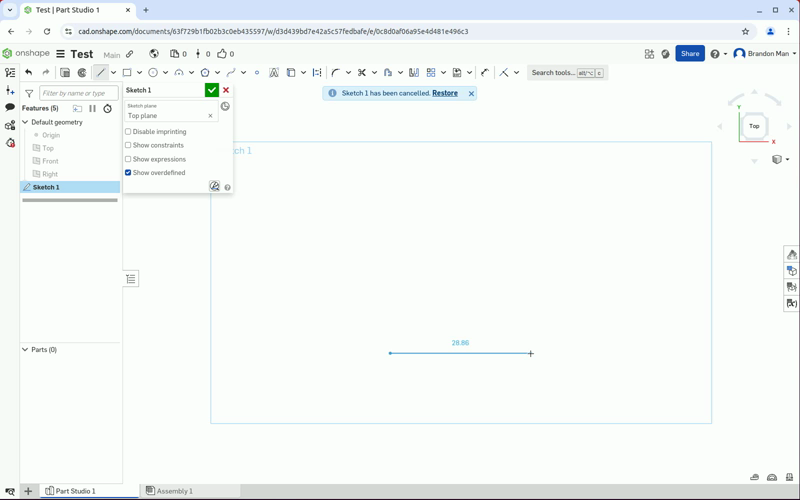
key_up(shift)
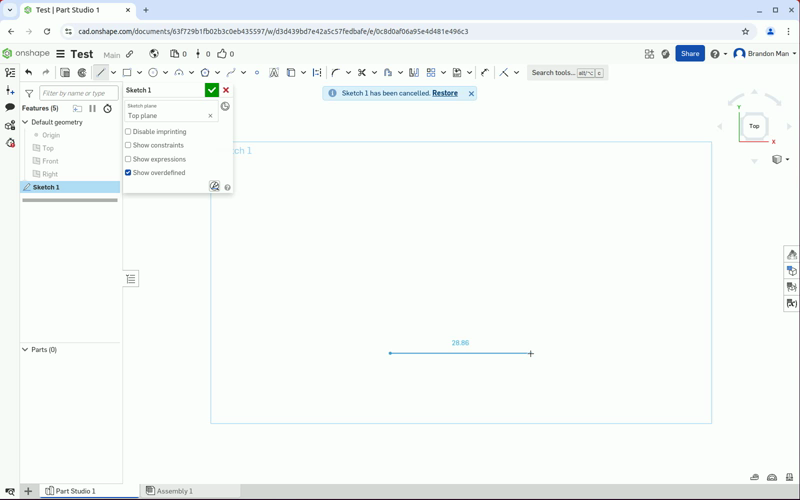
key_down(shift)
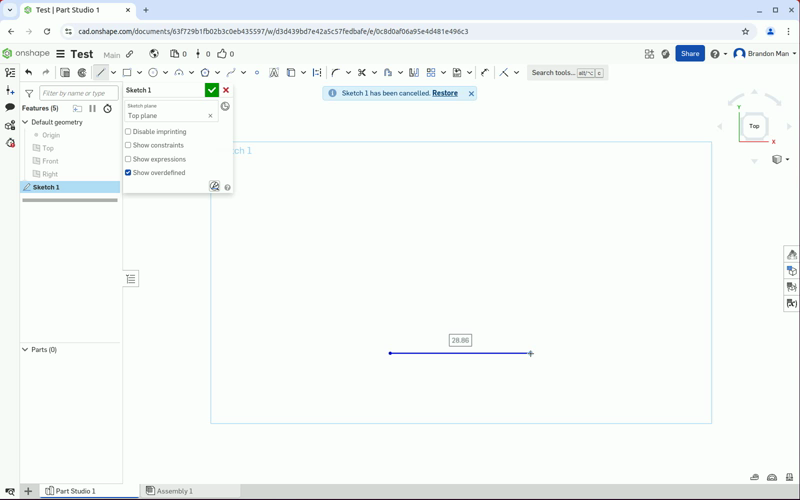
mouse_move(530, 213)
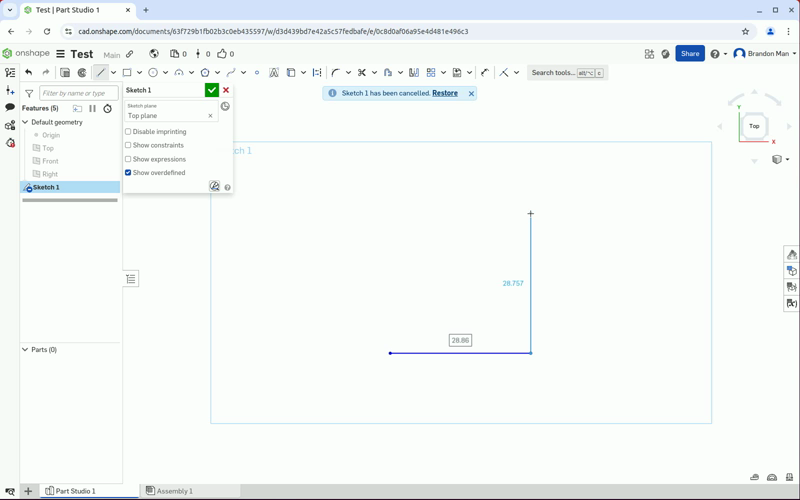
click(530, 213)
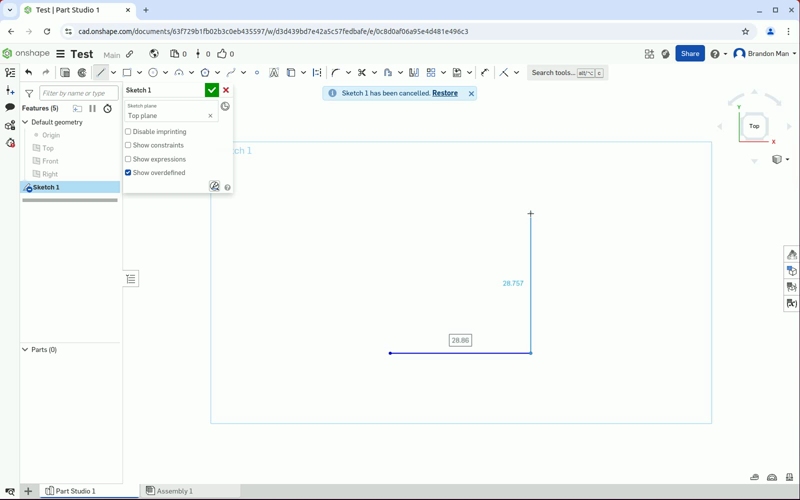
key_up(shift)
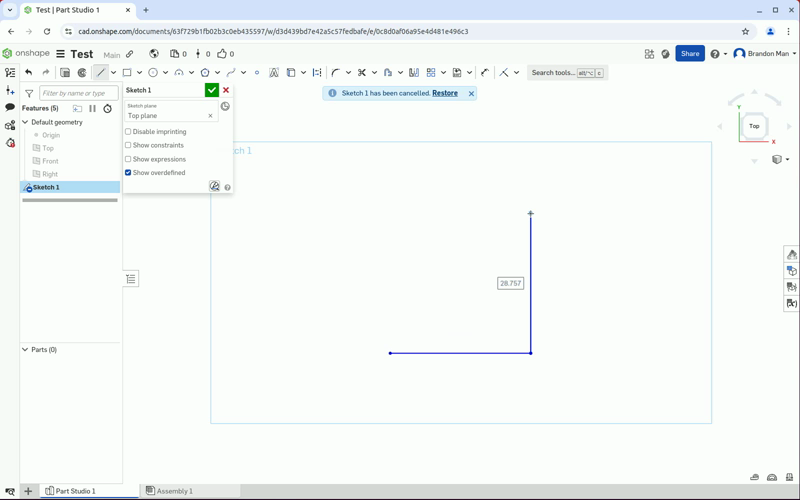
key_down(shift)
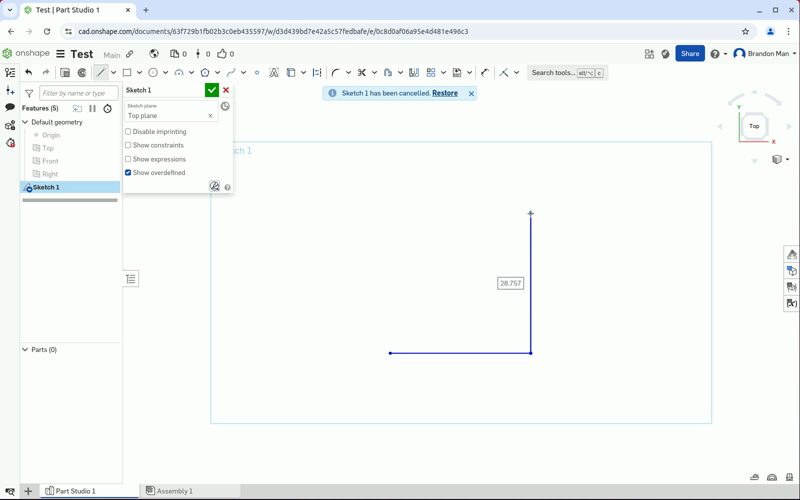
mouse_move(390, 213)
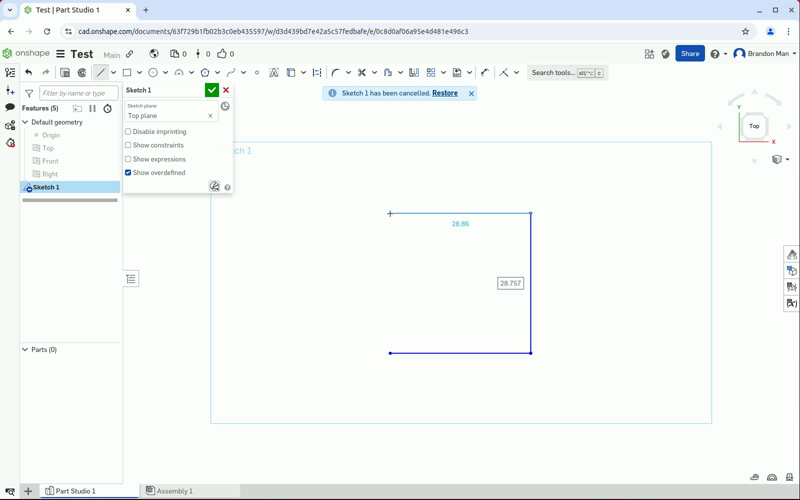
click(390, 213)
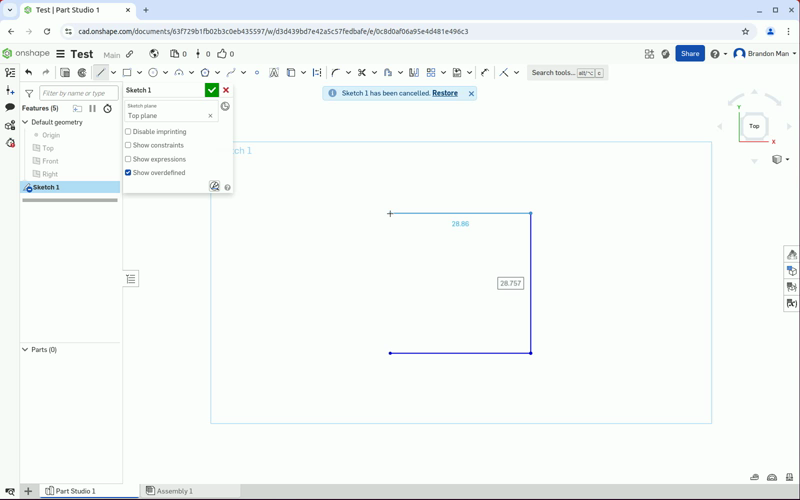
key_up(shift)
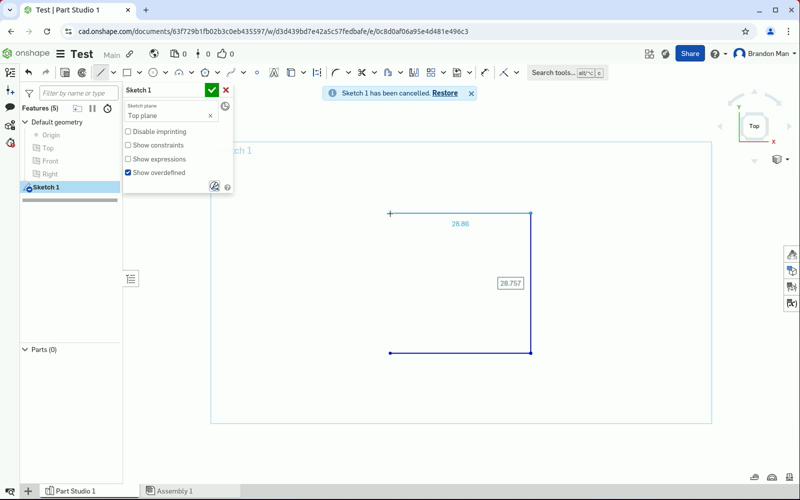
key_down(shift)
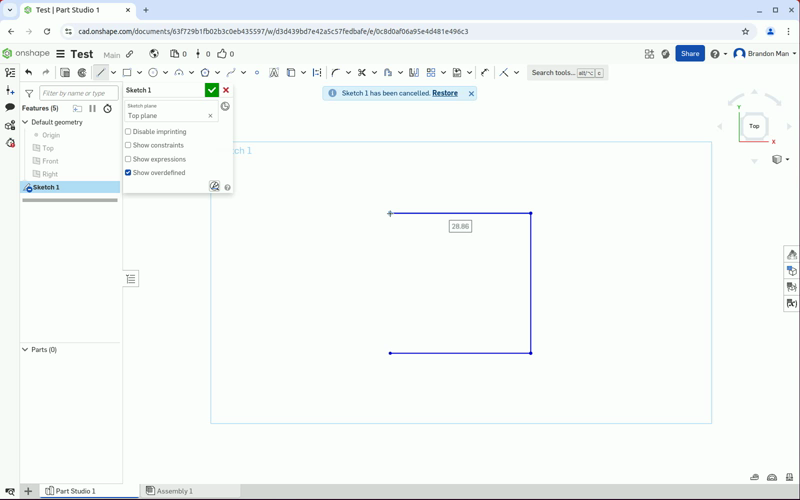
mouse_move(390, 353)
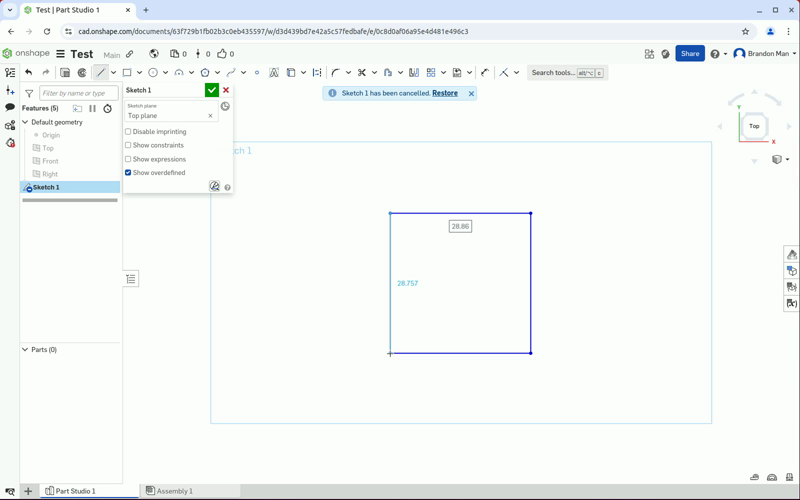
key_up(shift)
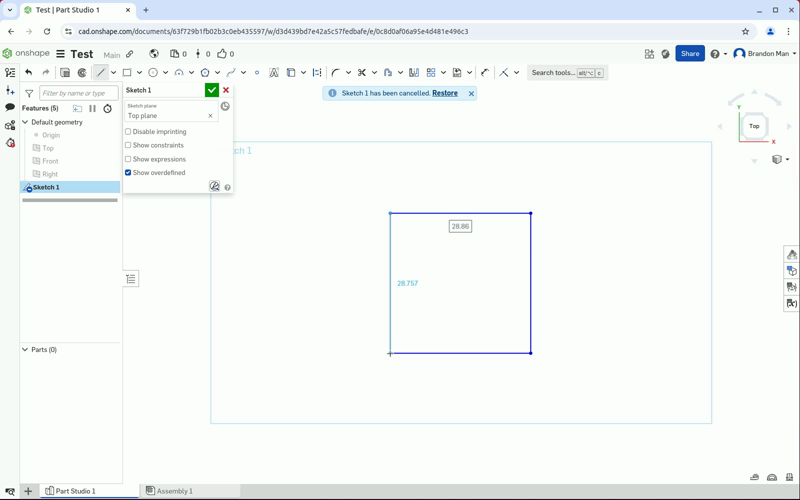
click(390, 353)
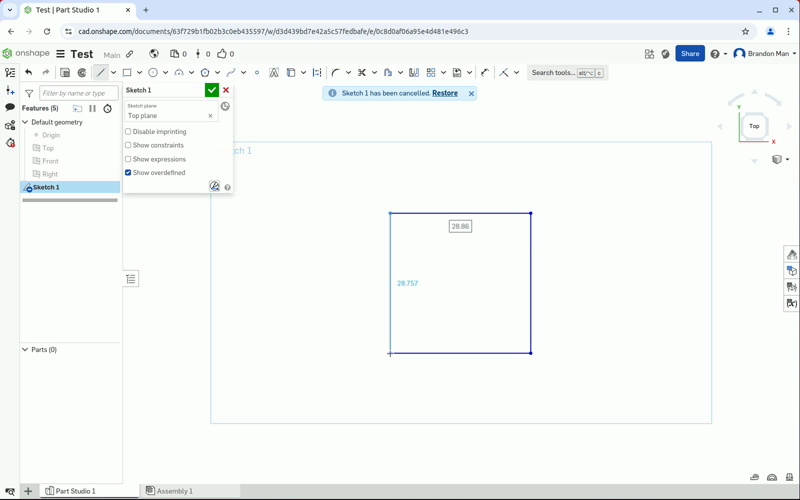
key(esc)
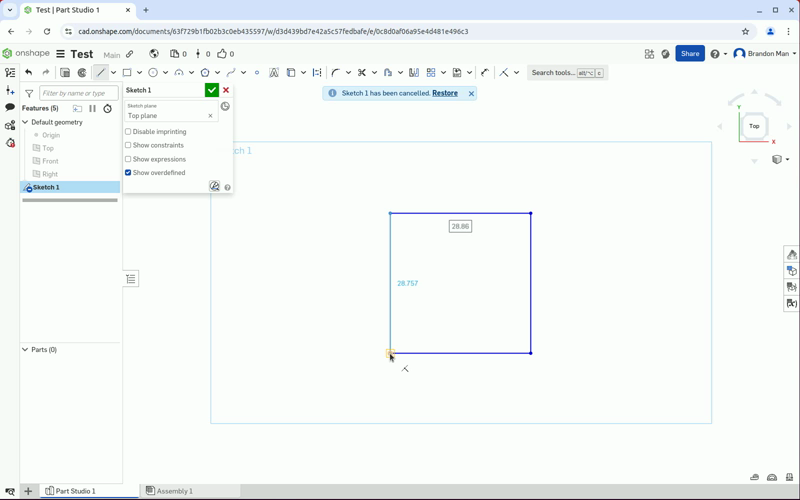
key(c)
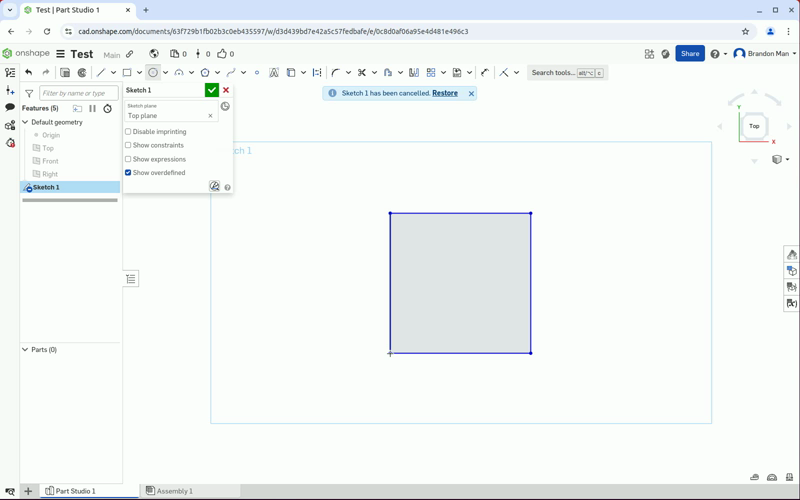
key_down(shift)
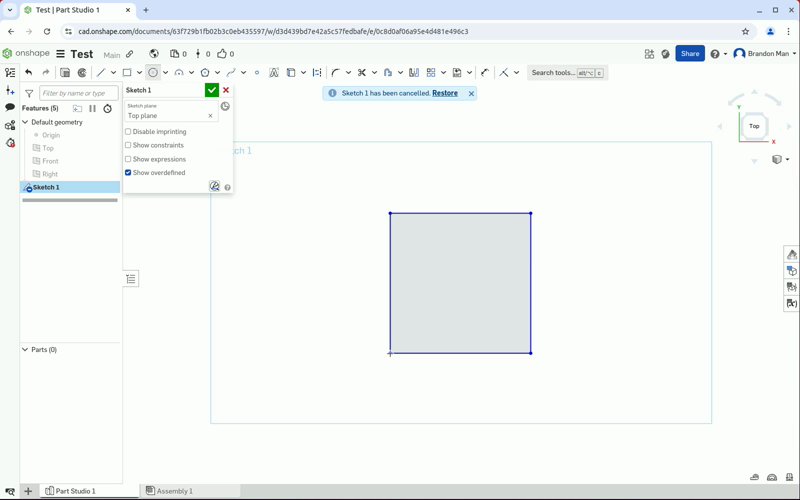
mouse_move(413, 329)
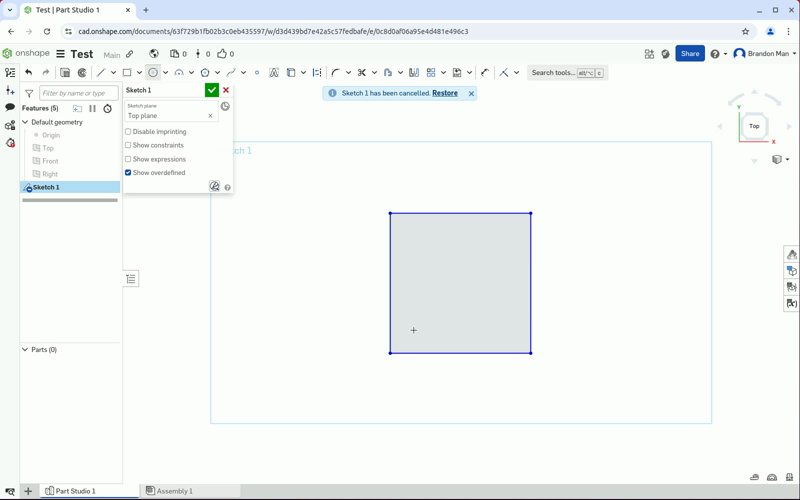
click(413, 329)
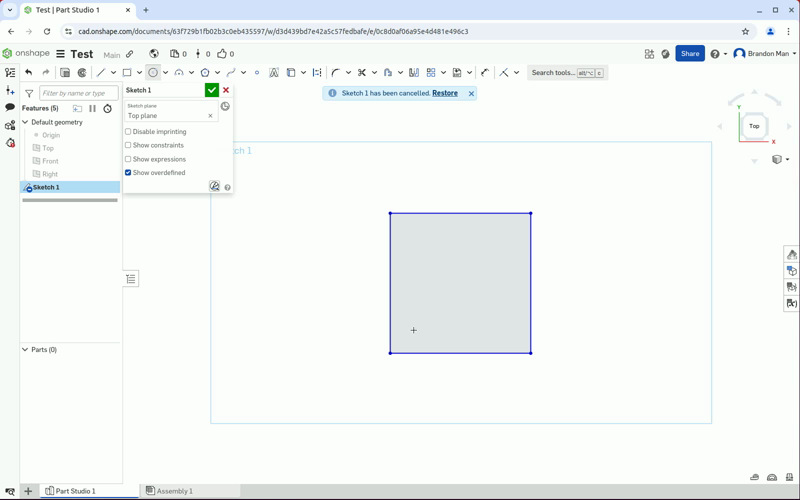
key_up(shift)
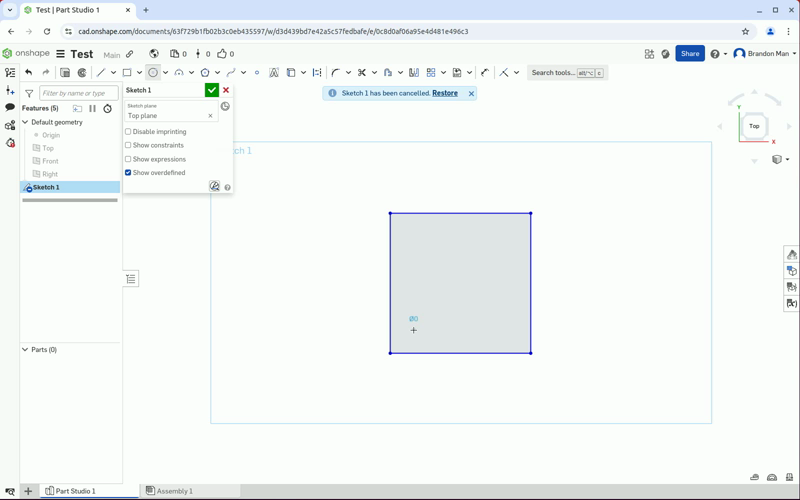
mouse_move(424, 329)
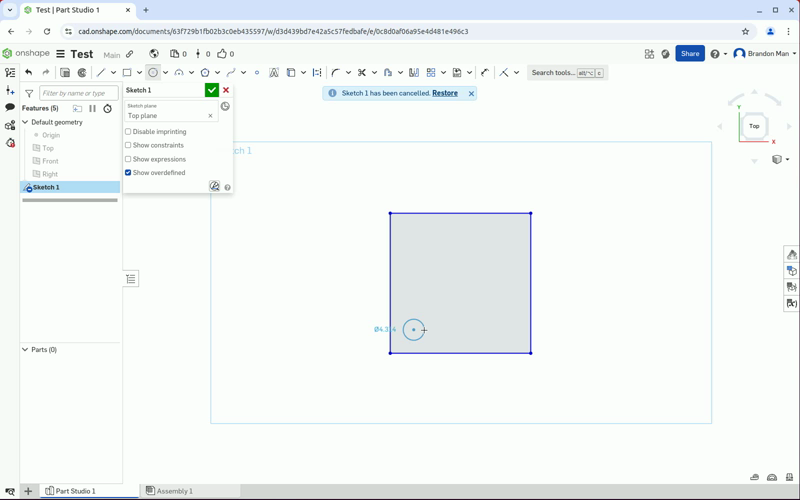
click(424, 329)
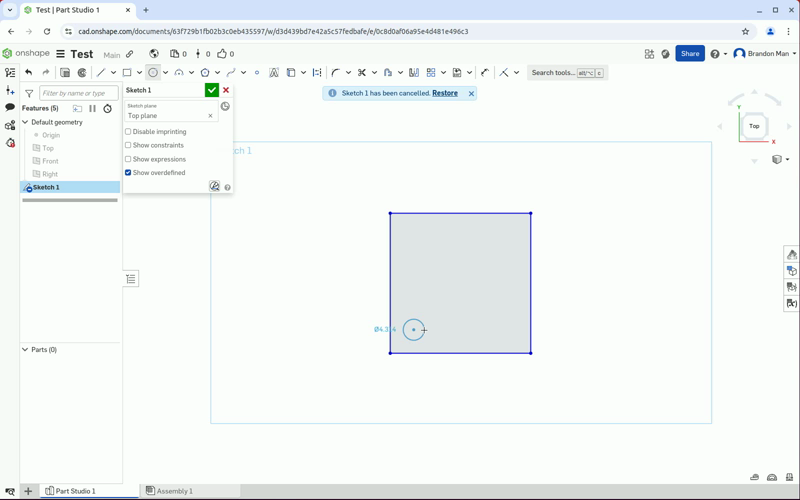
key(esc)
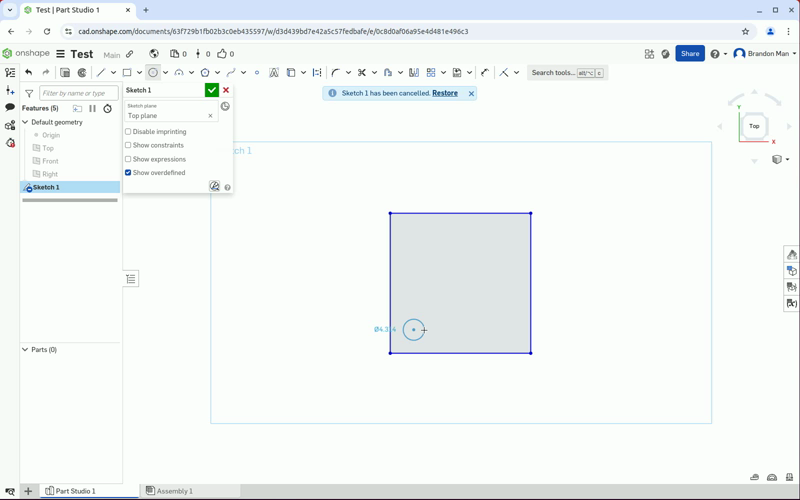
key(c)
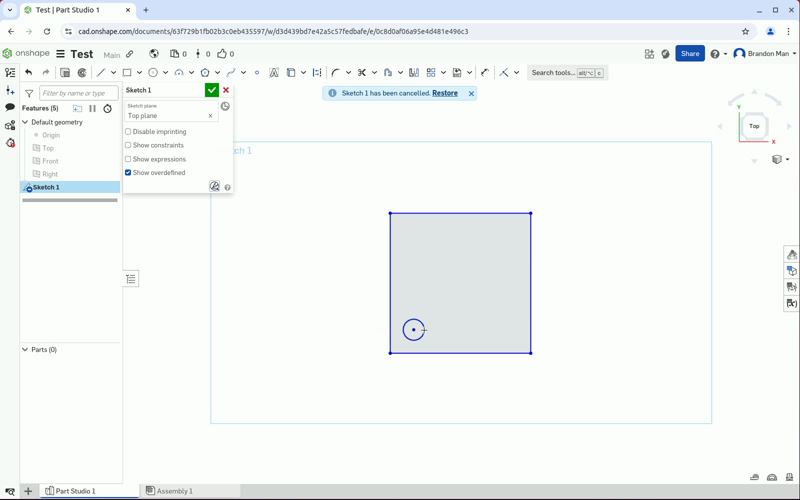
key_down(shift)
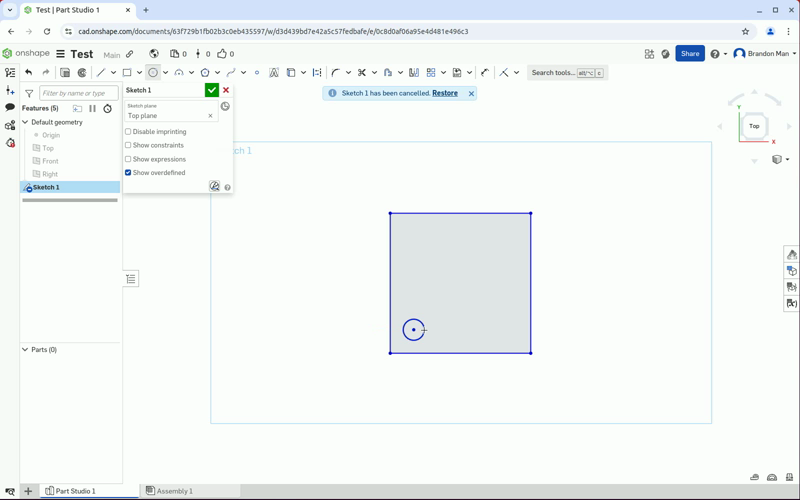
mouse_move(413, 236)
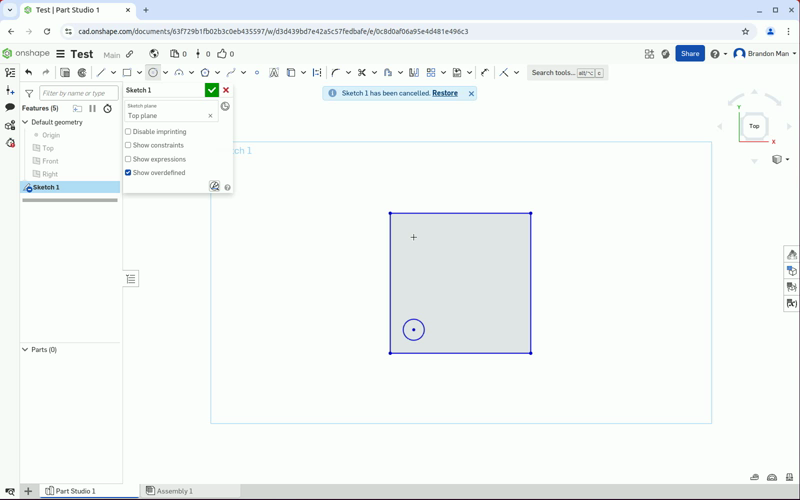
click(413, 236)
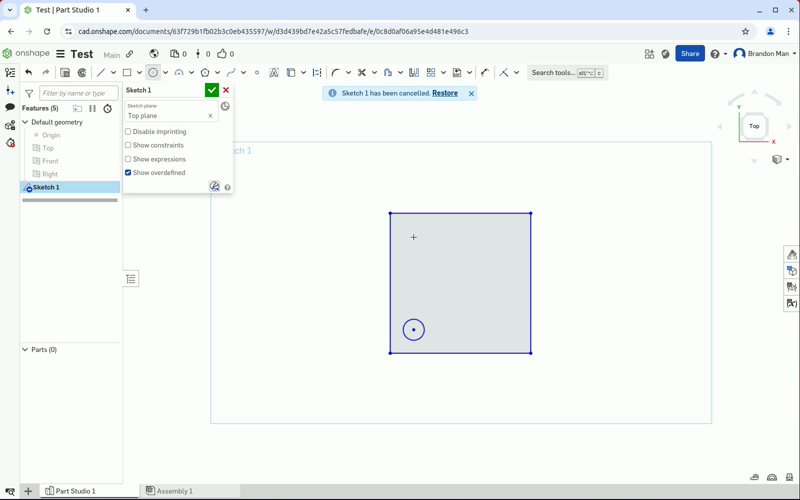
key_up(shift)
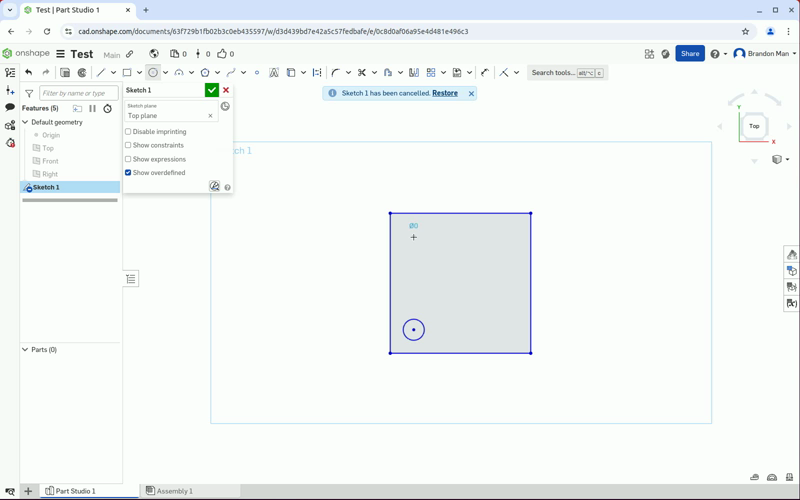
mouse_move(424, 236)
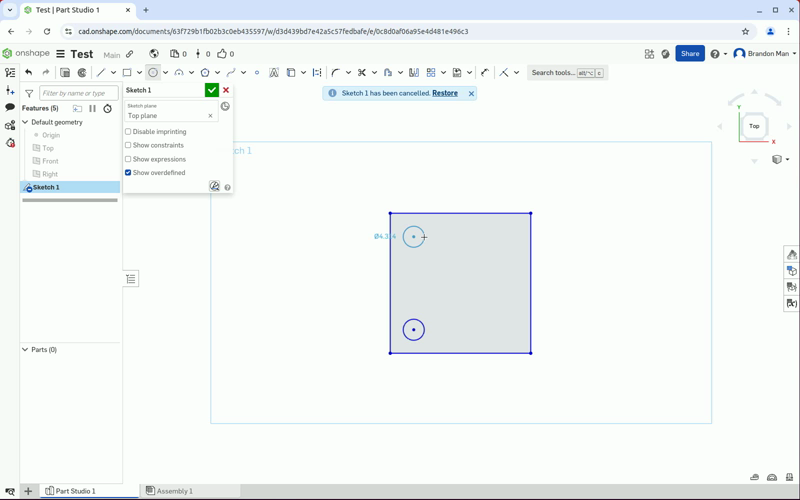
click(424, 236)
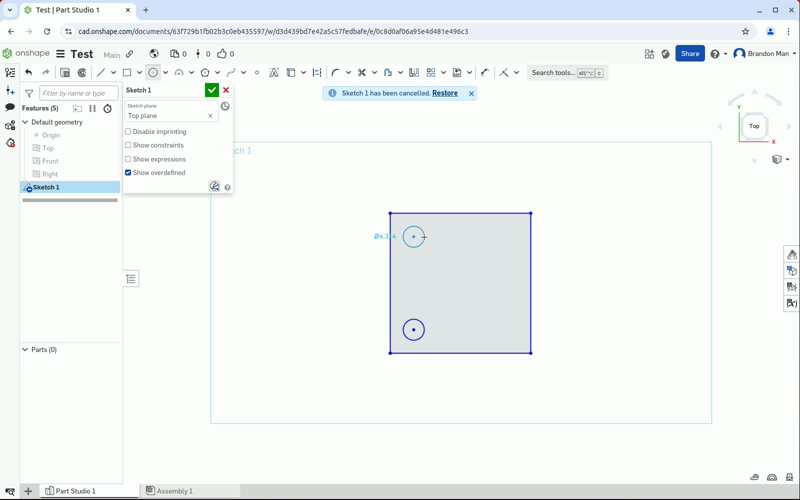
key(esc)
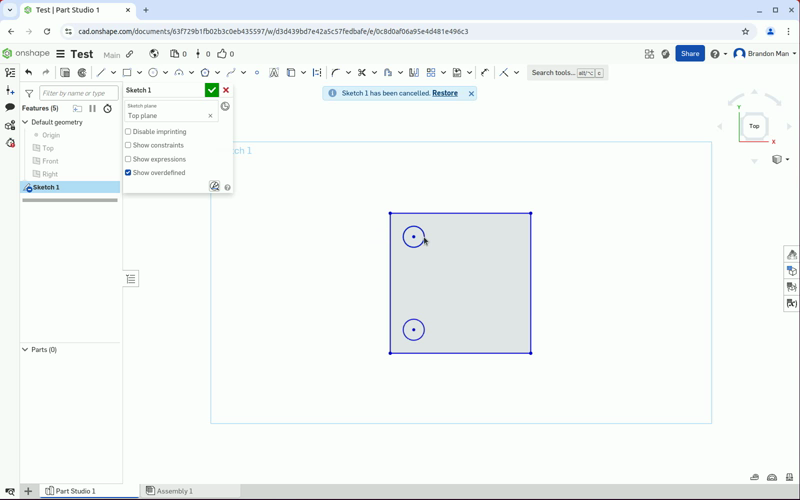
key(c)
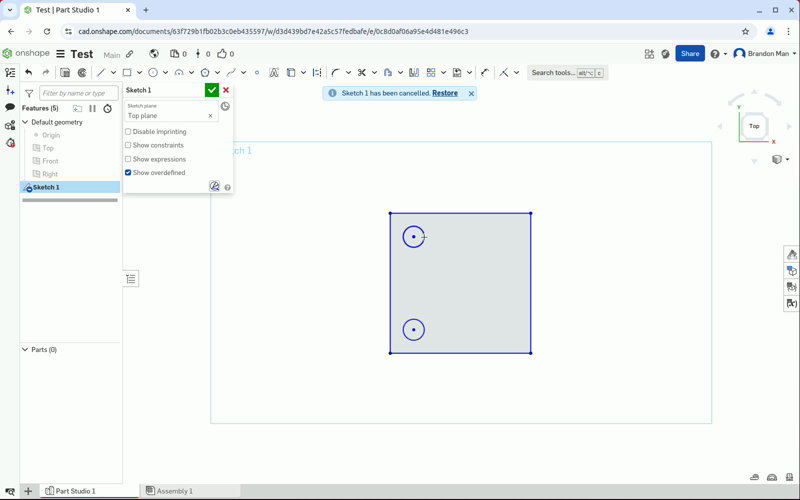
key_down(shift)
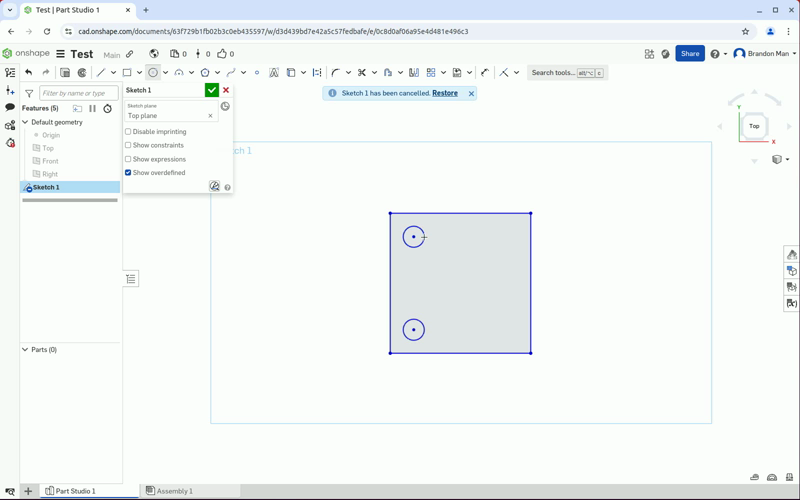
mouse_move(507, 329)
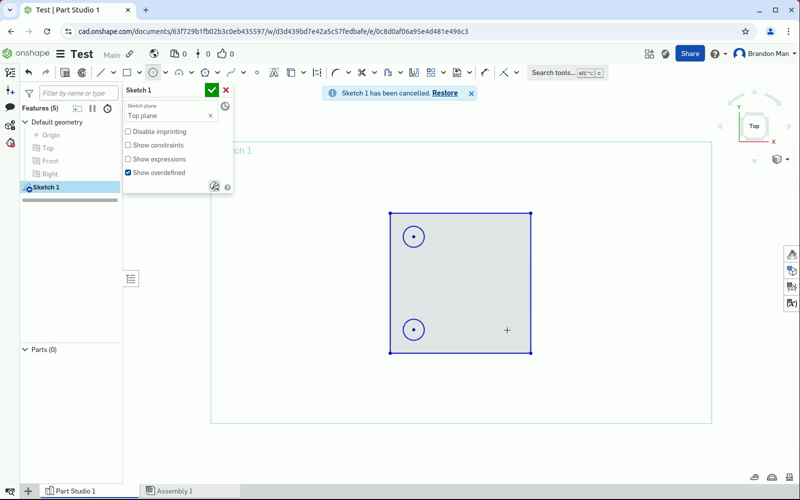
click(507, 329)
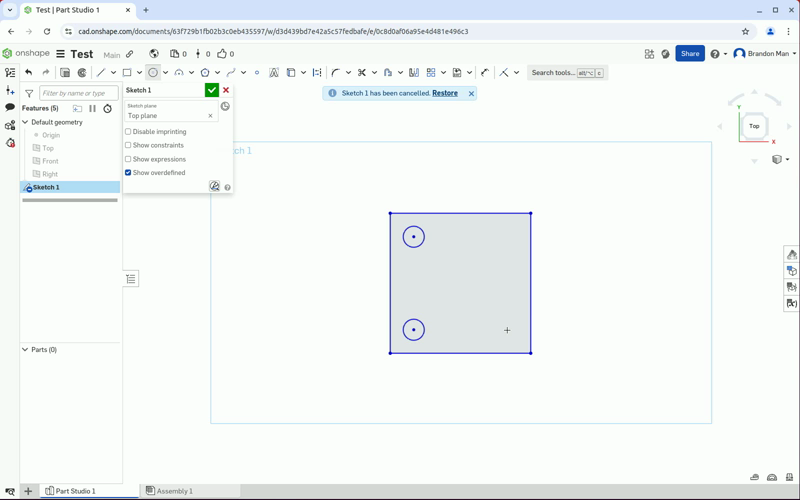
key_up(shift)
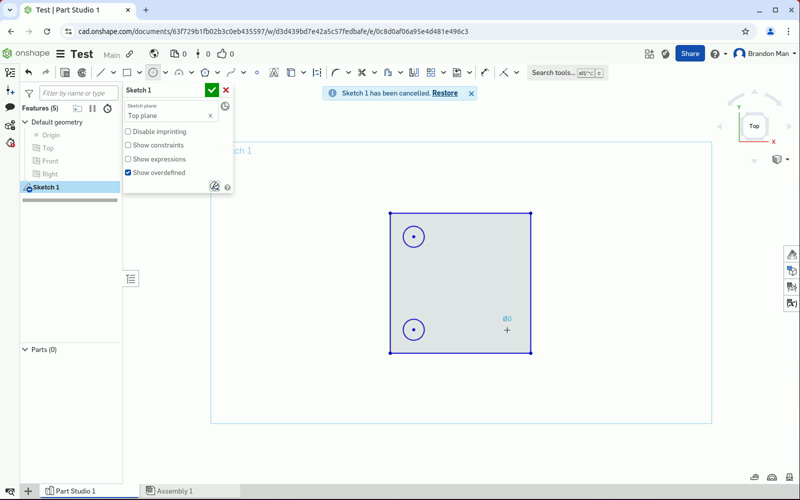
mouse_move(517, 329)
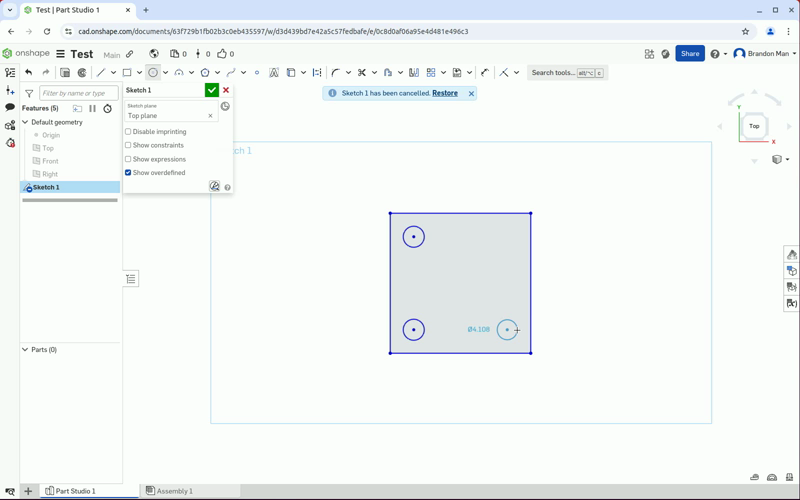
click(517, 329)
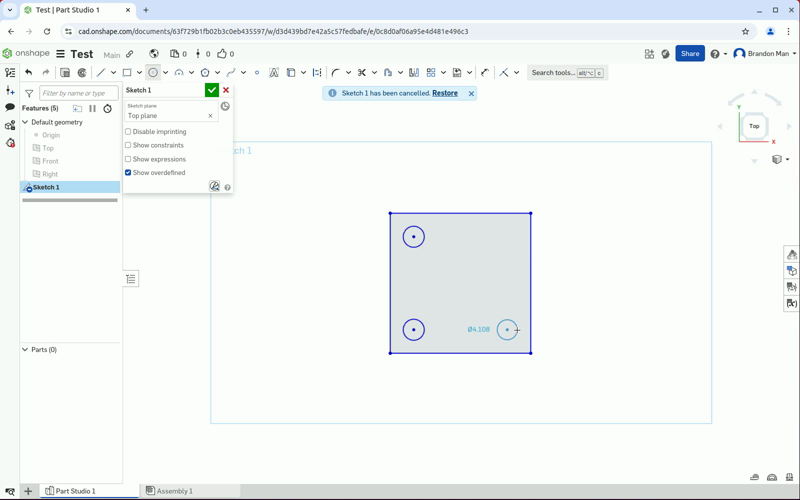
key(esc)
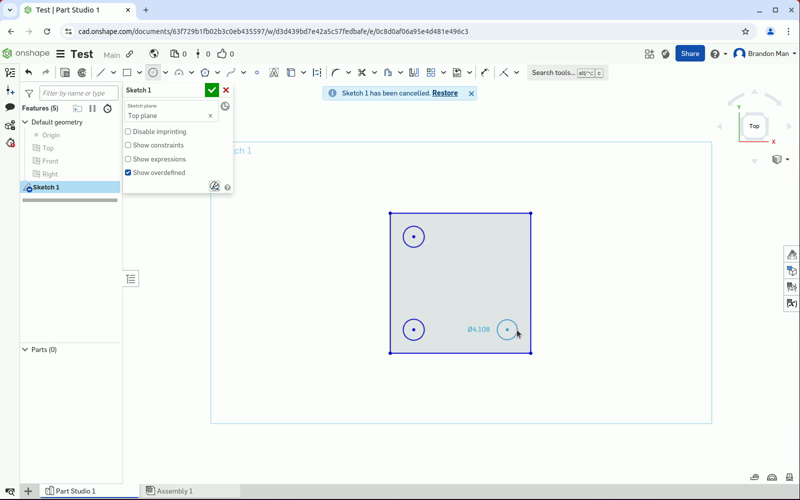
key(c)
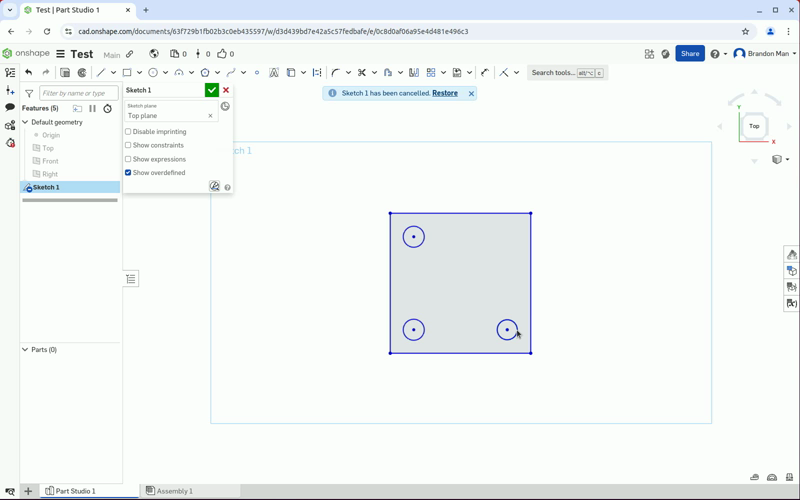
key_down(shift)
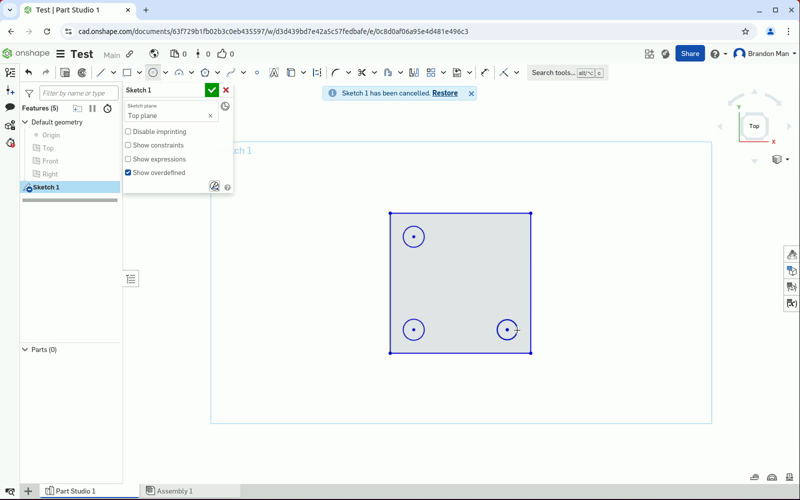
mouse_move(507, 236)
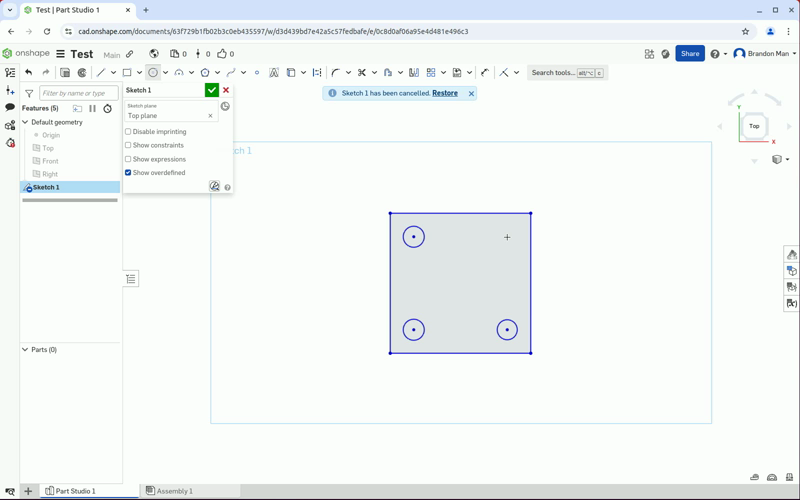
click(507, 236)
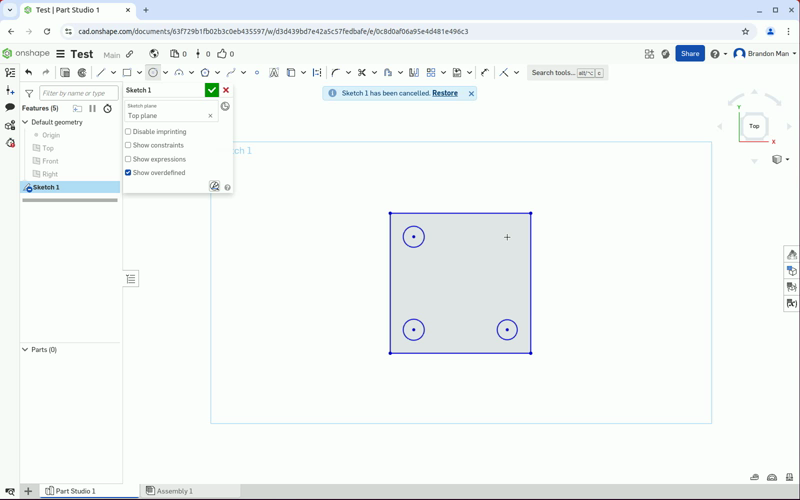
key_up(shift)
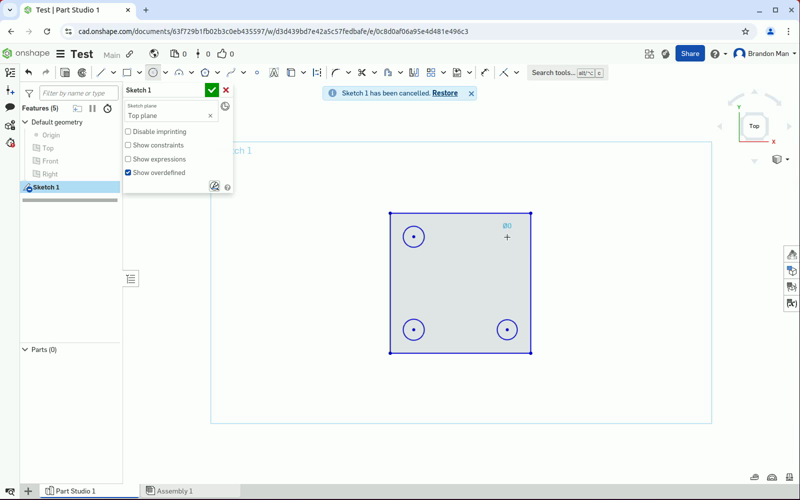
mouse_move(517, 236)
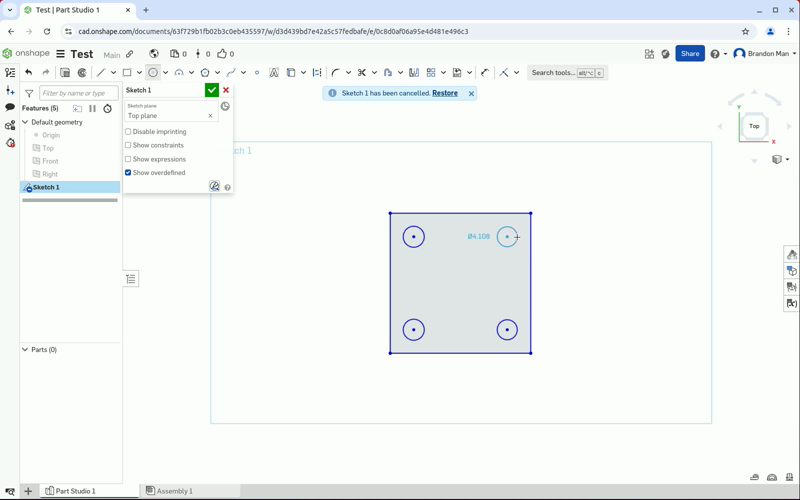
click(517, 236)
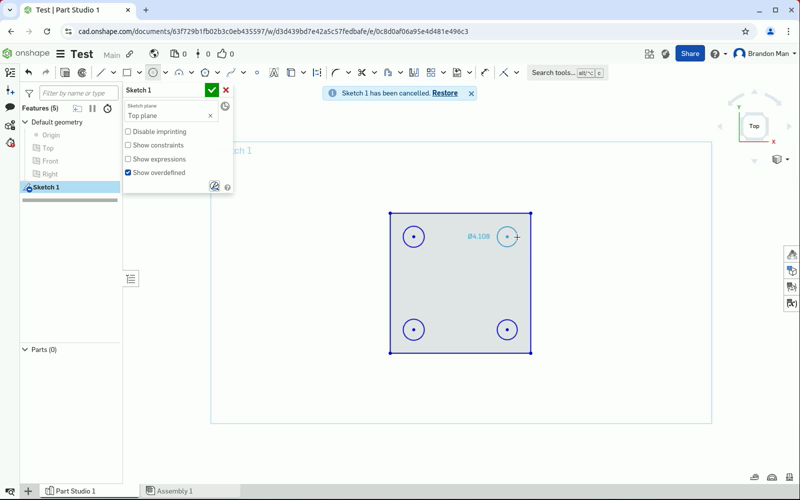
key(esc)
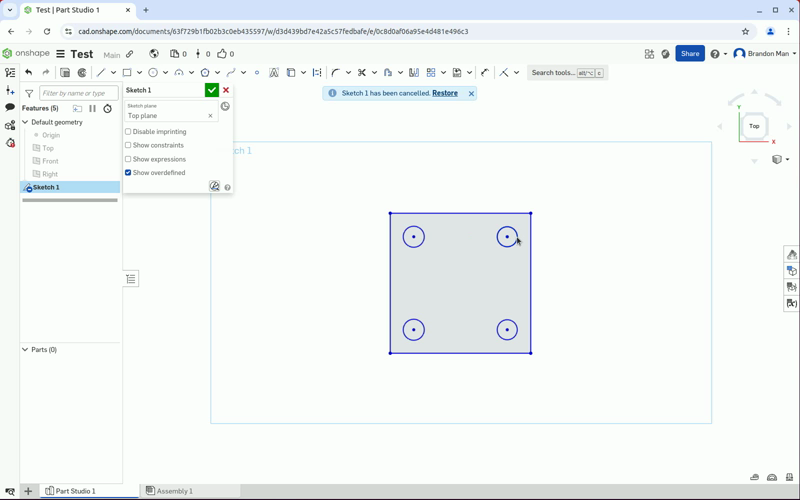
mouse_move(473, 255)
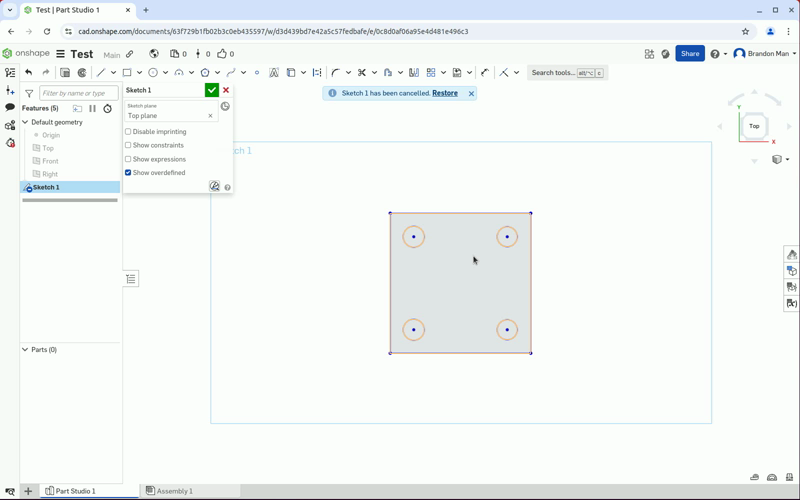
click(473, 255)
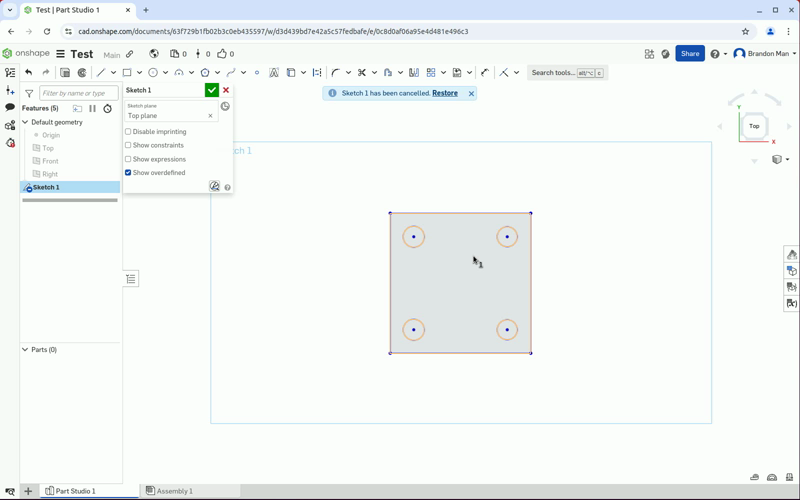
mouse_move(73, 352)
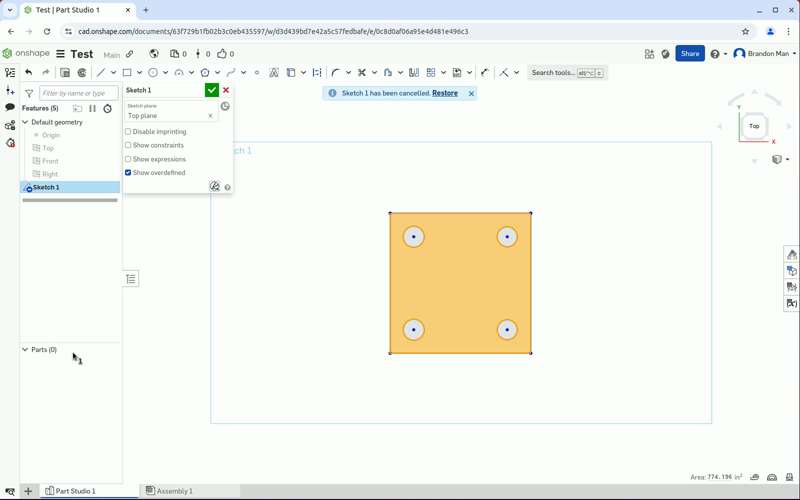
key(shift+y)
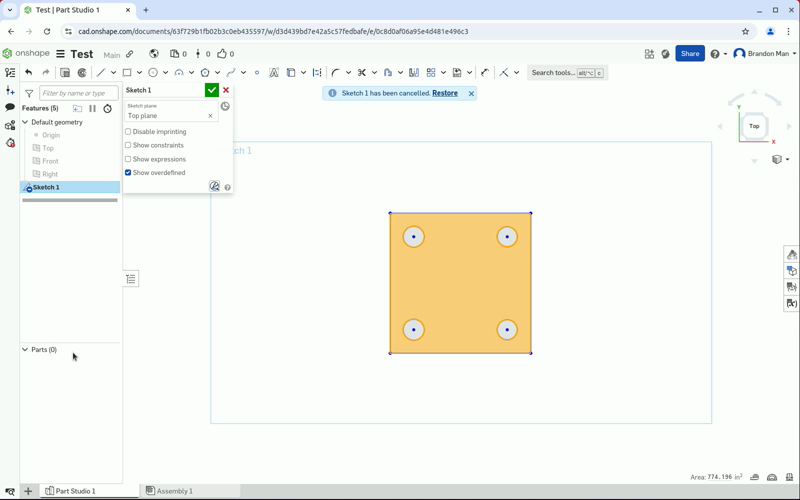
key(shift+e)
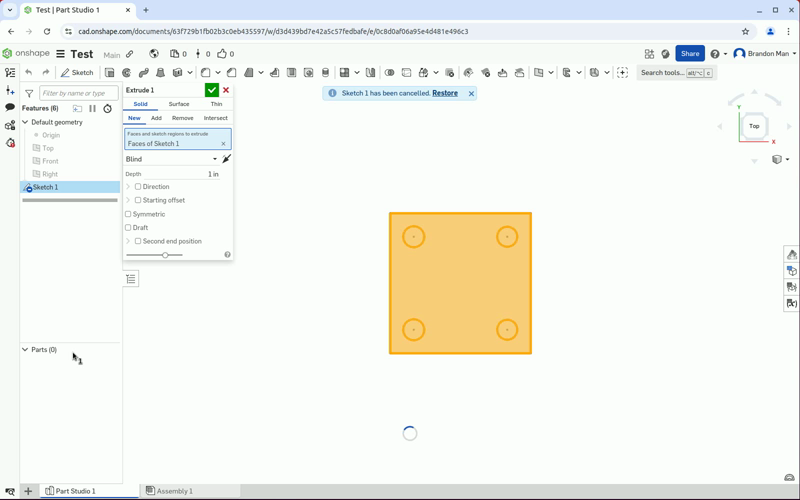
mouse_move(143, 106)
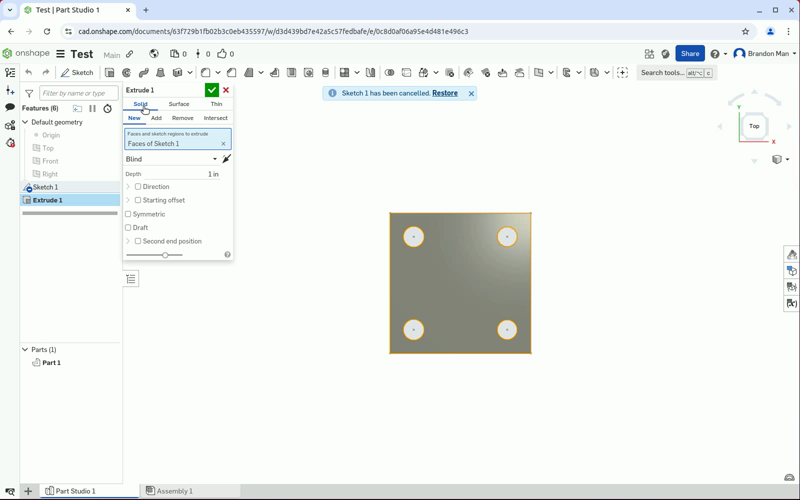
click(143, 106)
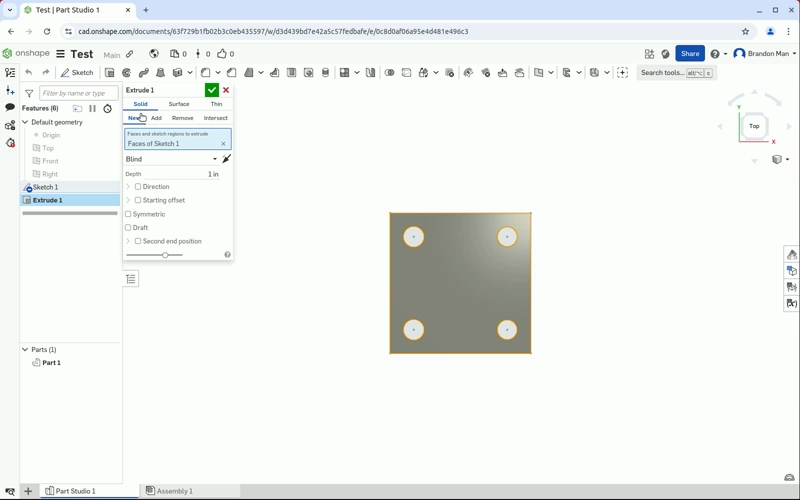
mouse_move(137, 120)
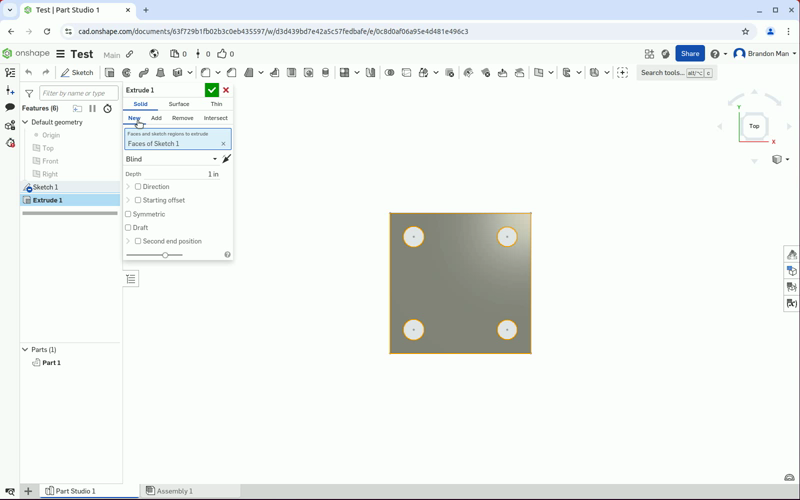
click(137, 120)
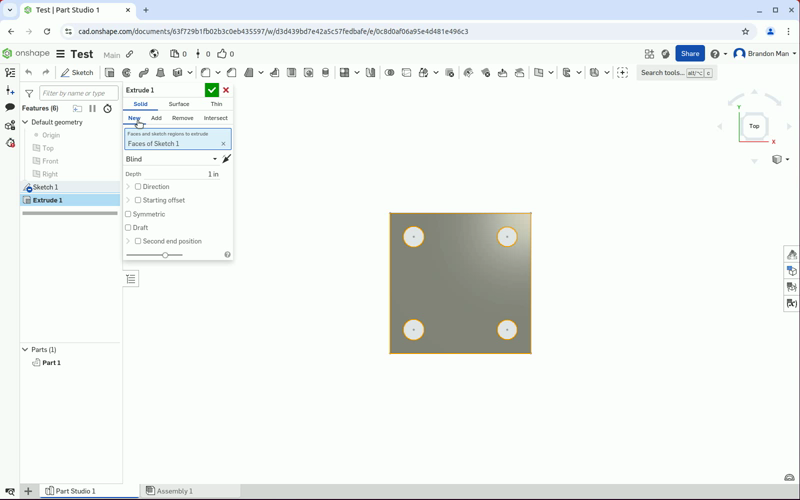
key(tab, 4)
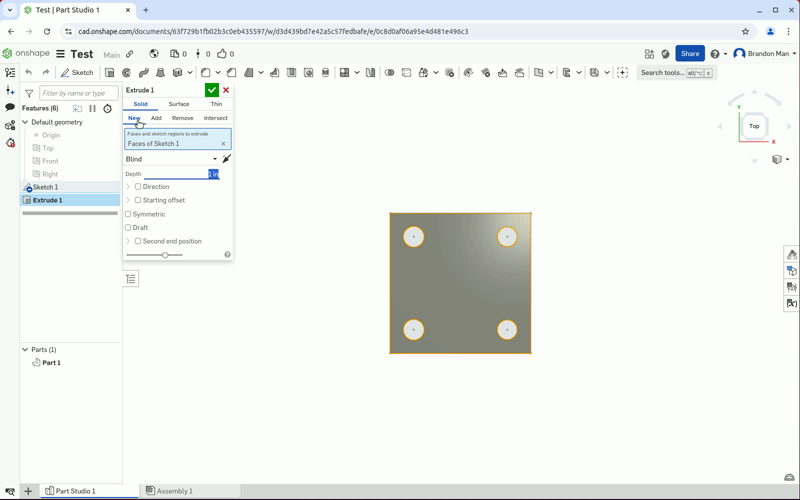
text(1.204)
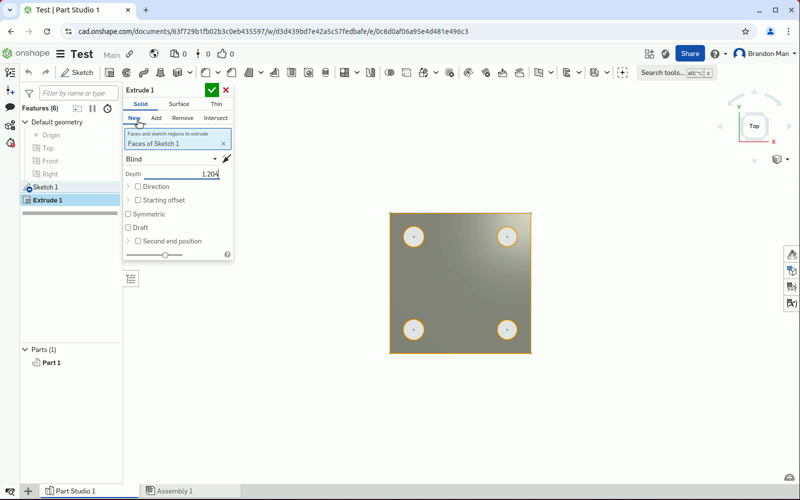
key(enter)
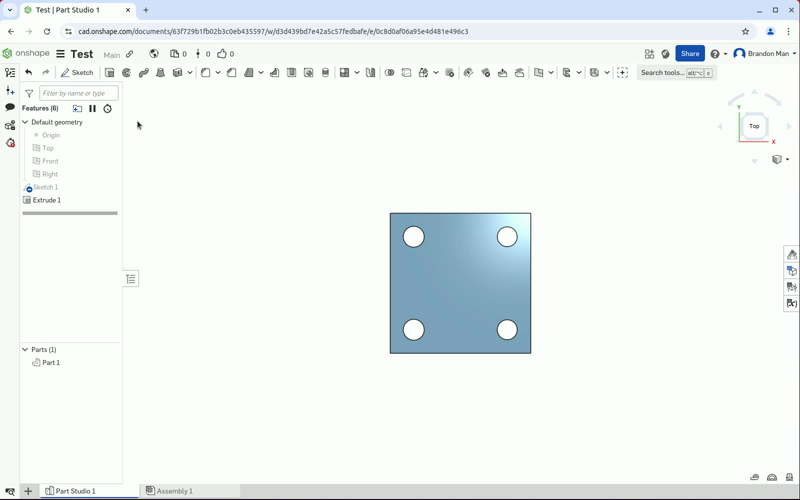
key(shift+h)
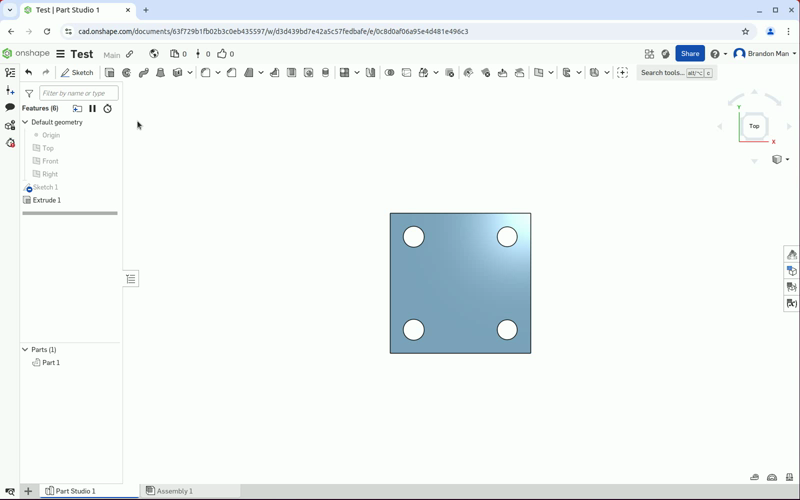
key(shift+h)
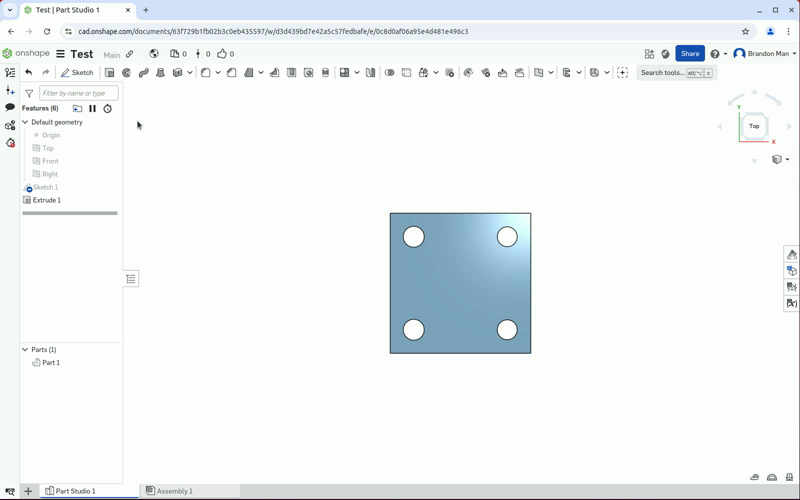
mouse_move(73, 189)
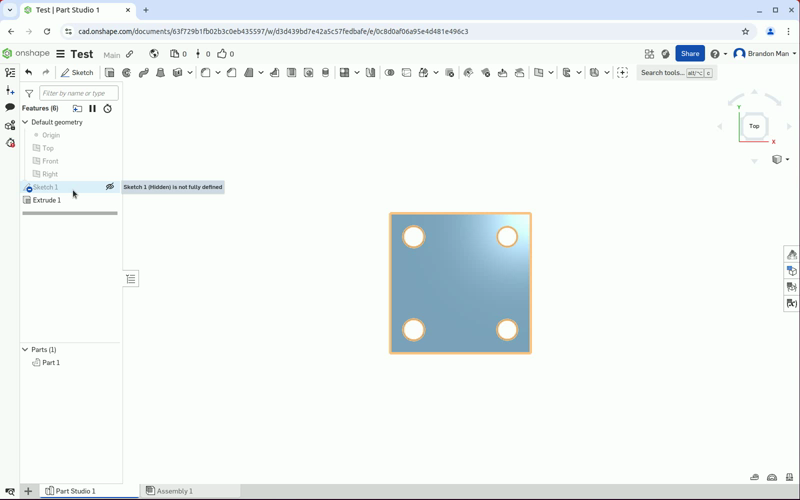
click(73, 189)
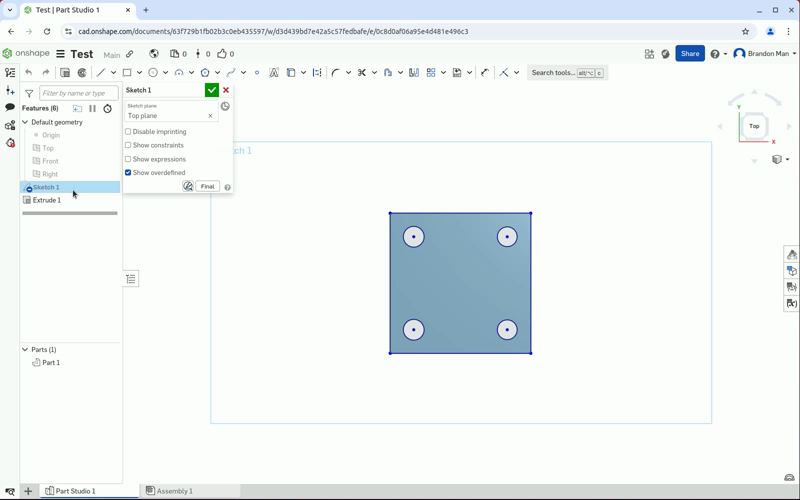
mouse_move(229, 92)
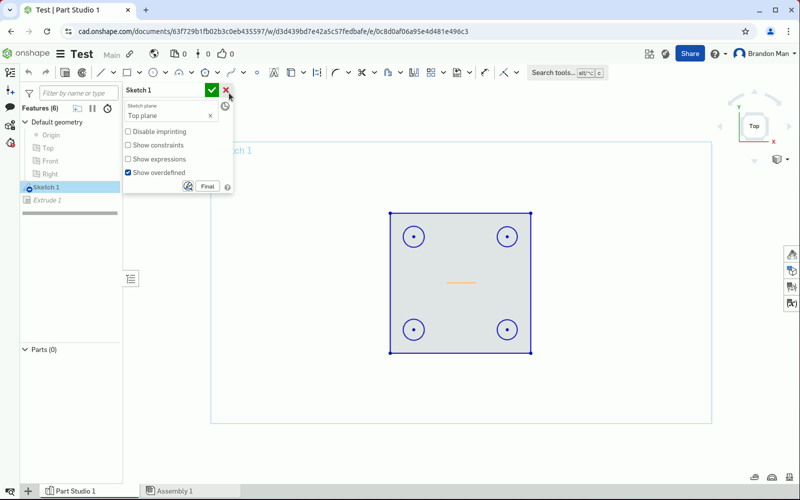
click(229, 92)
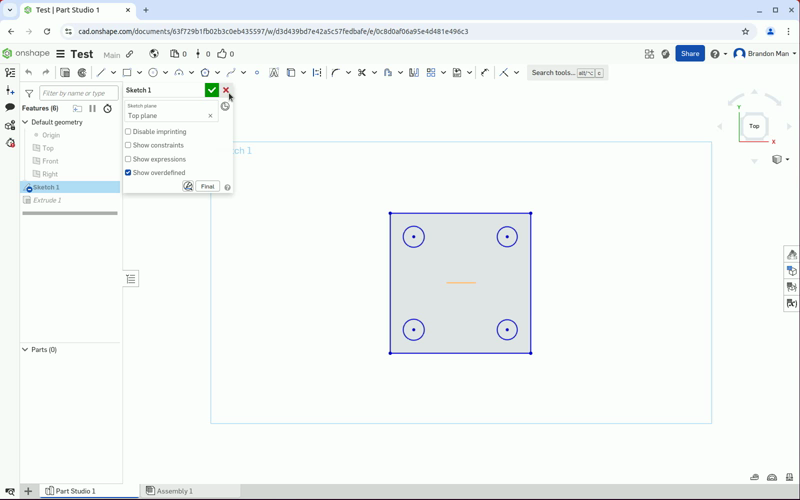
key(shift+s)
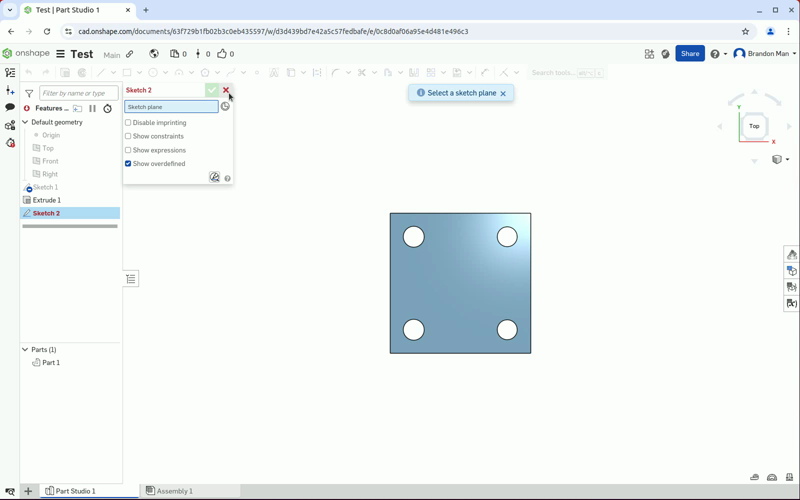
mouse_move(73, 150)
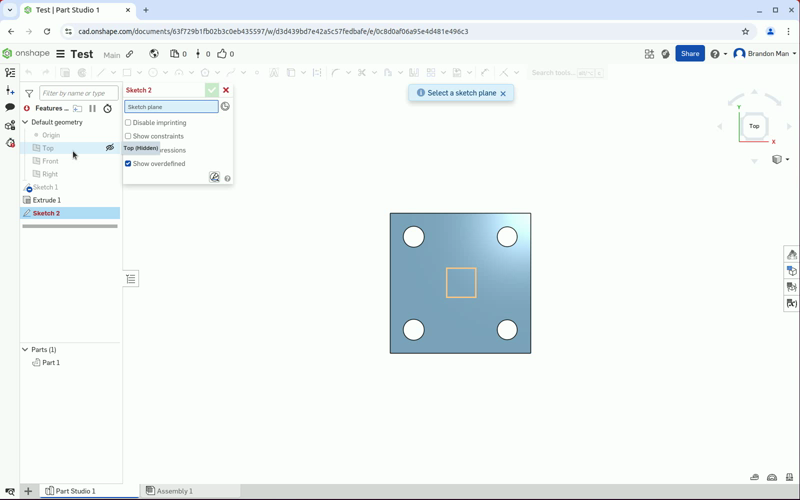
click(73, 150)
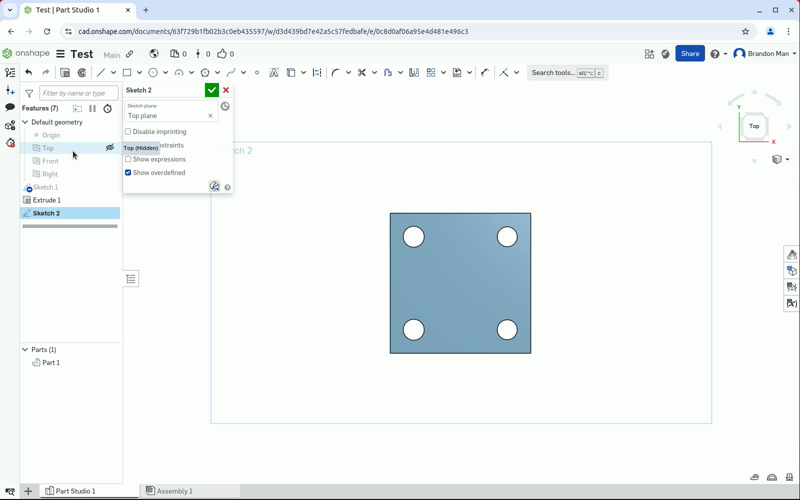
mouse_move(73, 352)
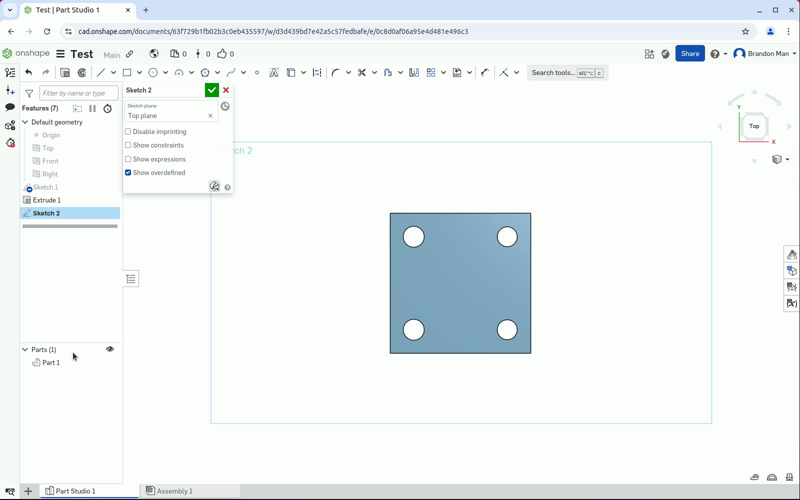
key(y)
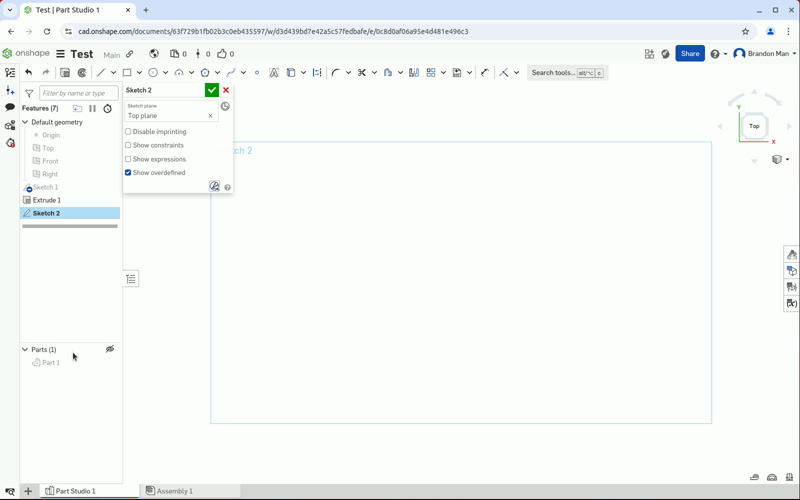
key(c)
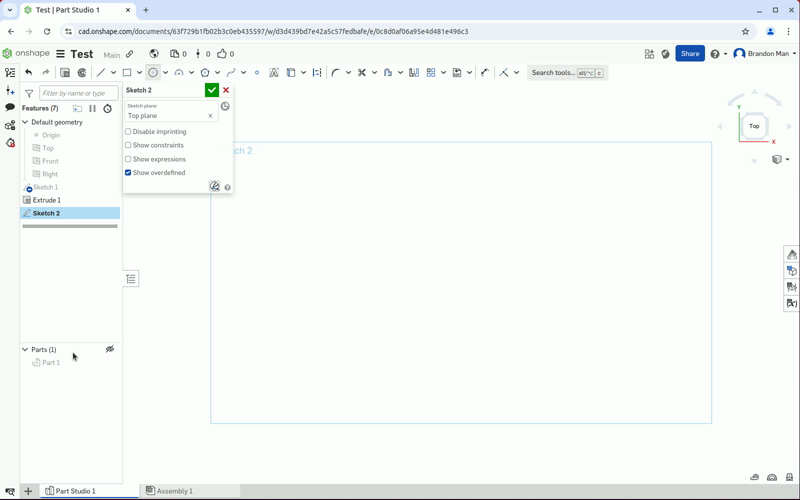
key_down(shift)
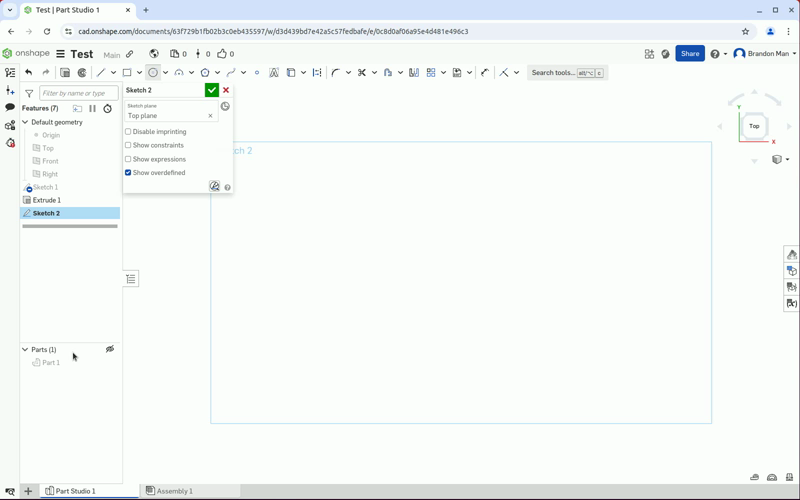
mouse_move(415, 236)
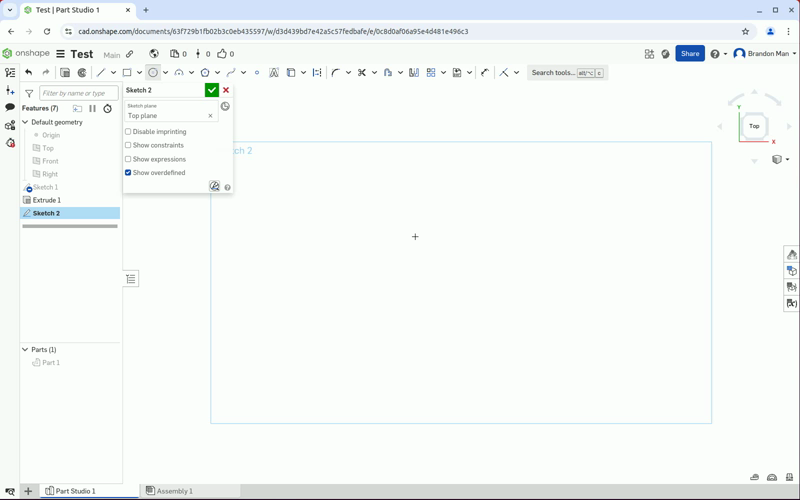
click(415, 236)
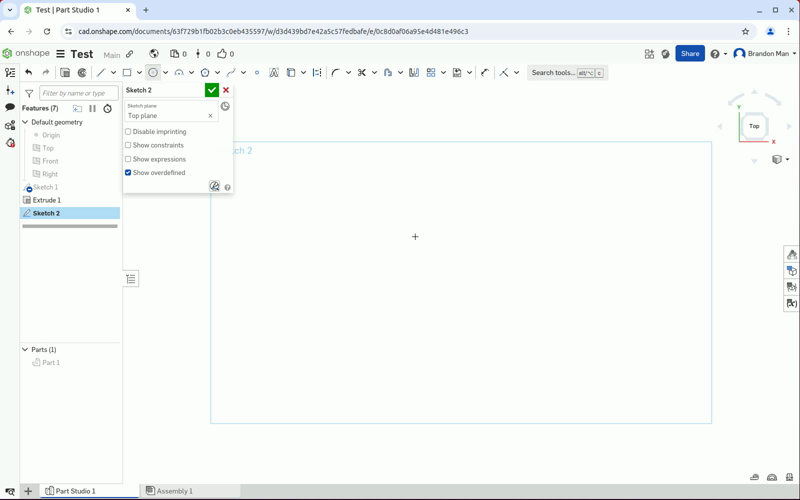
key_up(shift)
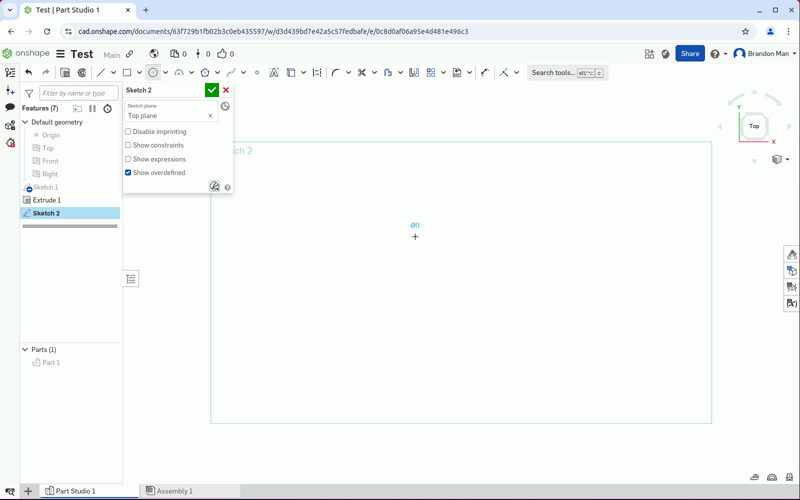
mouse_move(425, 236)
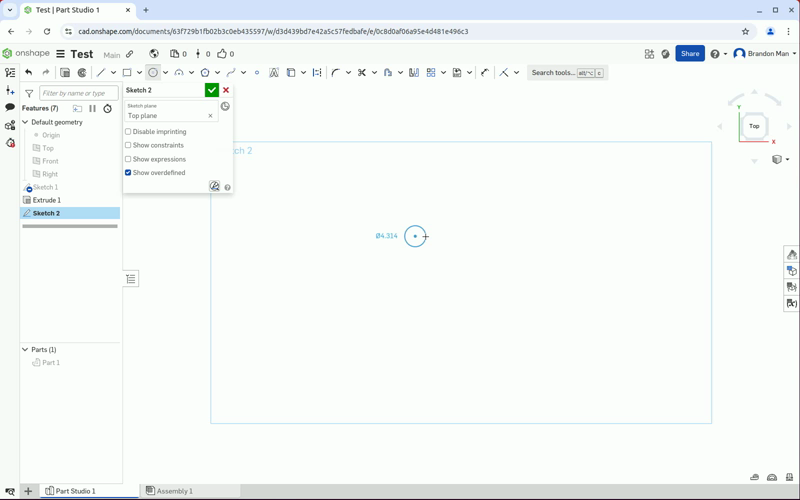
click(425, 236)
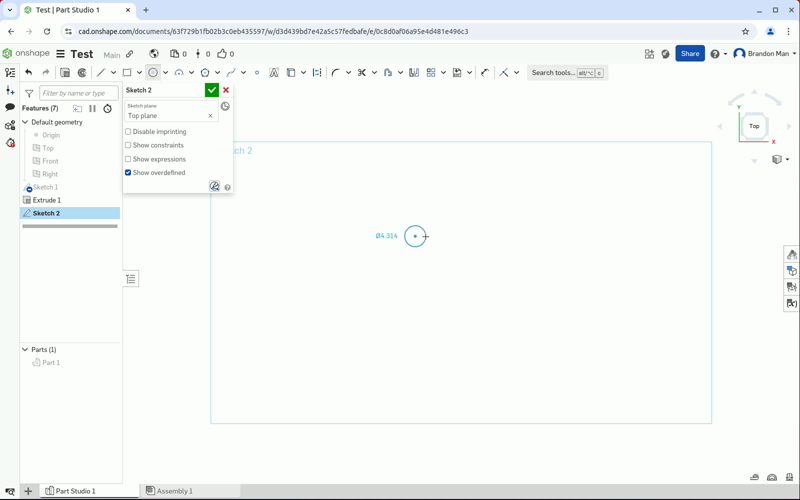
key(esc)
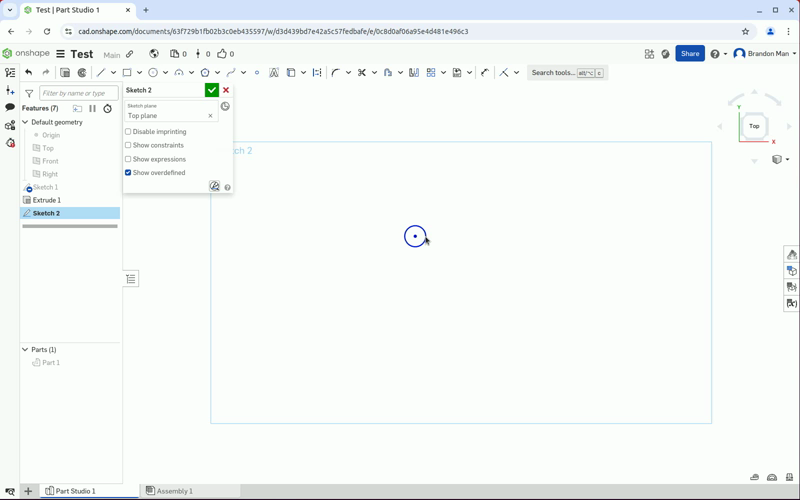
mouse_move(422, 234)
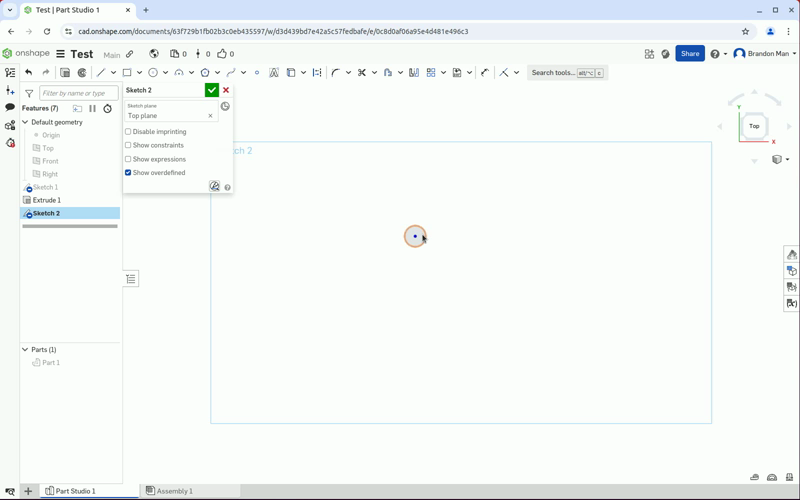
scroll(6)
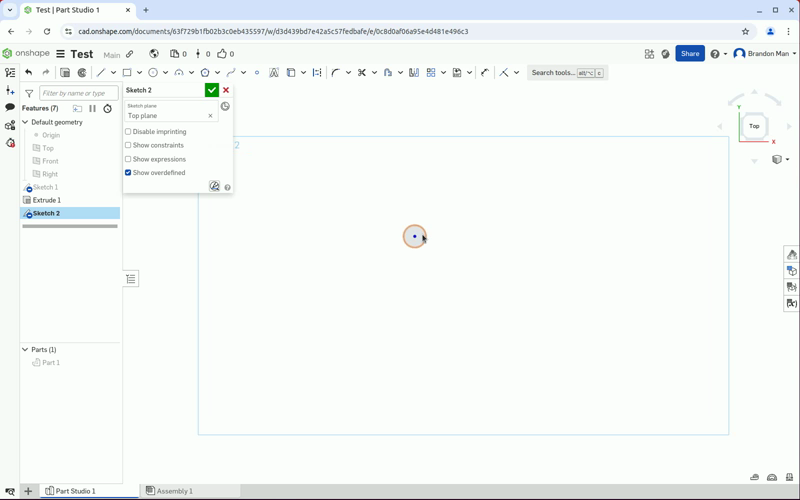
scroll(6)
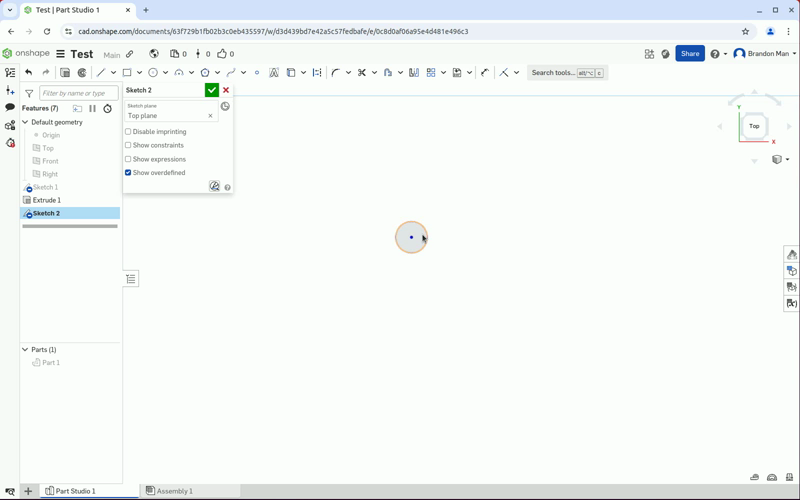
scroll(6)
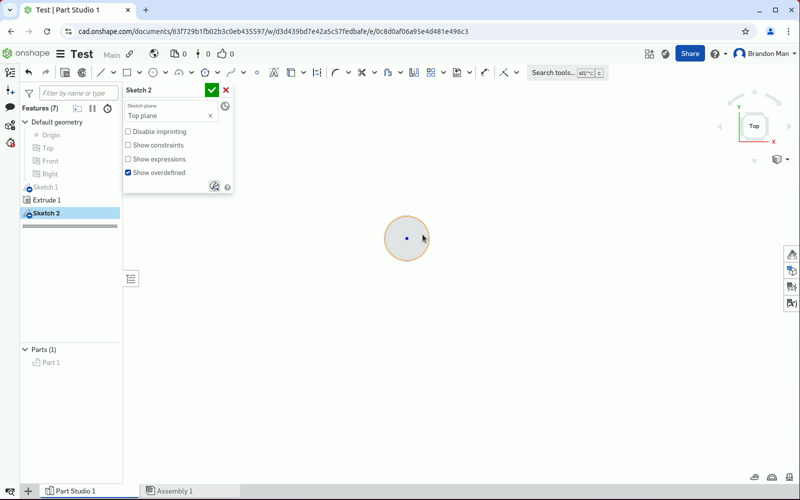
scroll(6)
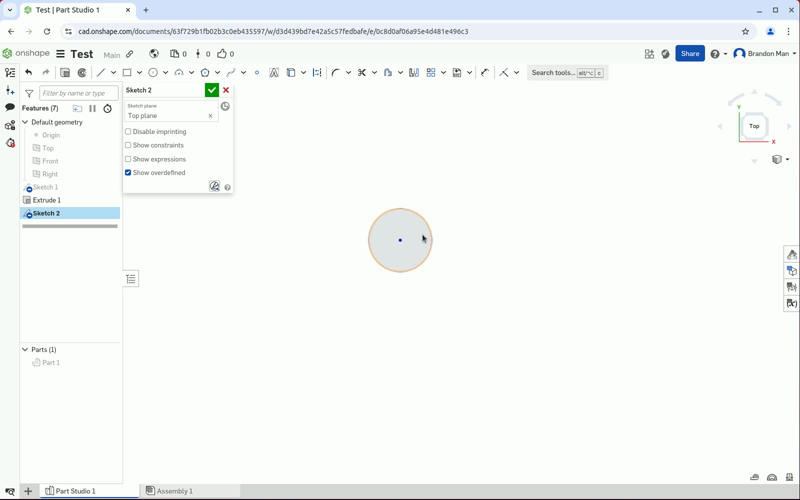
scroll(6)
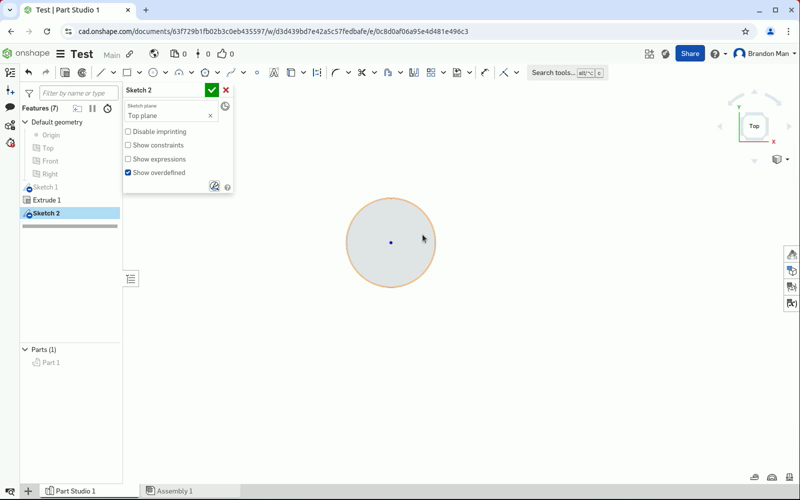
scroll(6)
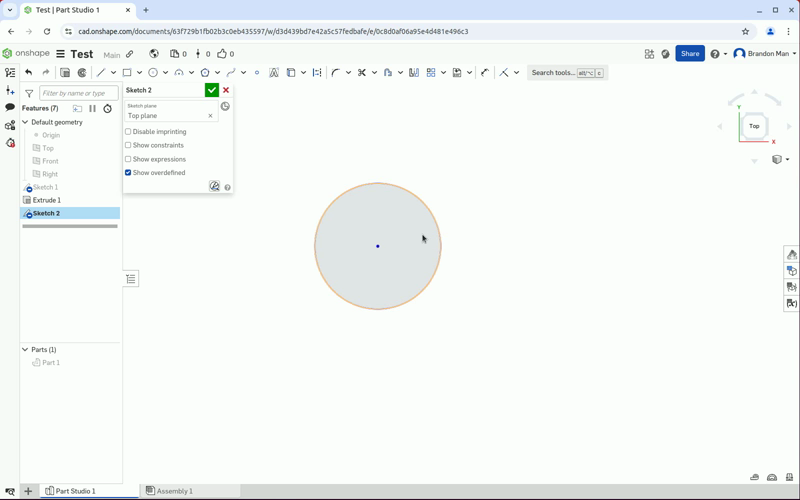
scroll(6)
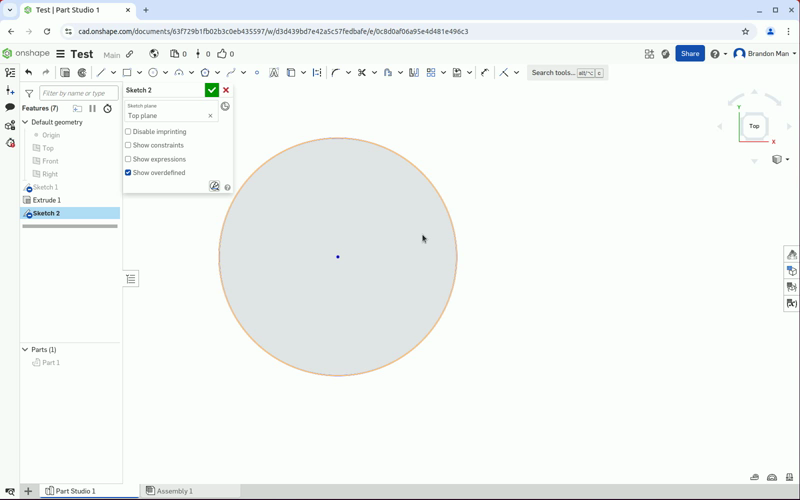
click(422, 234)
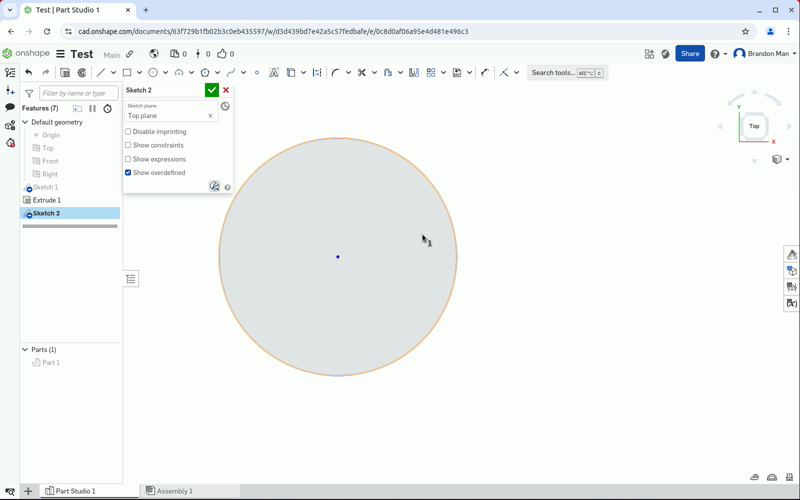
scroll(-6)
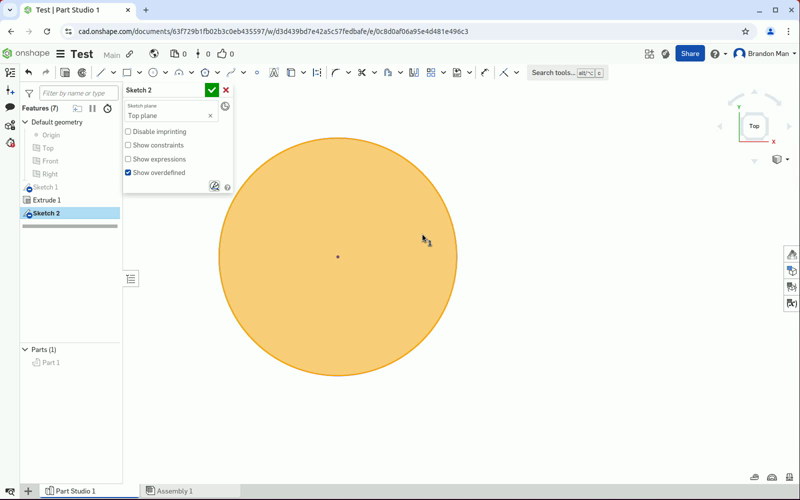
scroll(-6)
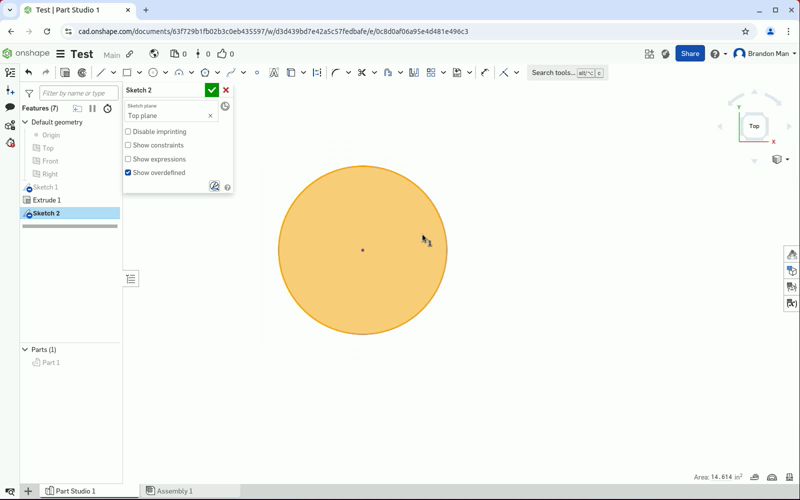
scroll(-6)
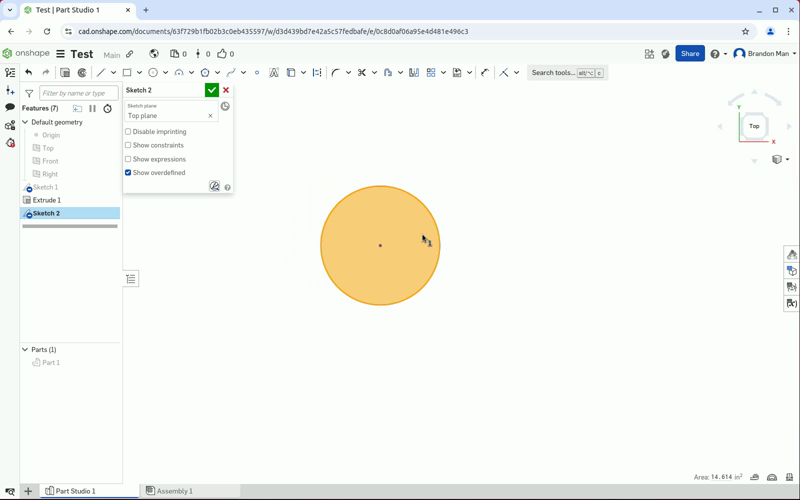
scroll(-6)
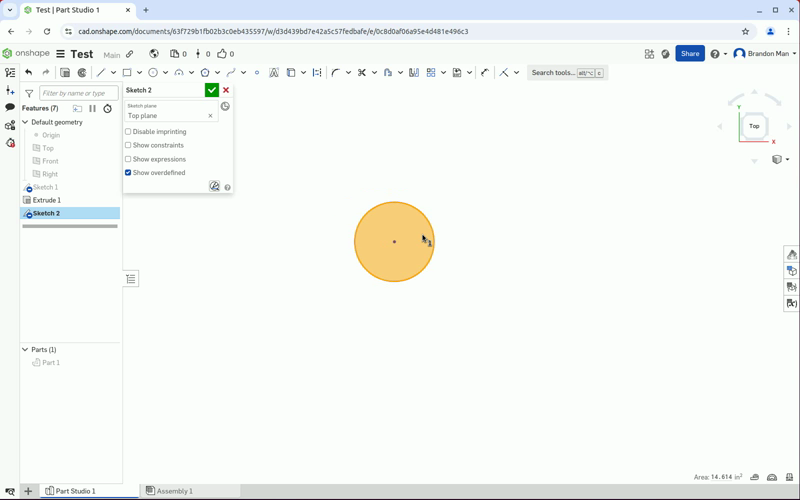
scroll(-6)
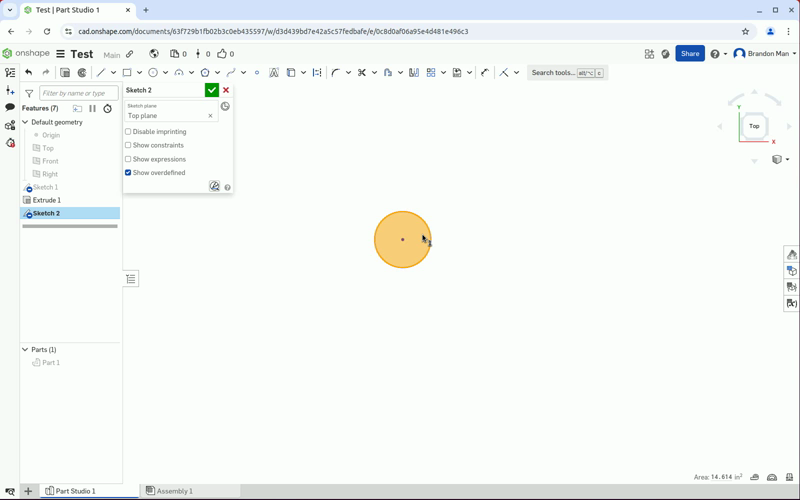
scroll(-6)
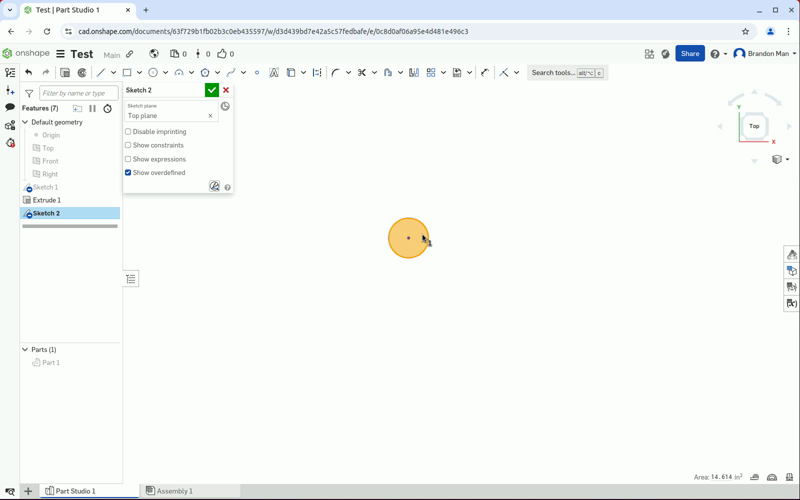
scroll(-6)
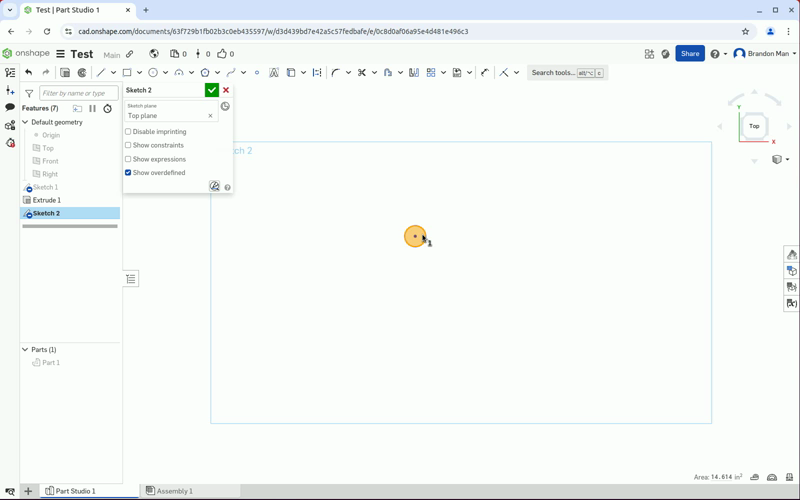
mouse_move(73, 352)
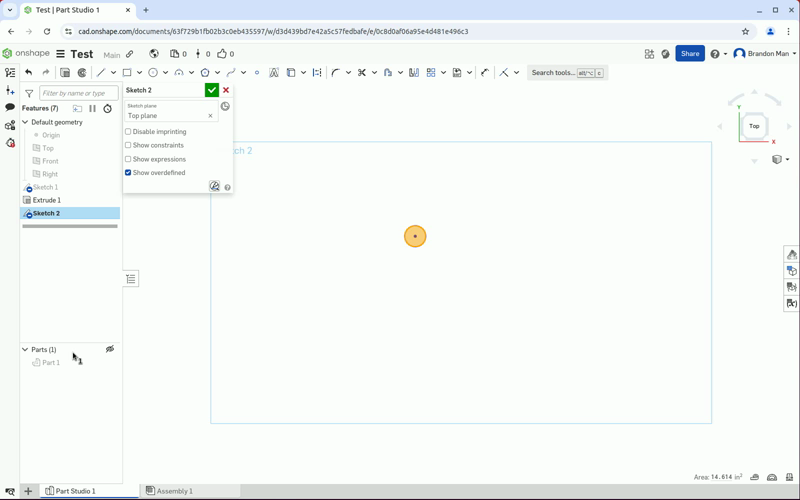
key(shift+y)
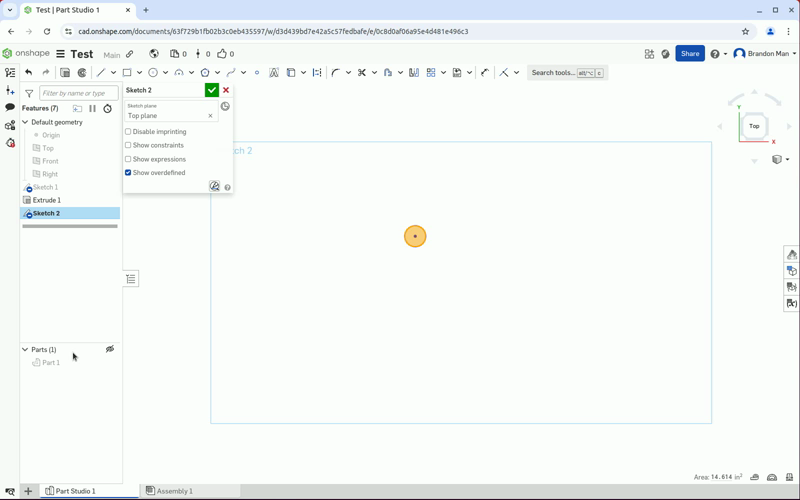
key(shift+e)
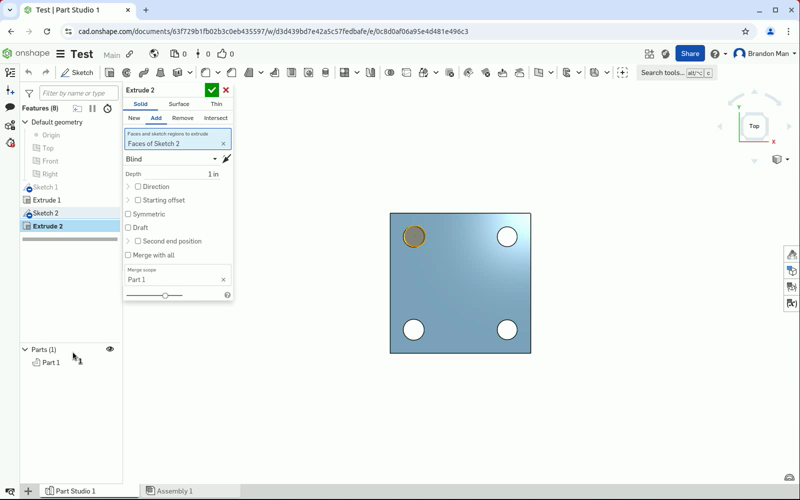
mouse_move(143, 106)
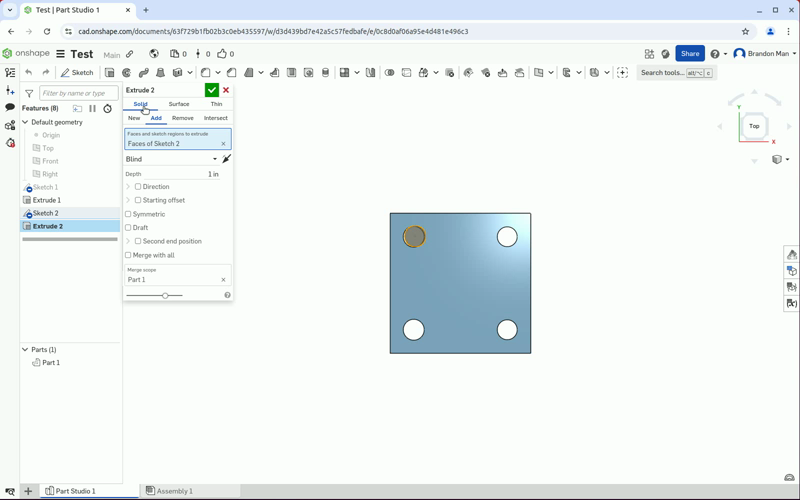
click(143, 106)
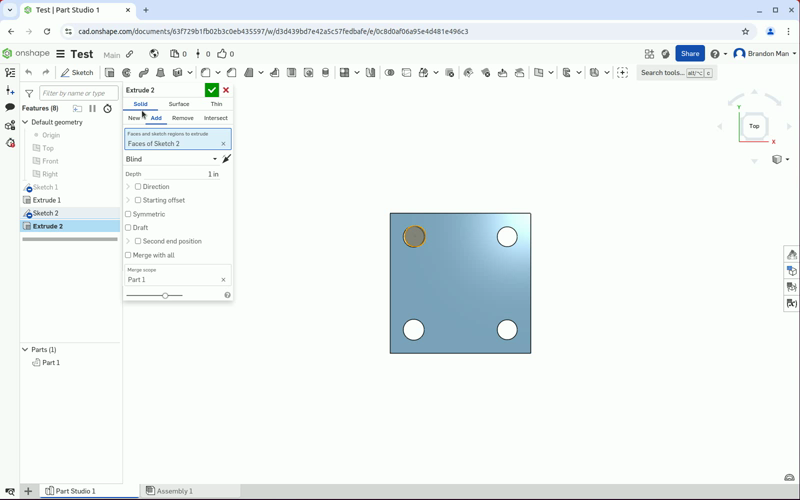
mouse_move(137, 120)
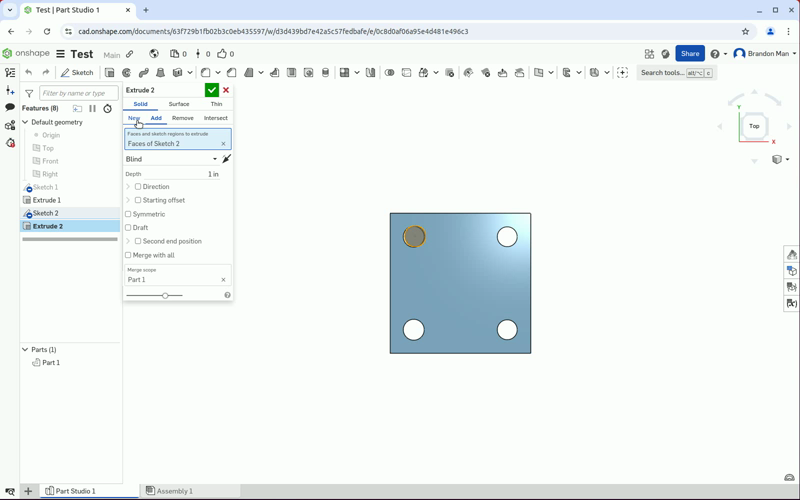
click(137, 120)
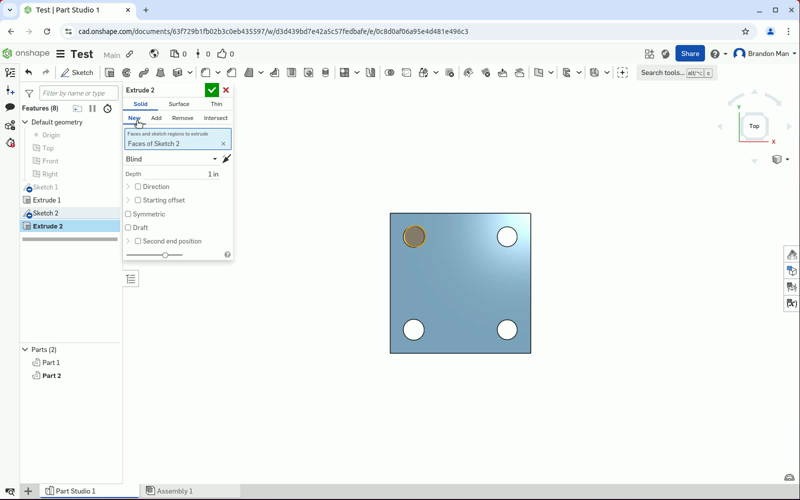
key(tab, 4)
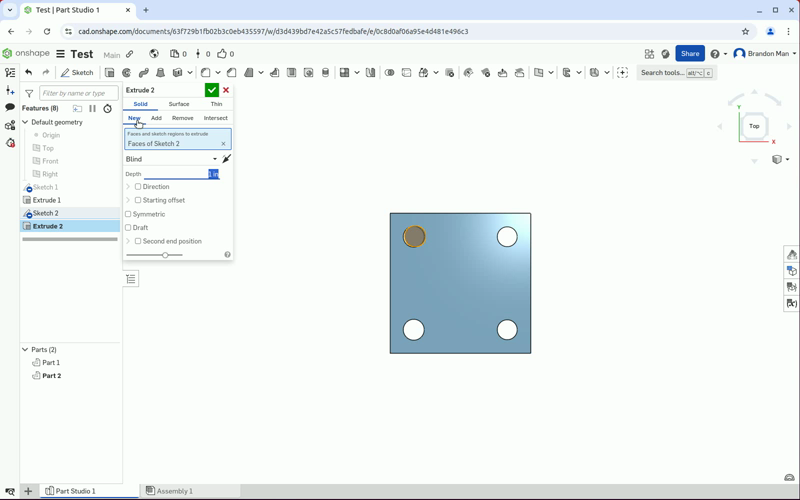
text(23.108)
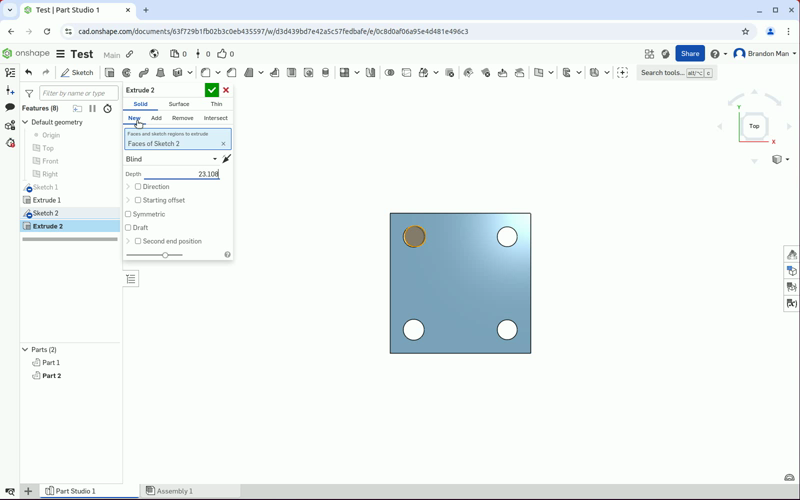
key(enter)
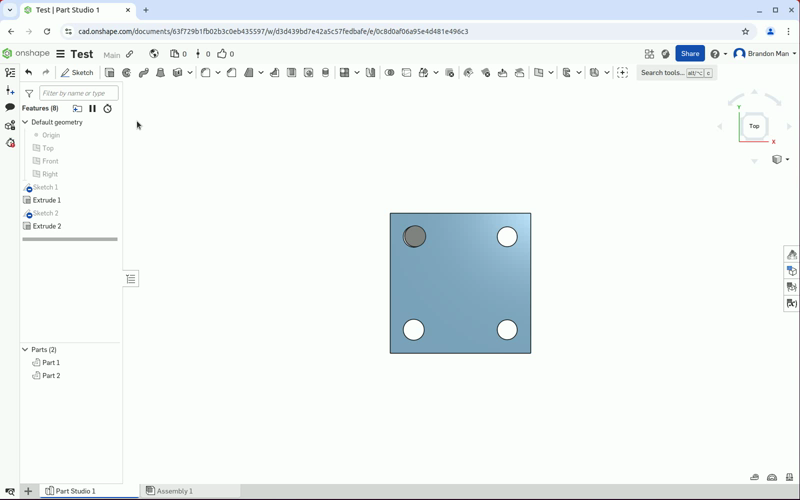
key(shift+h)
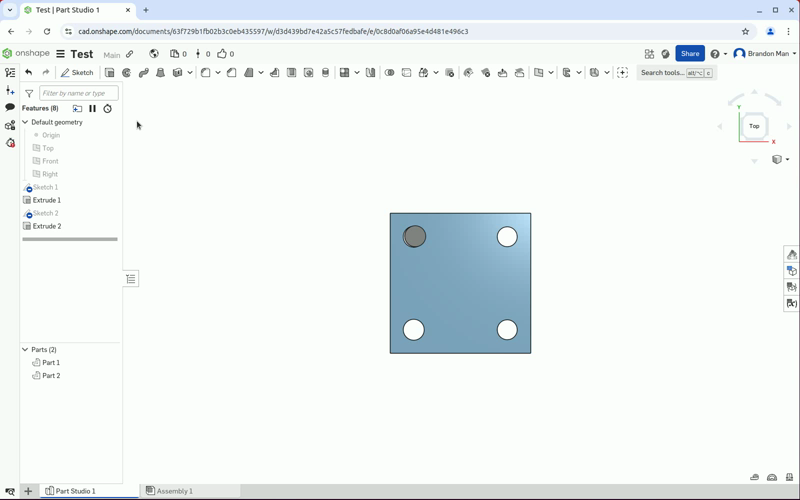
key(shift+h)
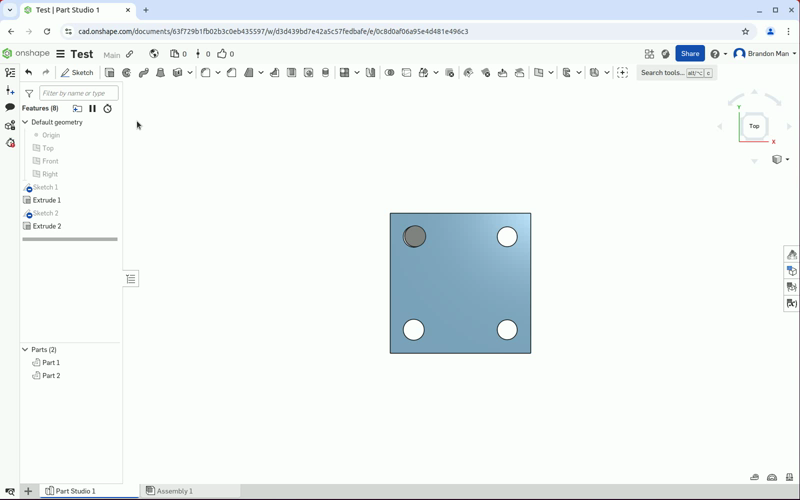
mouse_move(73, 189)
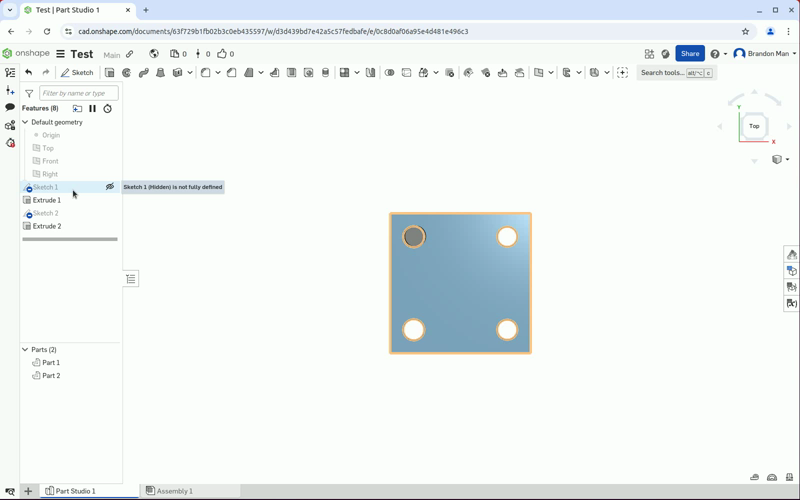
click(73, 189)
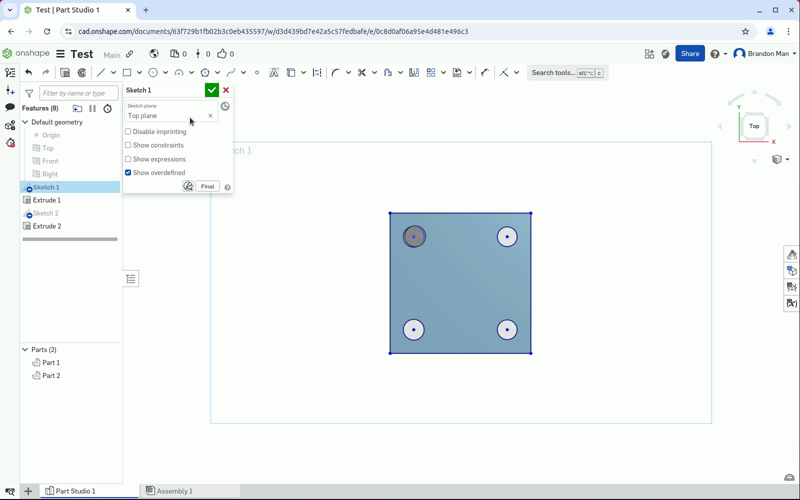
mouse_move(229, 92)
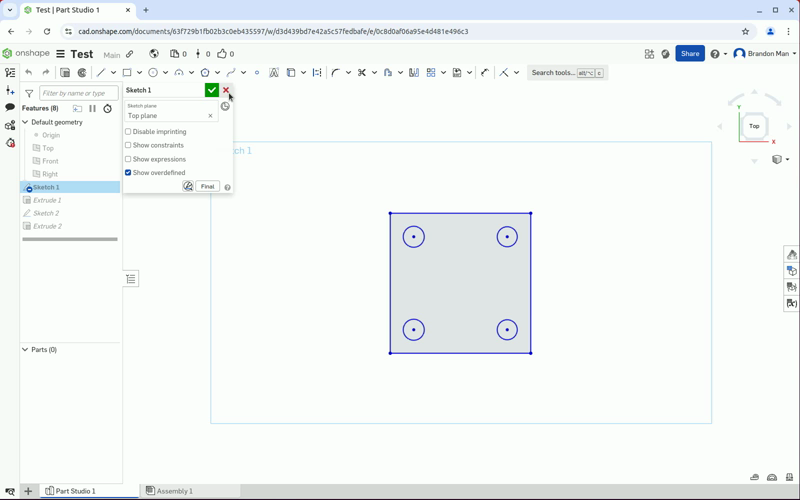
click(229, 92)
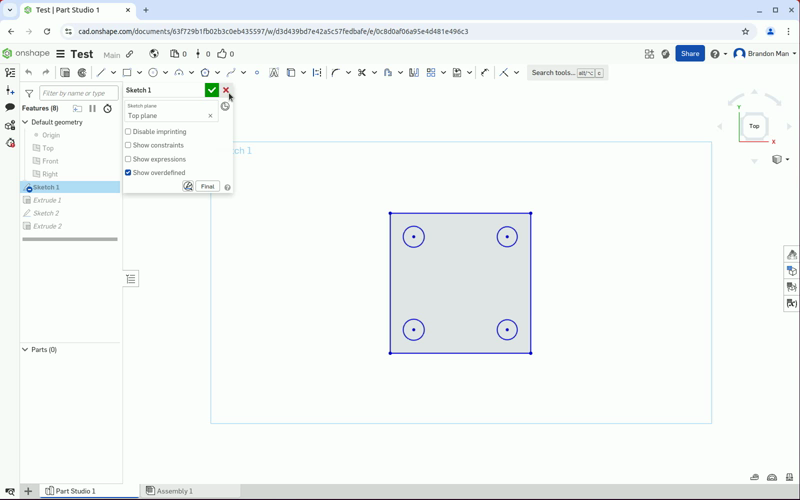
key(shift+s)
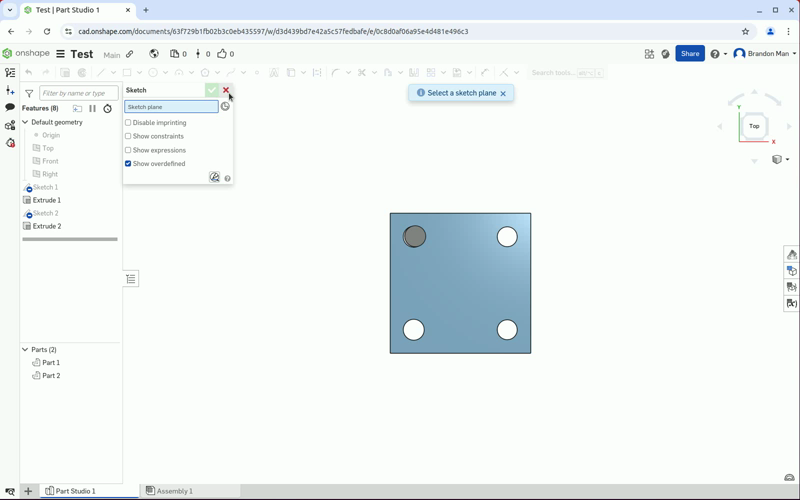
mouse_move(73, 150)
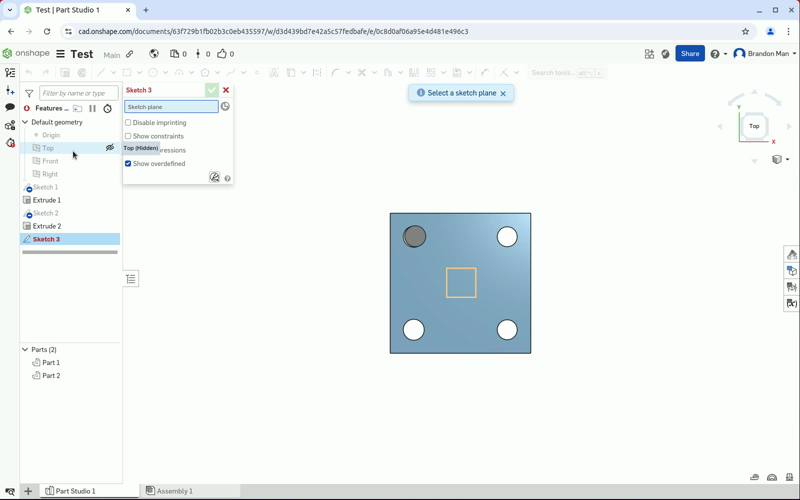
click(73, 150)
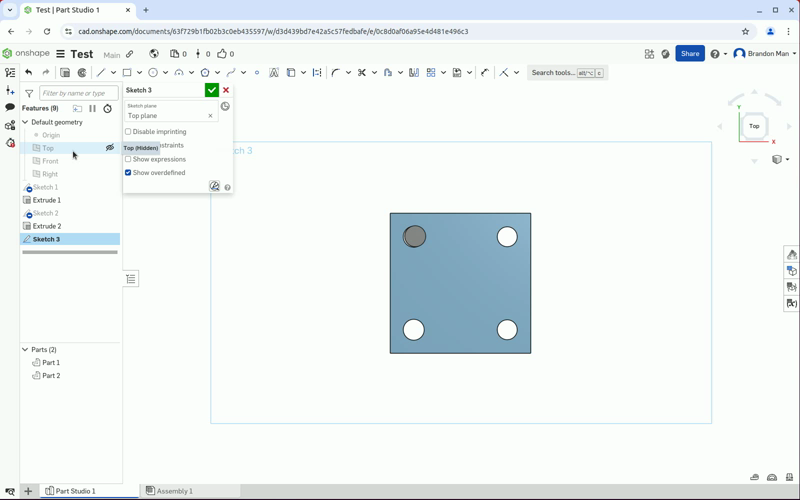
mouse_move(73, 352)
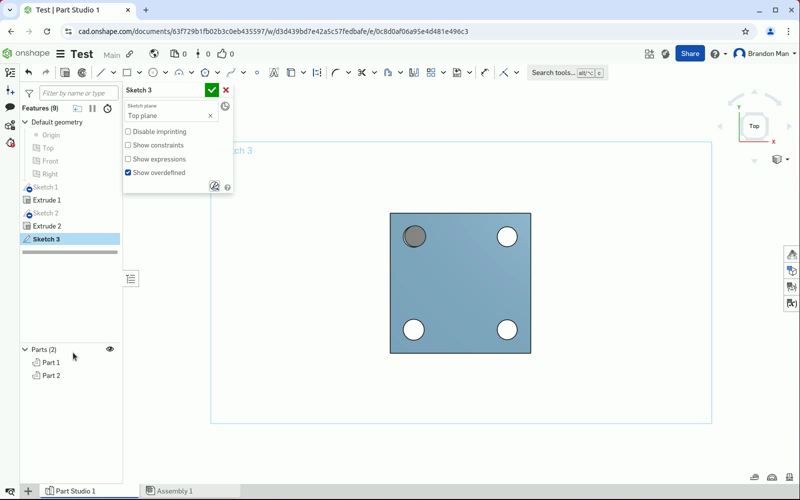
key(y)
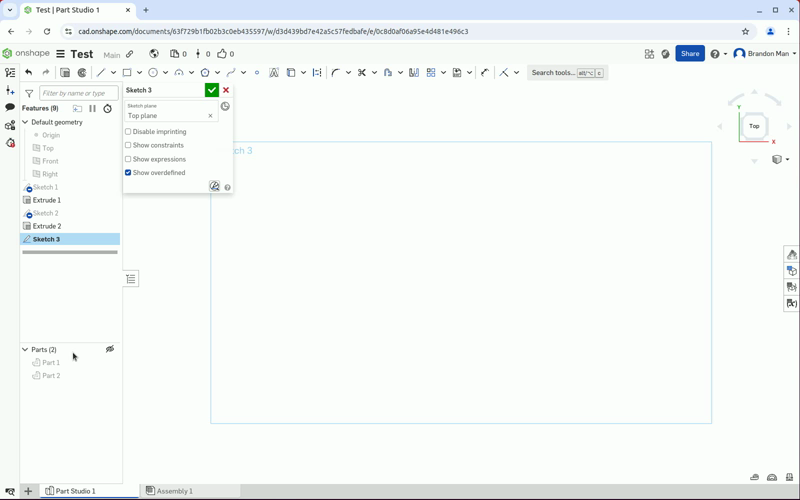
key(c)
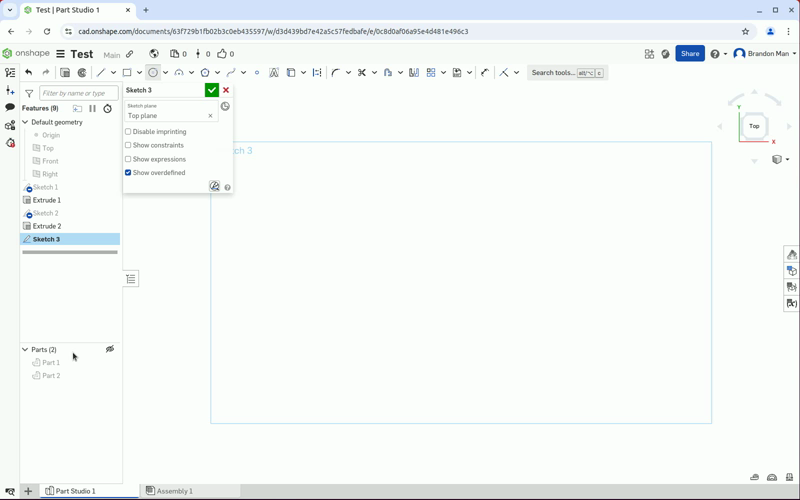
key_down(shift)
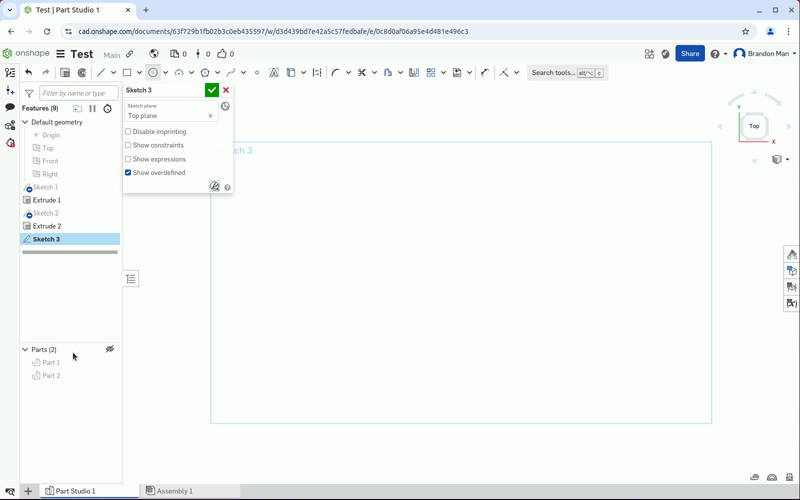
mouse_move(507, 236)
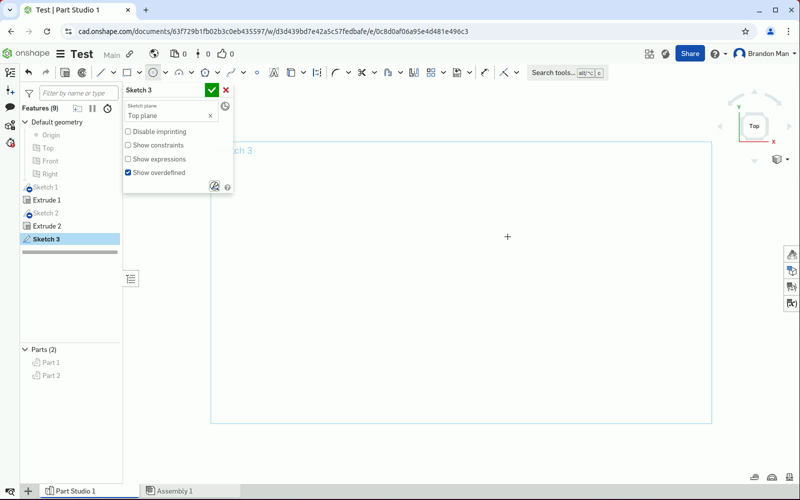
click(507, 236)
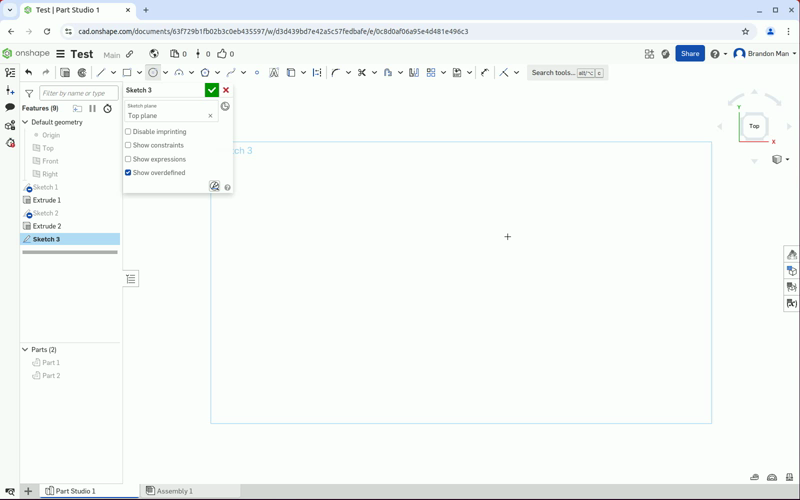
key_up(shift)
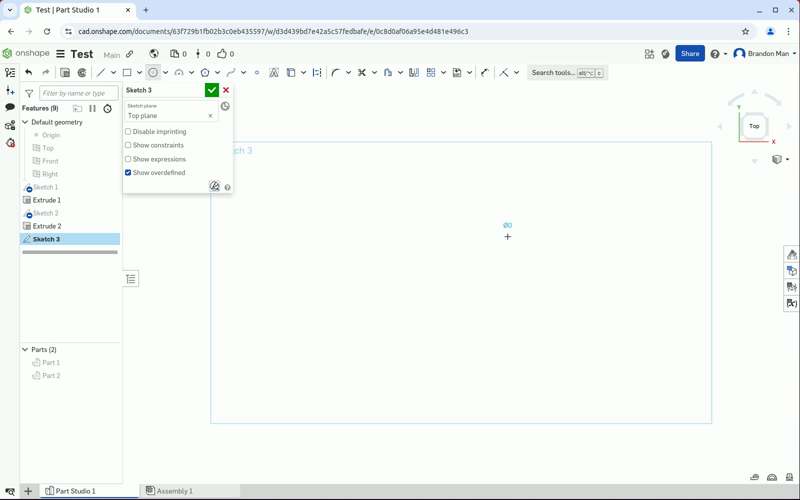
mouse_move(518, 236)
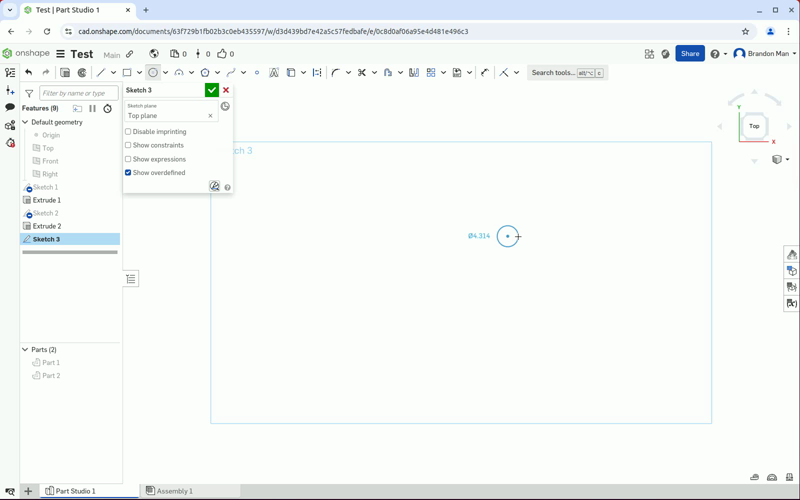
click(518, 236)
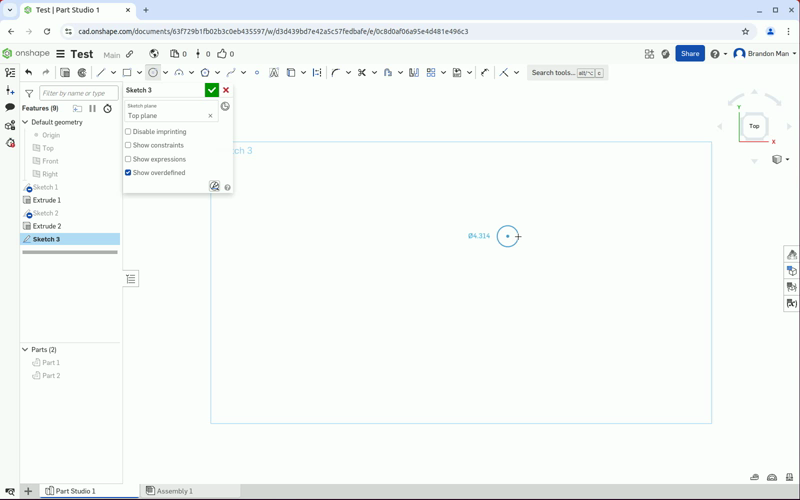
key(esc)
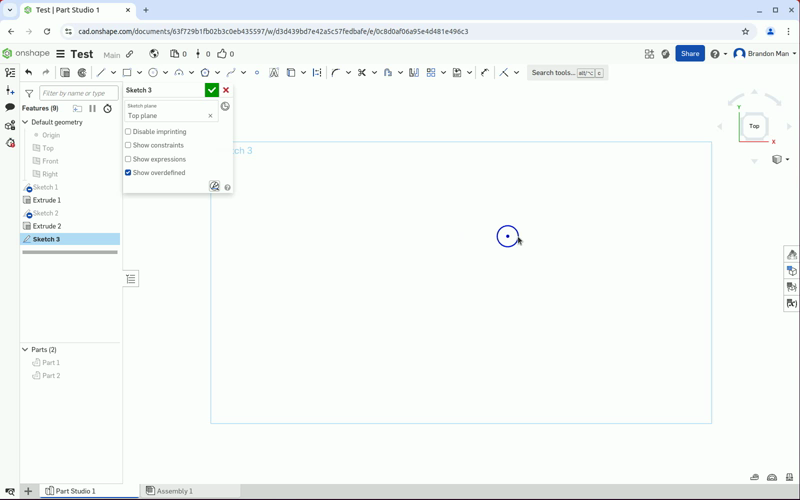
mouse_move(511, 234)
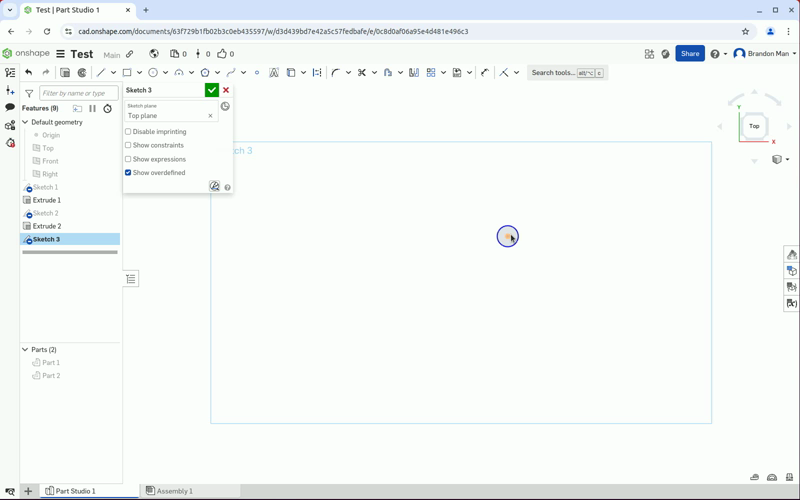
scroll(6)
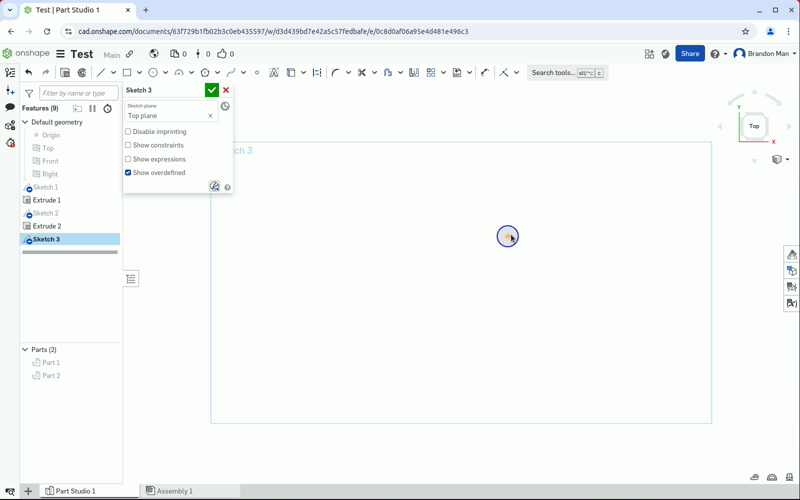
scroll(6)
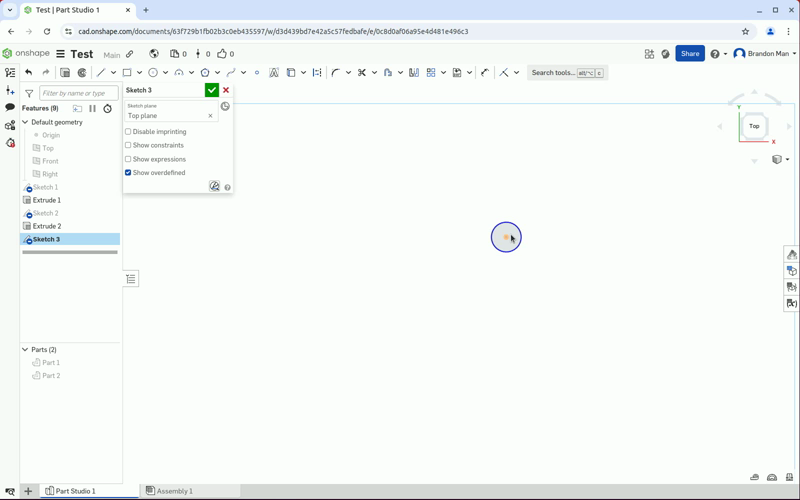
scroll(6)
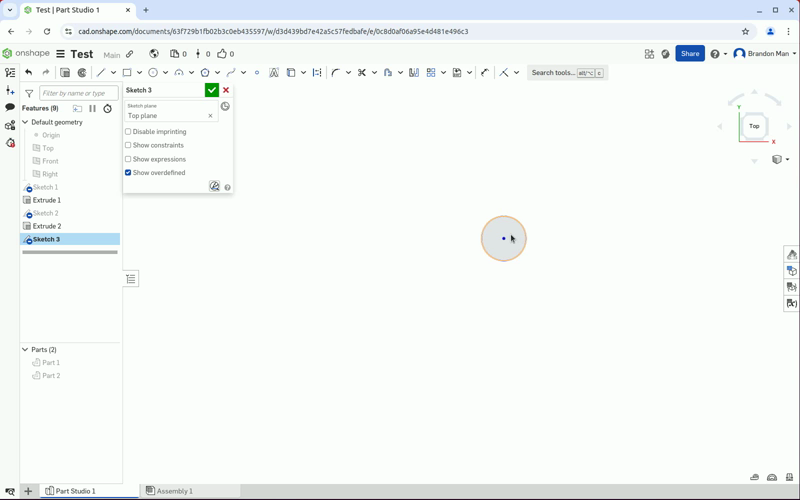
scroll(6)
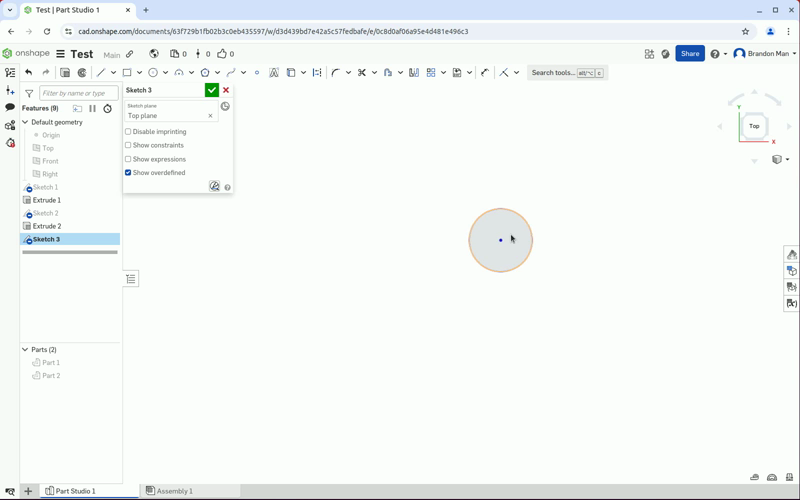
scroll(6)
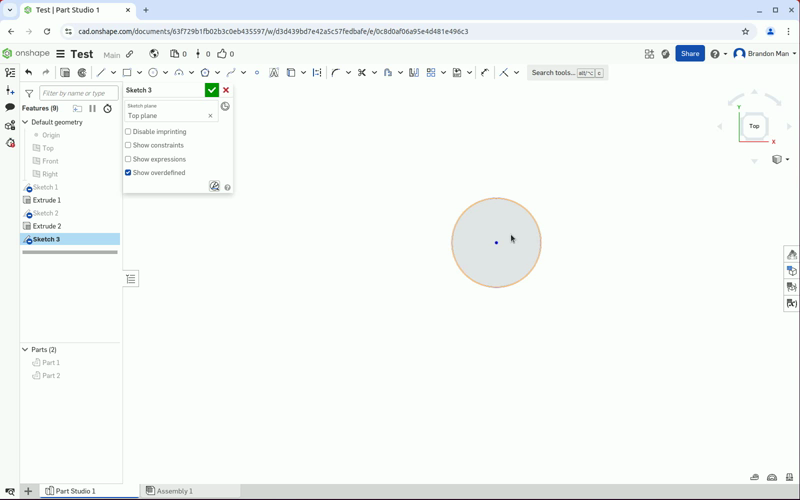
scroll(6)
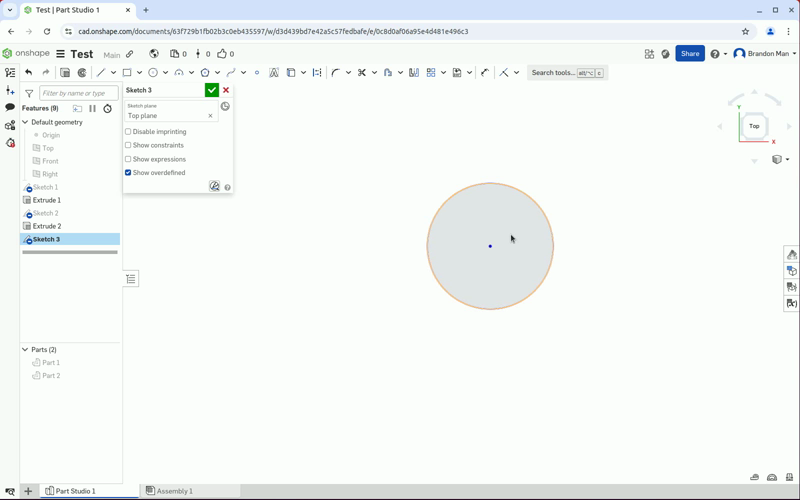
scroll(6)
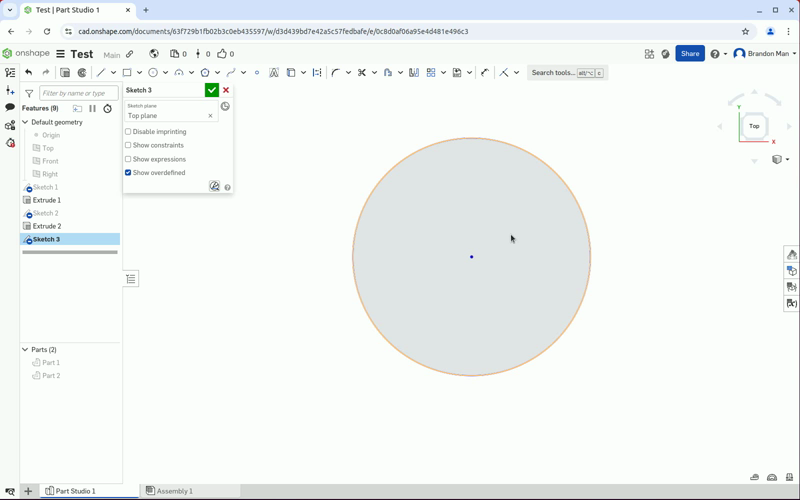
click(511, 234)
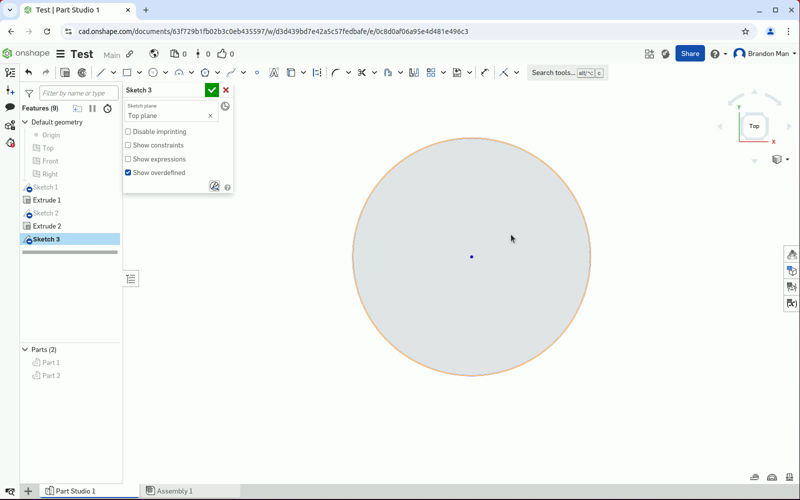
scroll(-6)
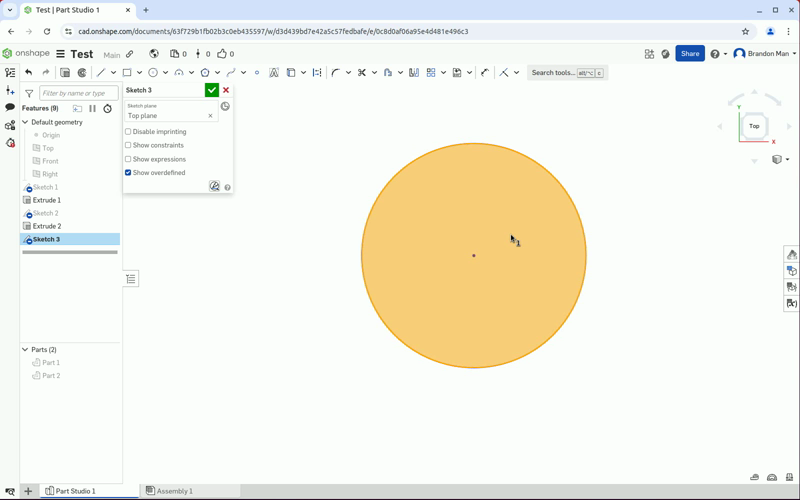
scroll(-6)
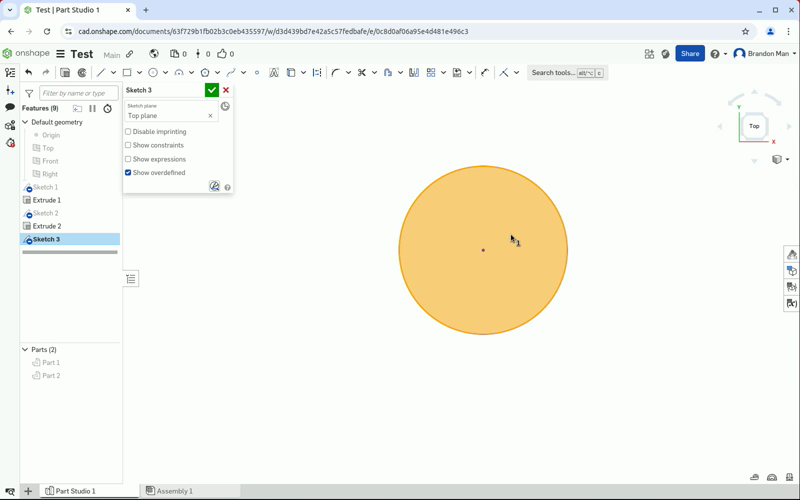
scroll(-6)
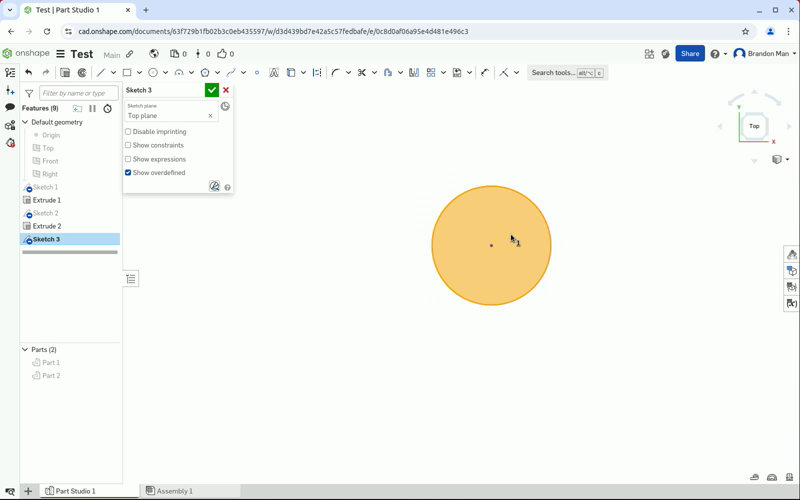
scroll(-6)
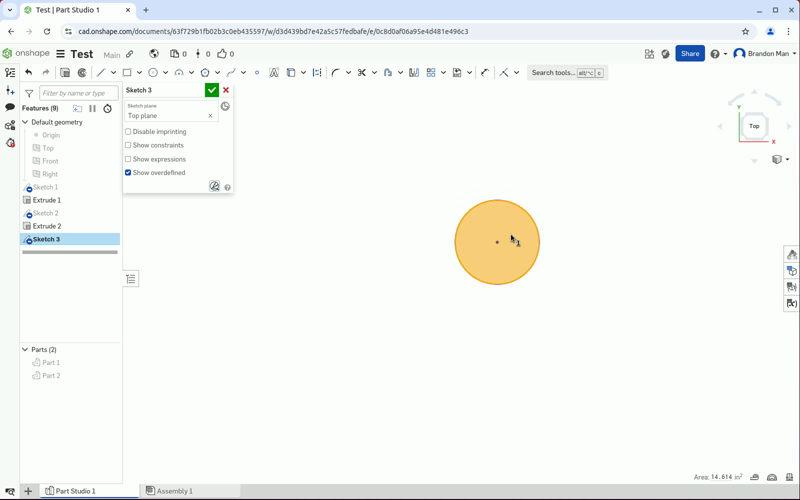
scroll(-6)
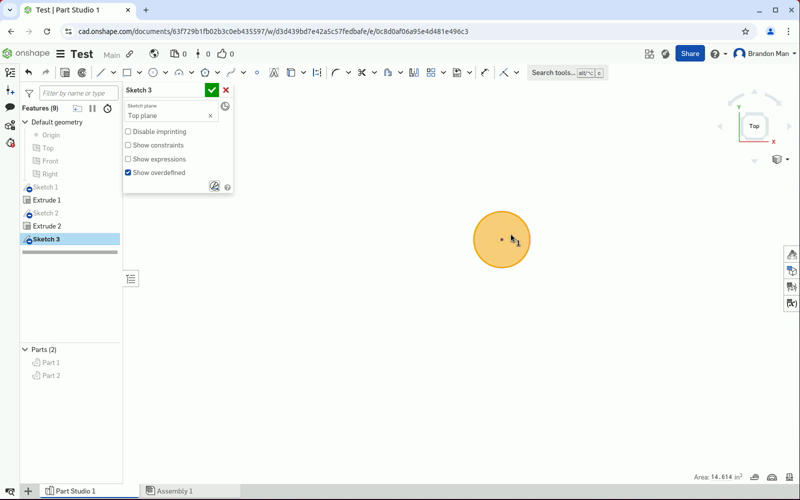
scroll(-6)
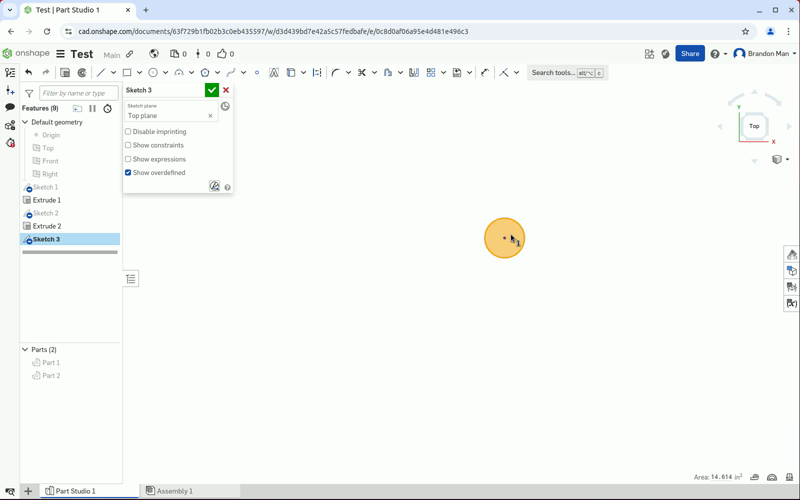
scroll(-6)
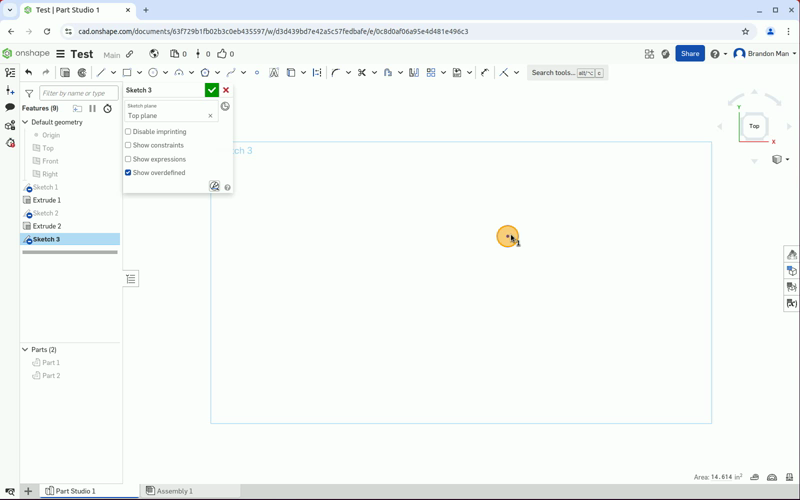
mouse_move(73, 352)
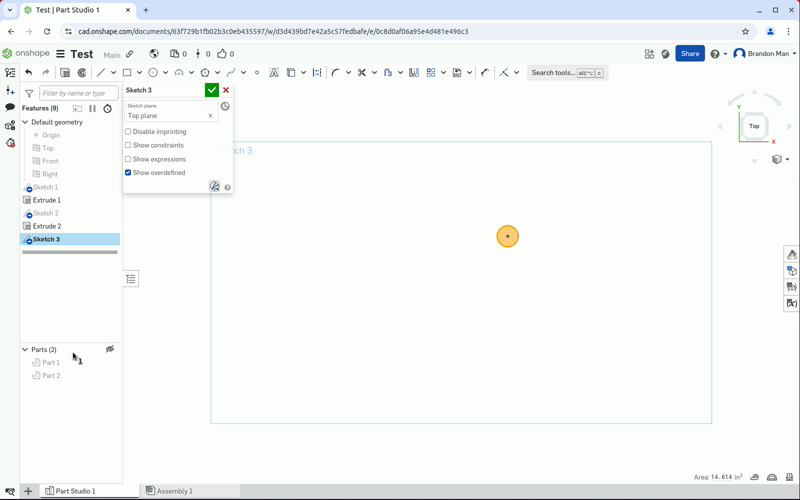
key(shift+y)
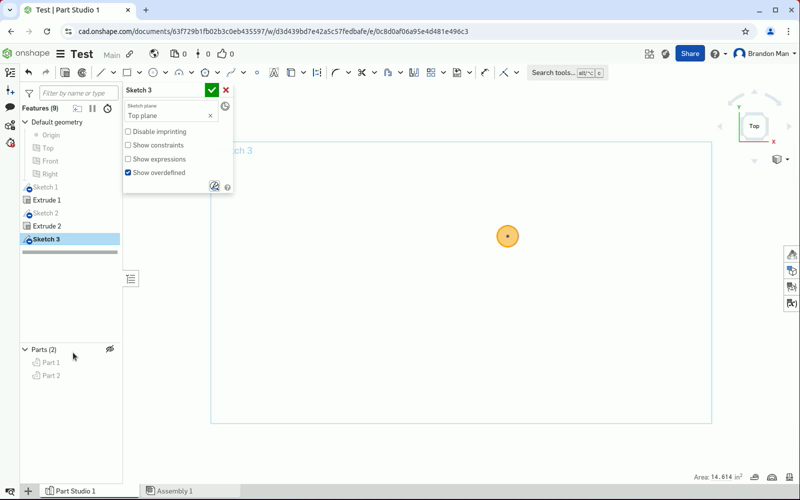
key(shift+e)
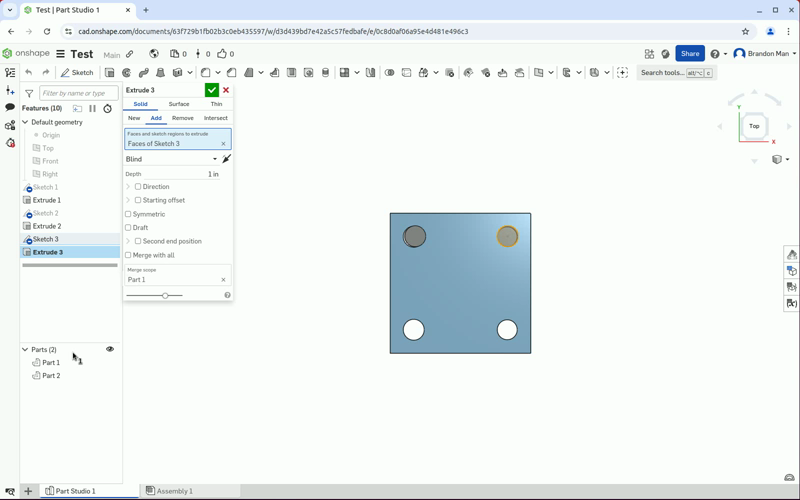
mouse_move(143, 106)
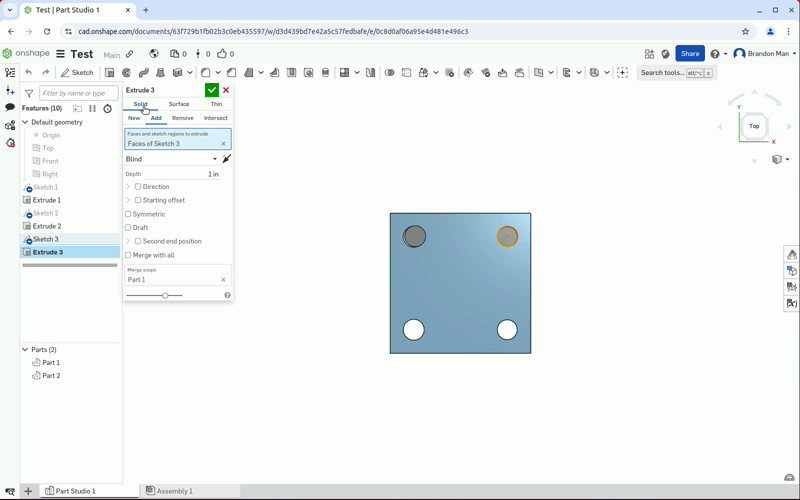
click(143, 106)
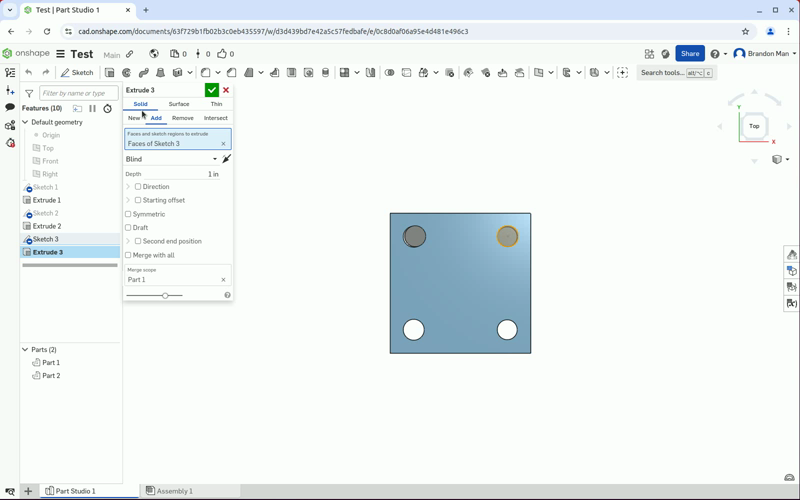
mouse_move(137, 120)
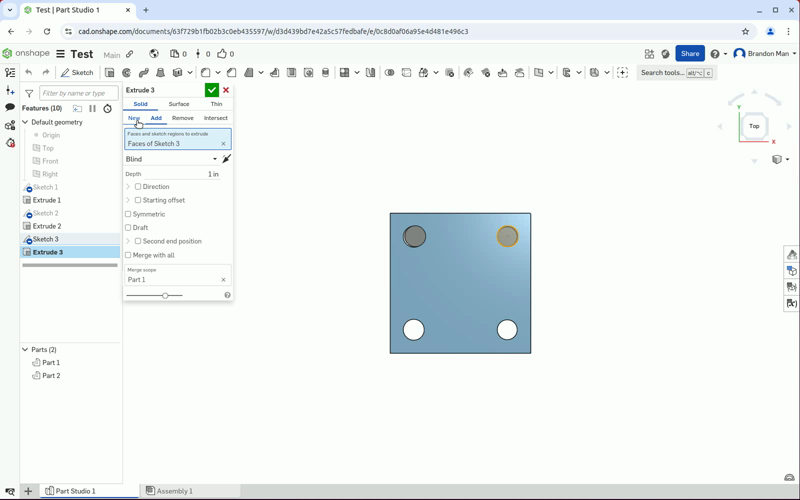
click(137, 120)
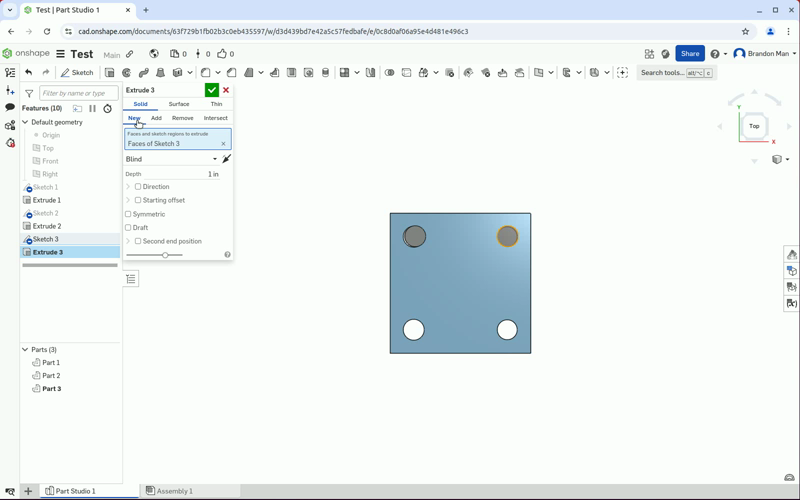
key(tab, 4)
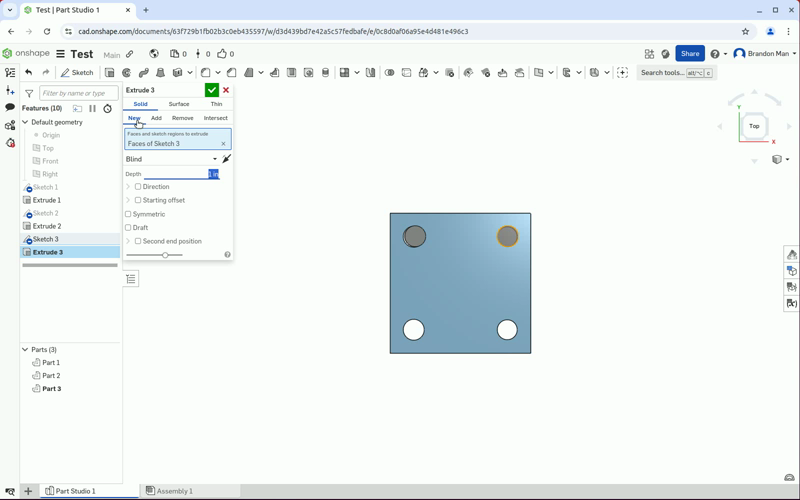
text(23.108)
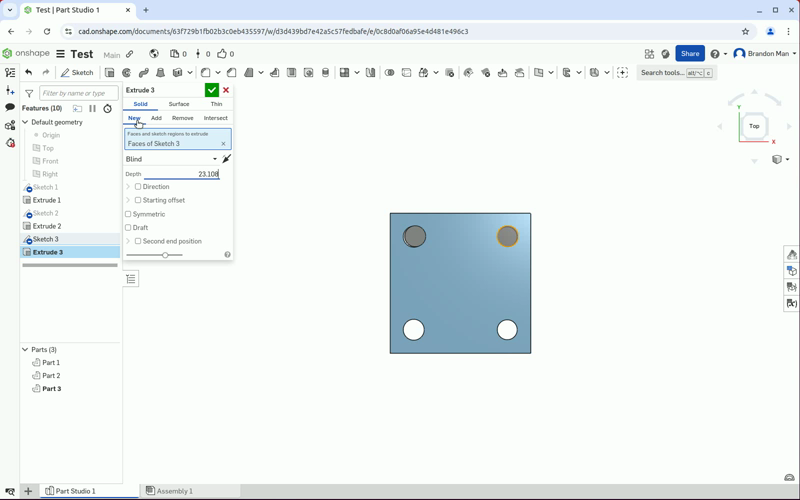
key(enter)
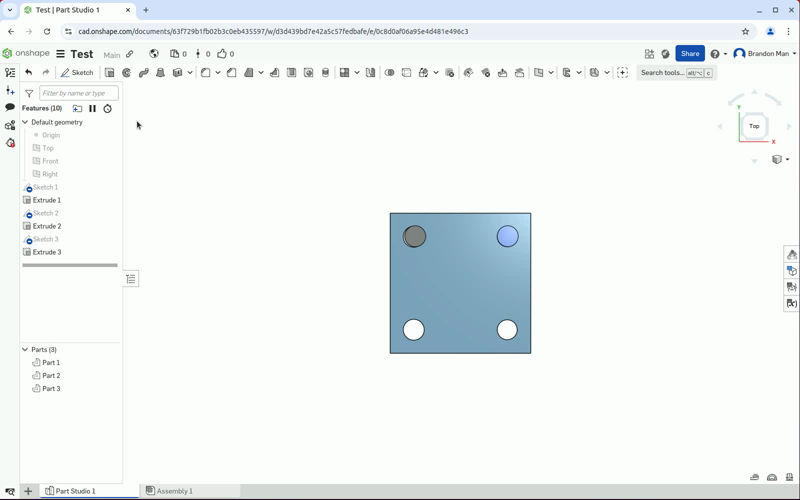
key(shift+h)
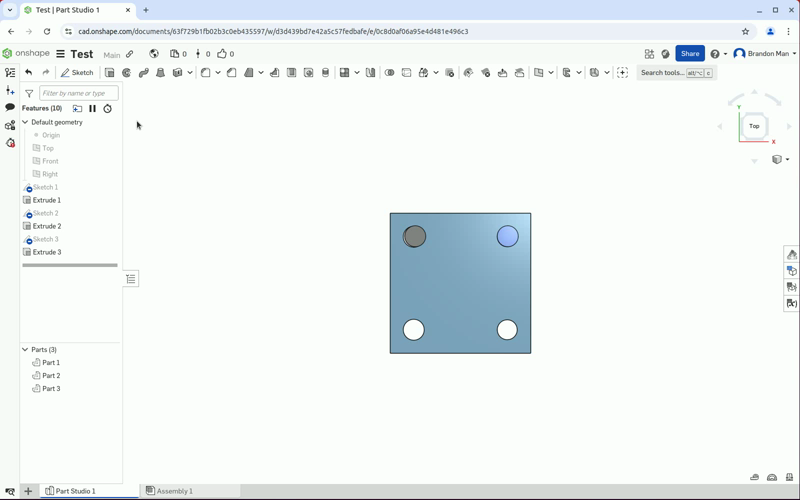
key(shift+h)
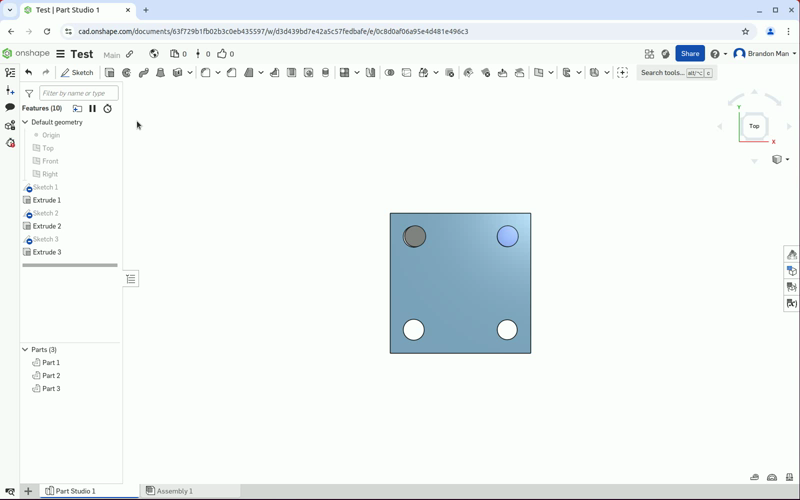
mouse_move(73, 189)
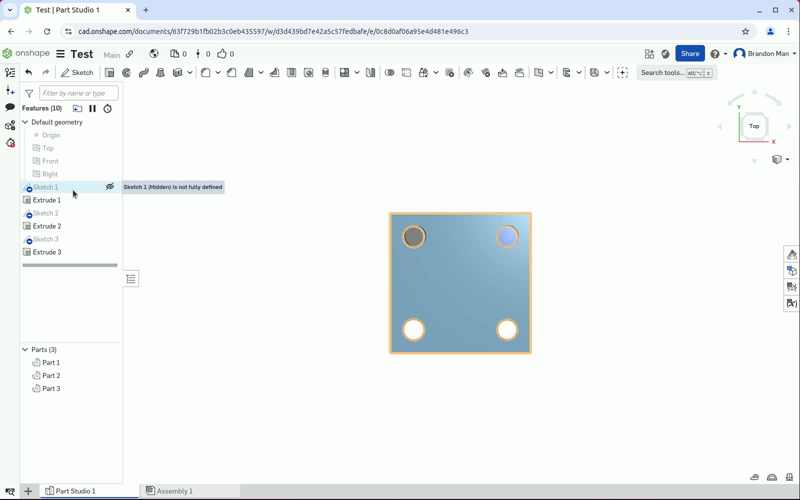
click(73, 189)
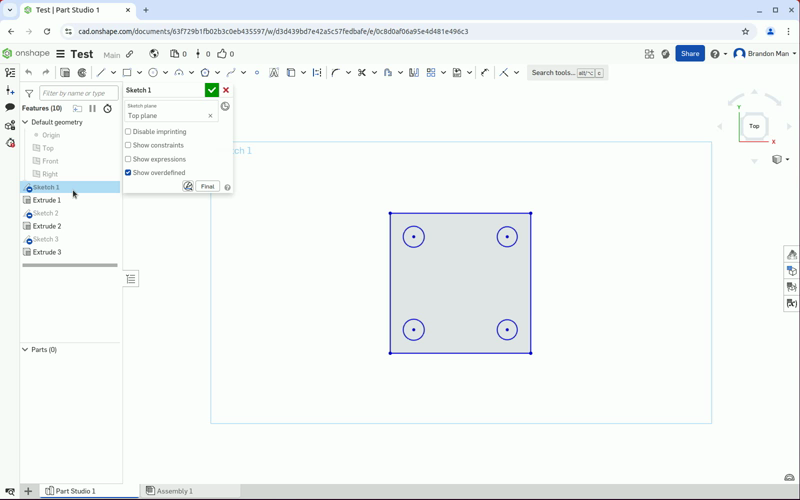
mouse_move(229, 92)
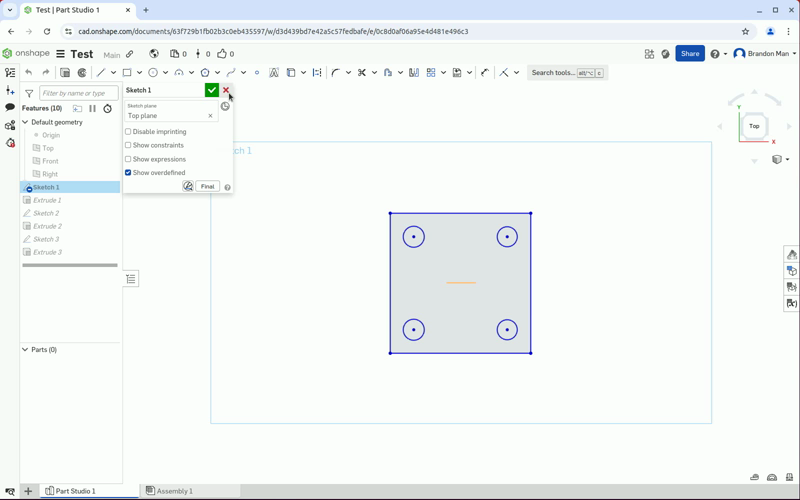
click(229, 92)
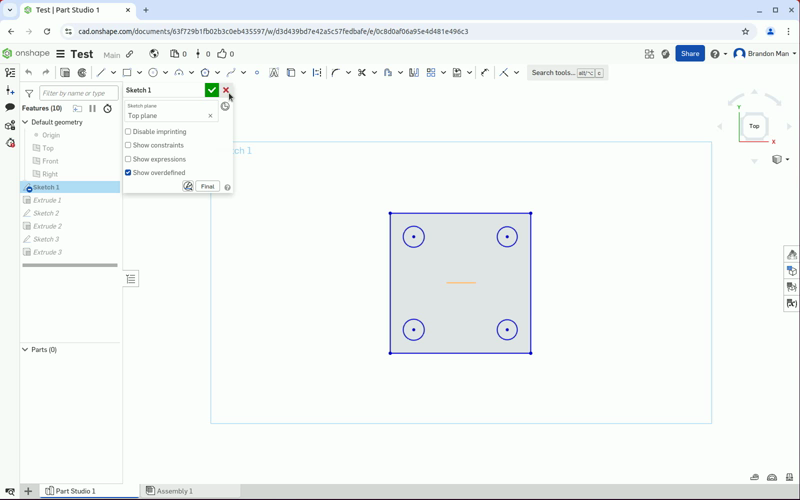
key(shift+s)
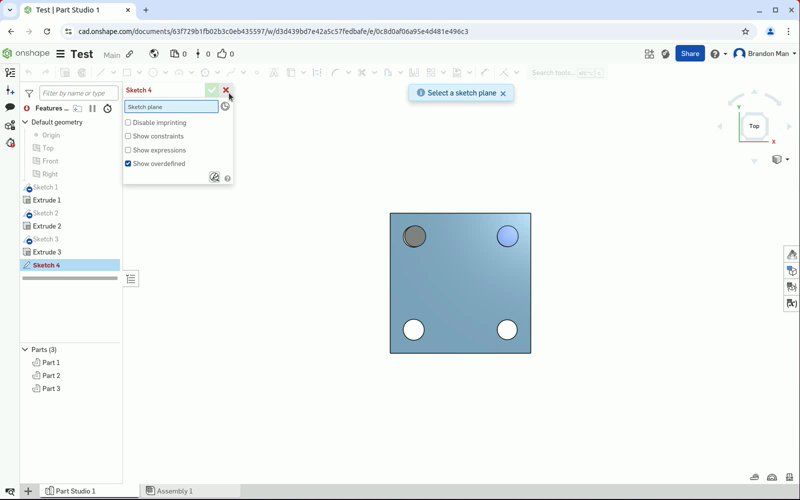
mouse_move(73, 150)
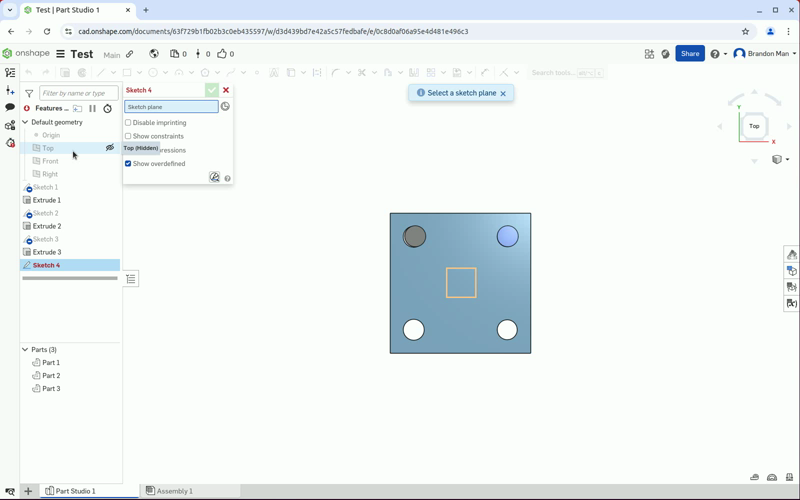
click(73, 150)
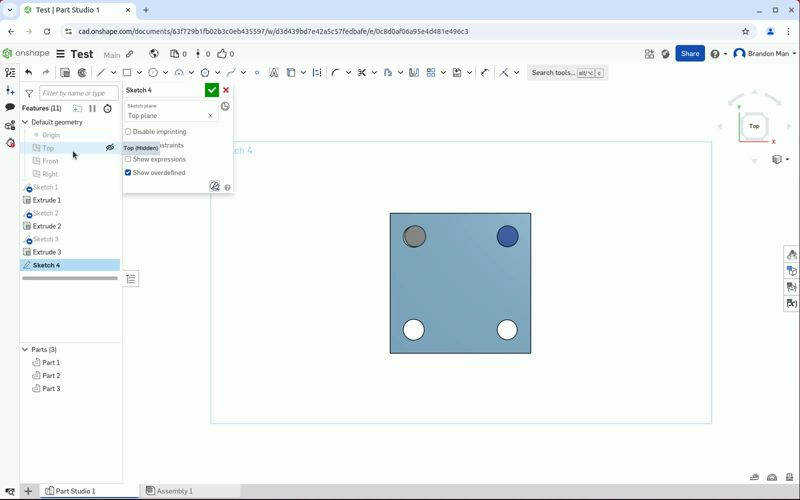
mouse_move(73, 352)
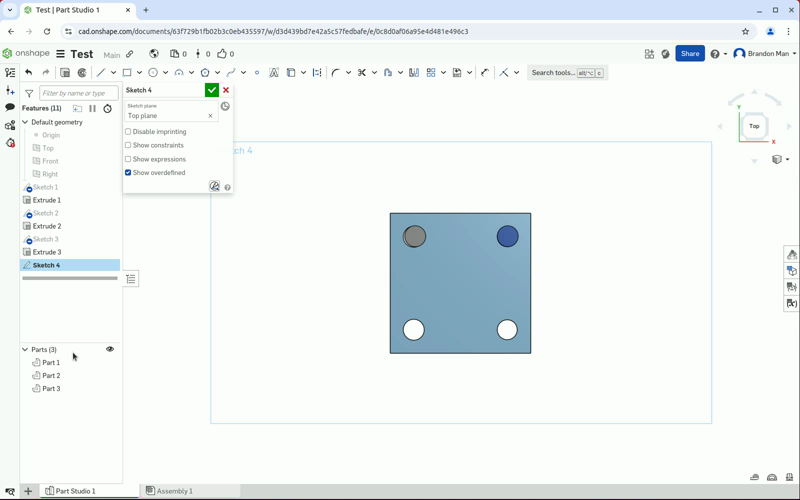
key(y)
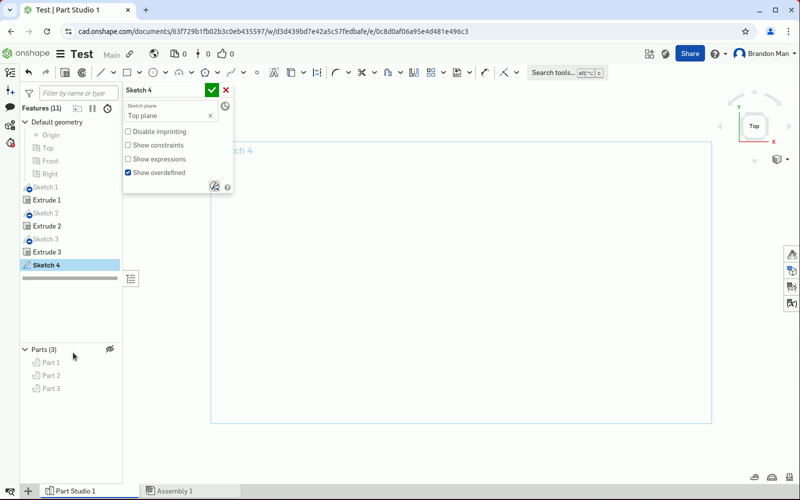
key(c)
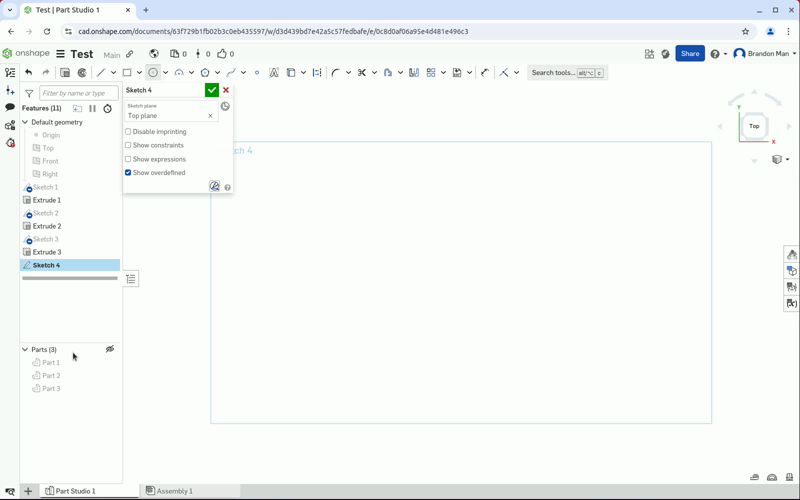
key_down(shift)
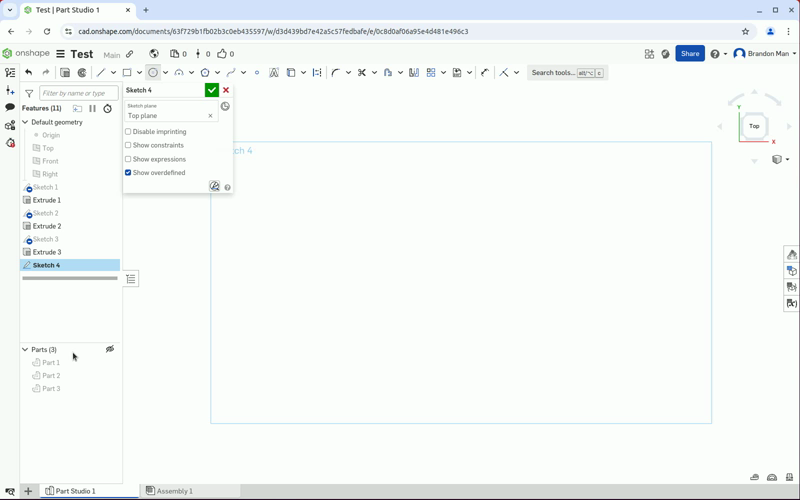
mouse_move(507, 329)
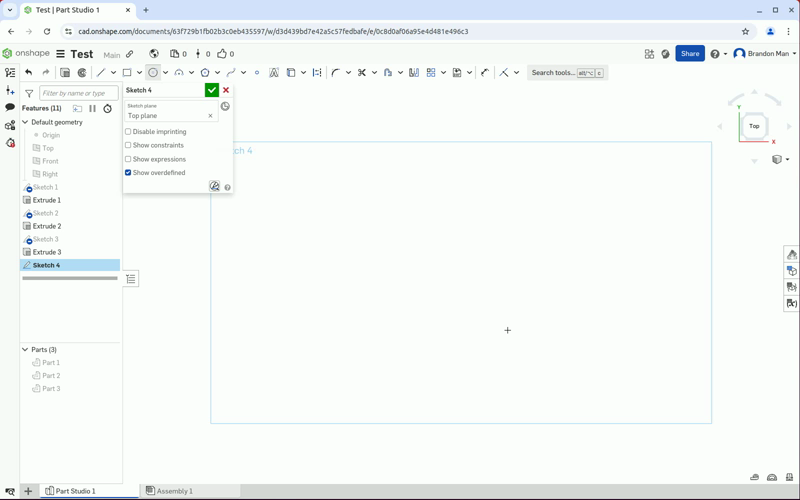
click(507, 329)
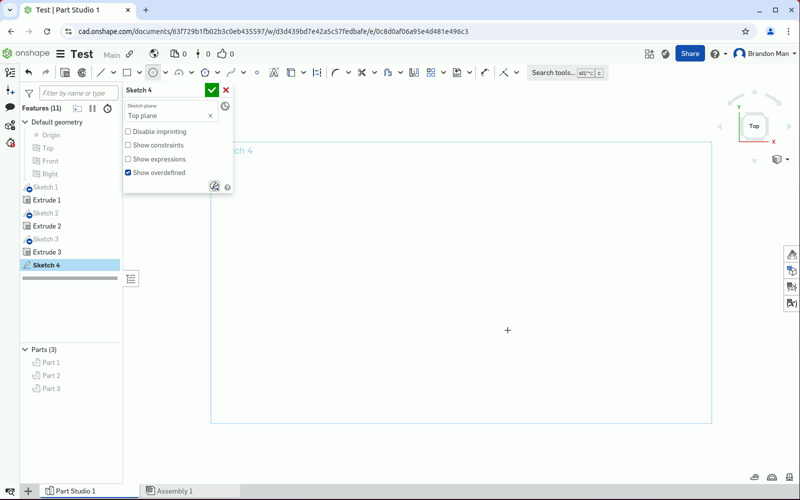
key_up(shift)
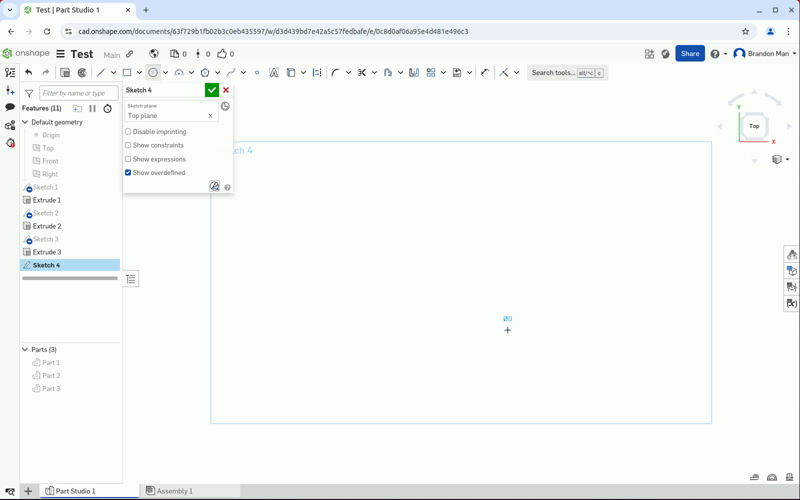
mouse_move(518, 329)
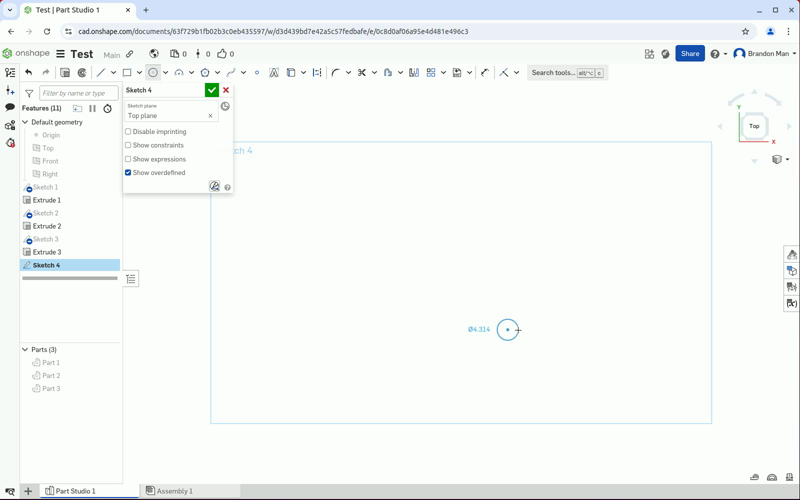
click(518, 329)
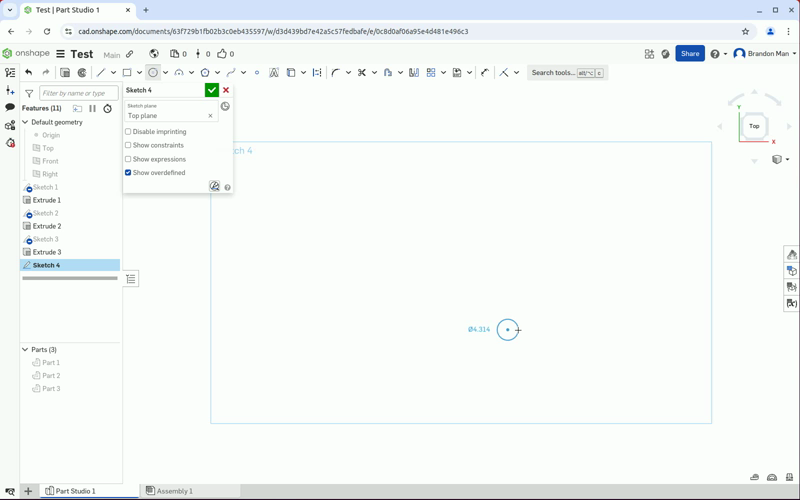
key(esc)
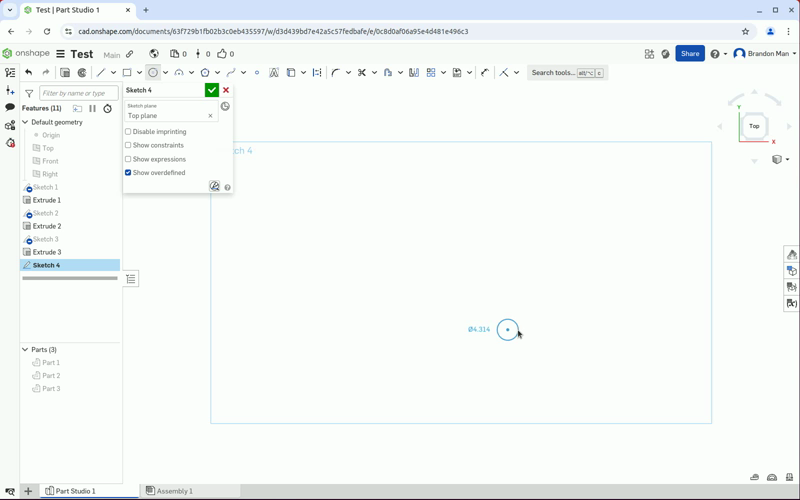
mouse_move(505, 338)
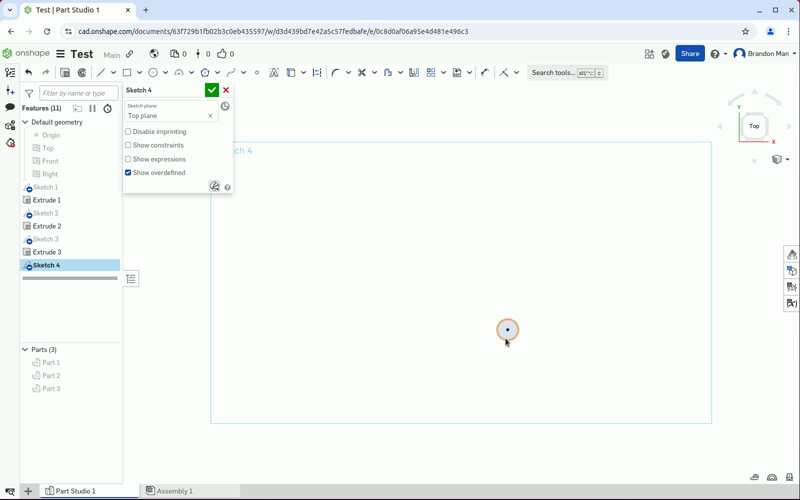
scroll(6)
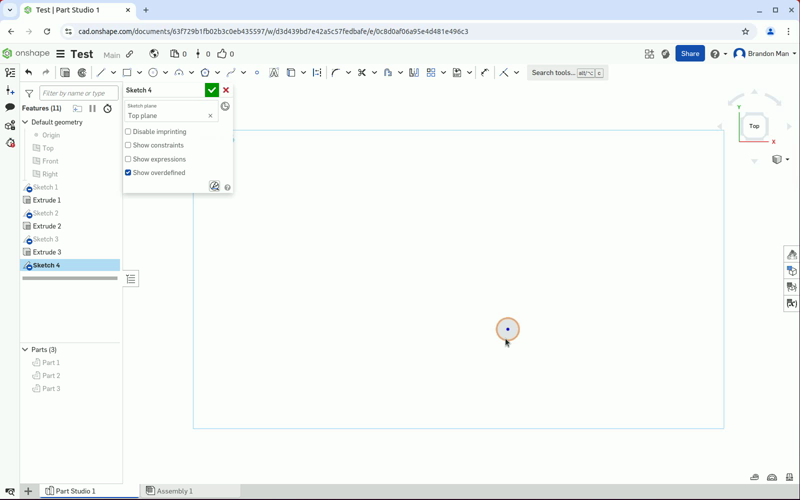
scroll(6)
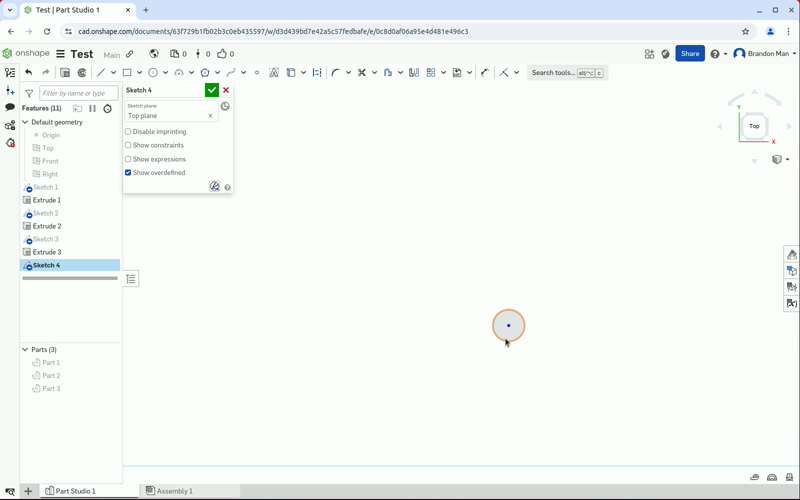
scroll(6)
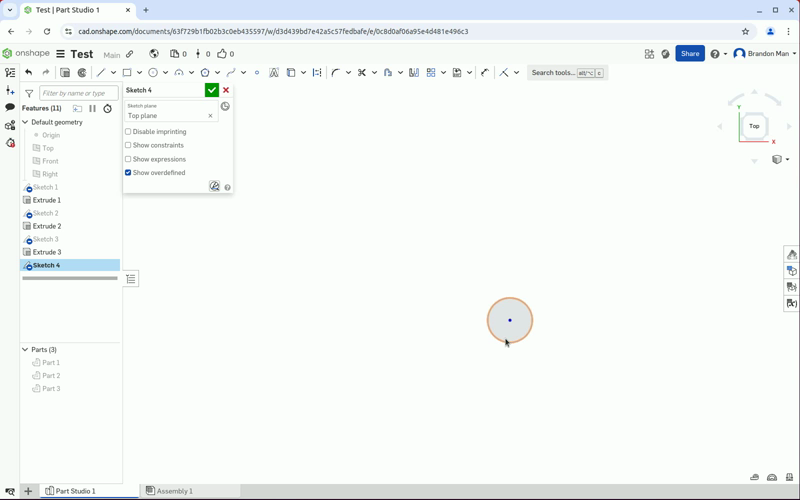
scroll(6)
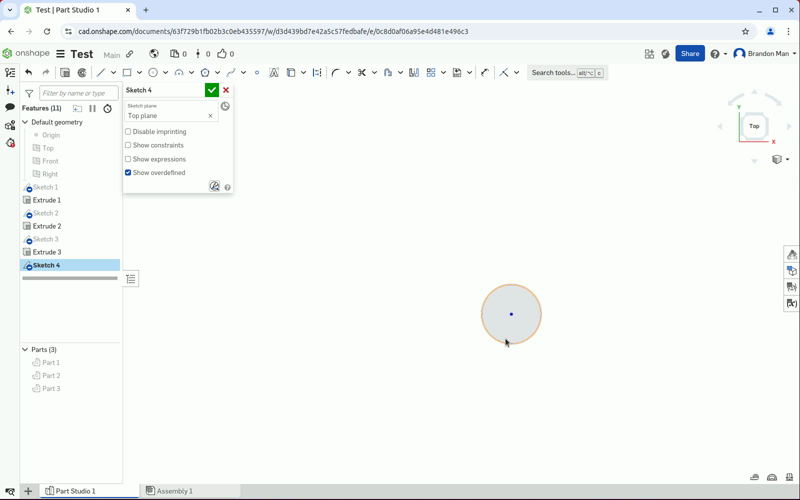
scroll(6)
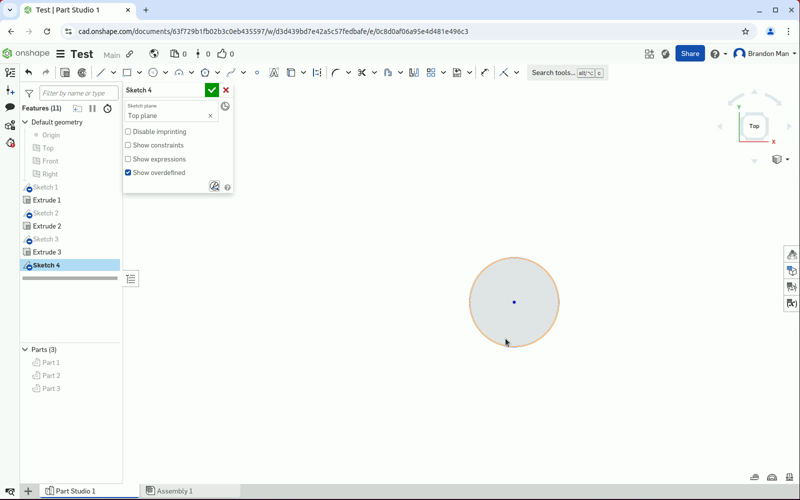
scroll(6)
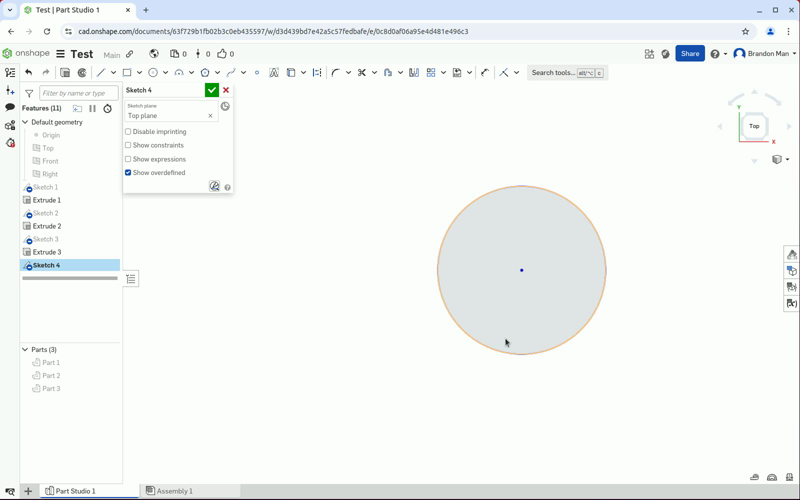
scroll(6)
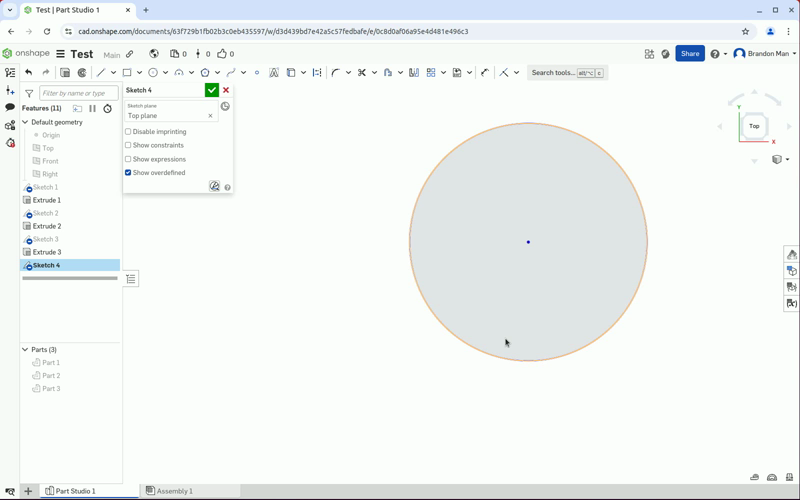
click(505, 338)
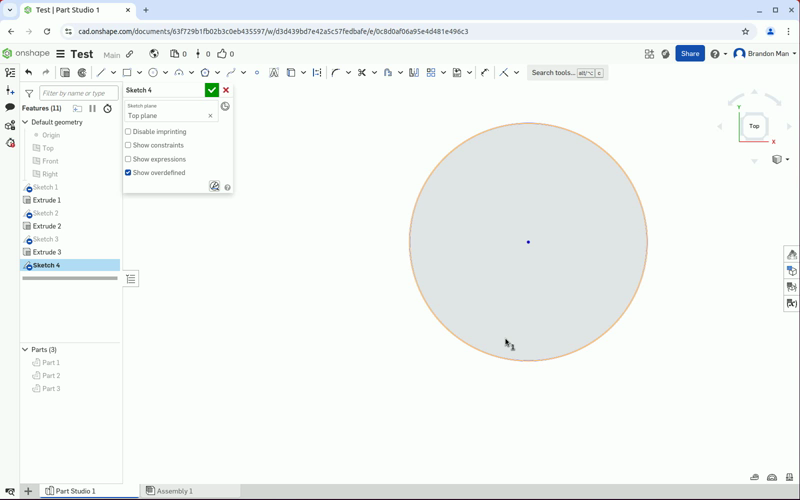
scroll(-6)
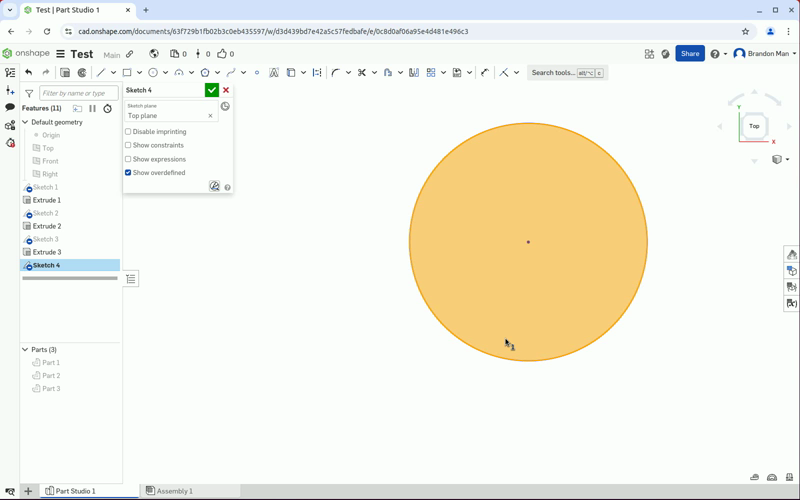
scroll(-6)
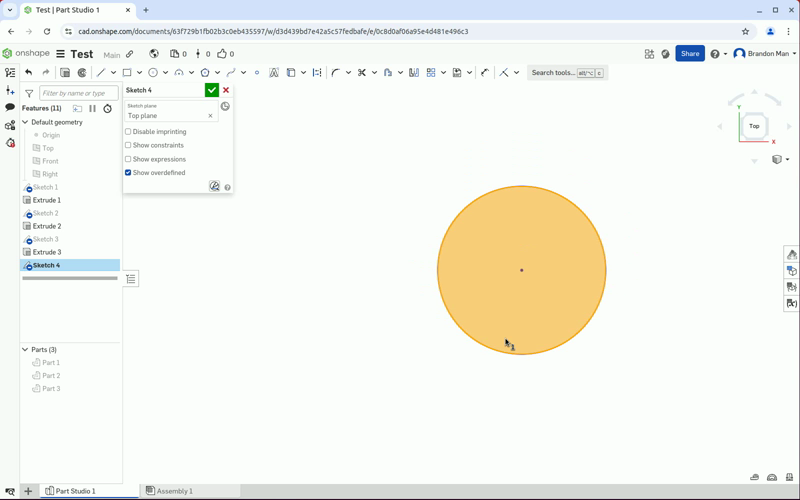
scroll(-6)
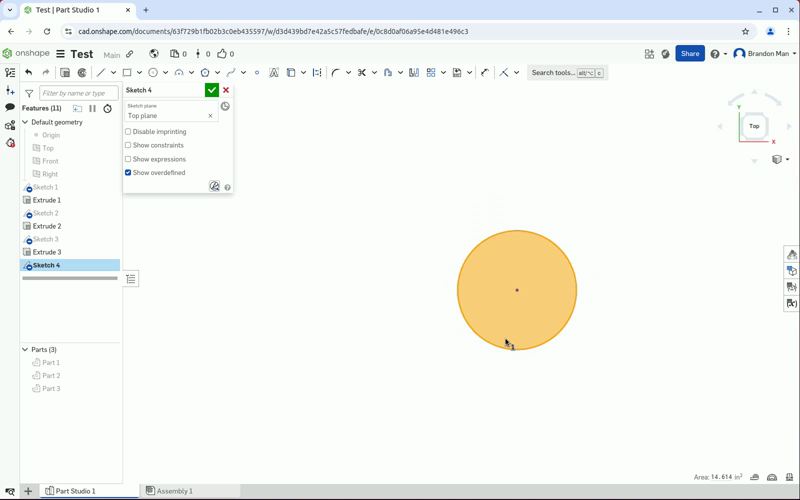
scroll(-6)
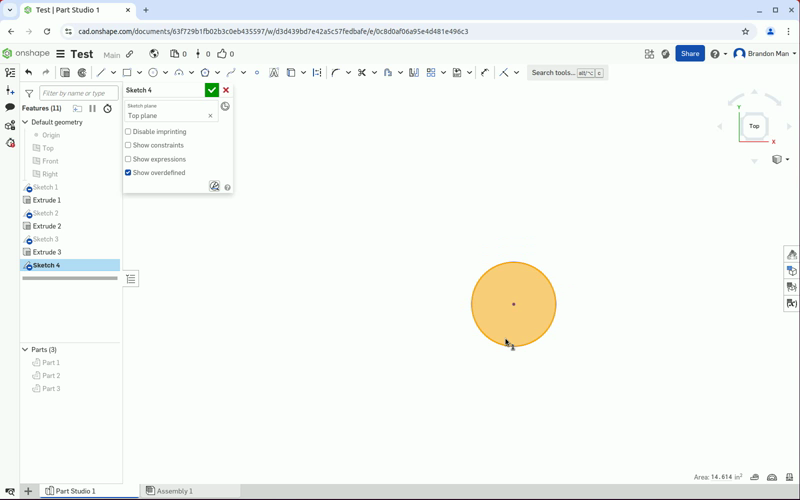
scroll(-6)
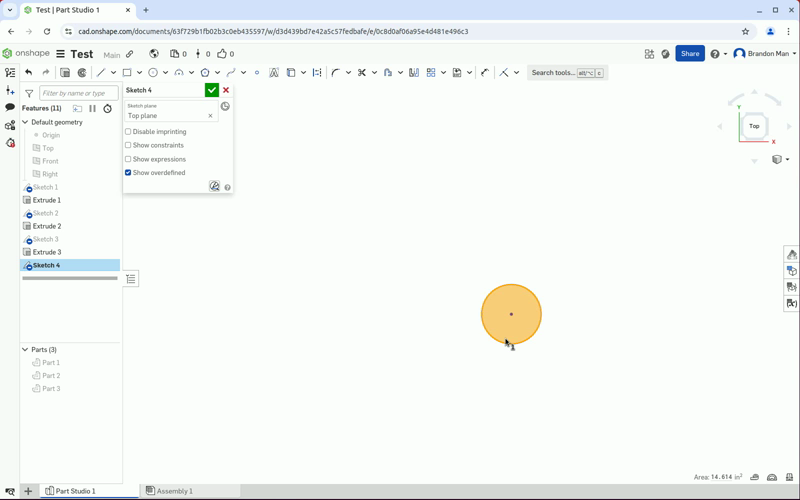
scroll(-6)
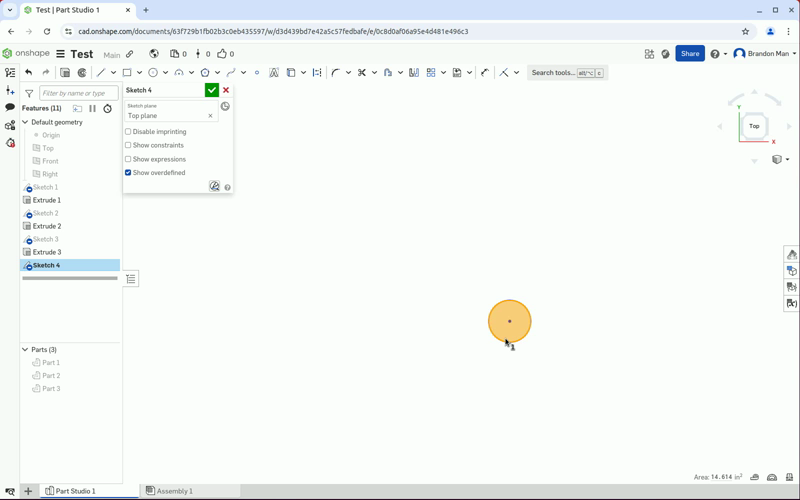
scroll(-6)
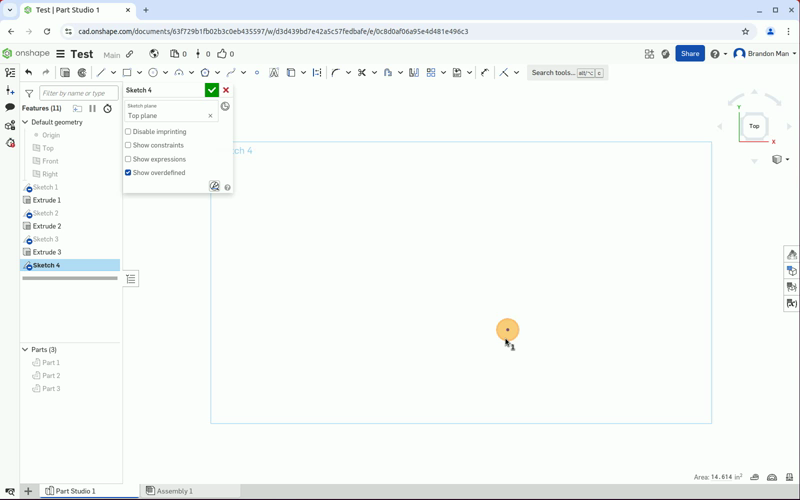
mouse_move(73, 352)
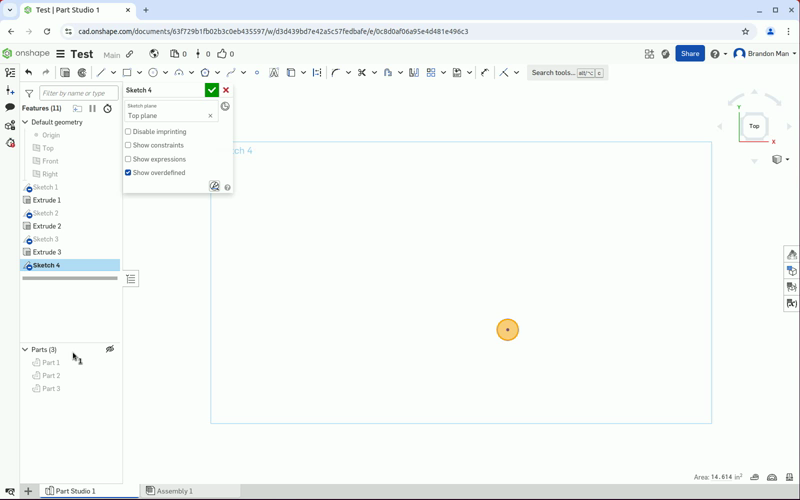
key(shift+y)
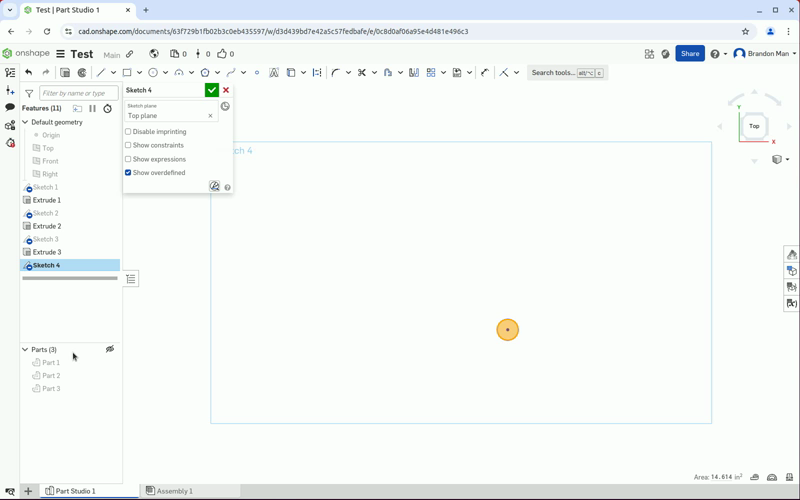
key(shift+e)
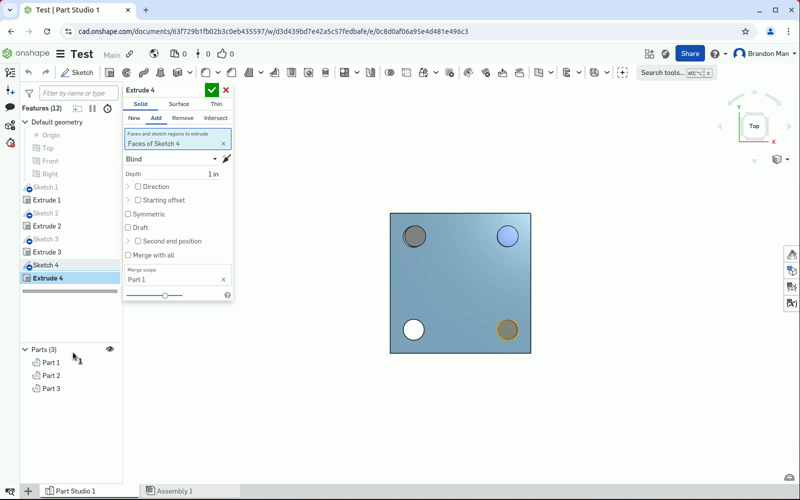
mouse_move(143, 106)
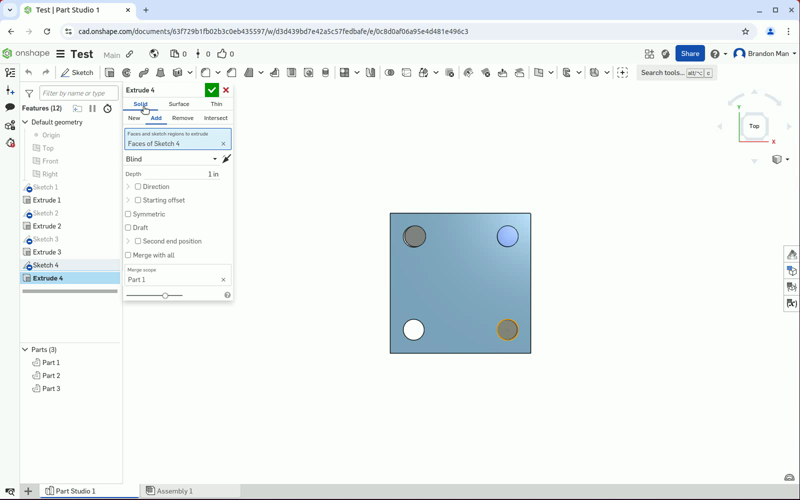
click(143, 106)
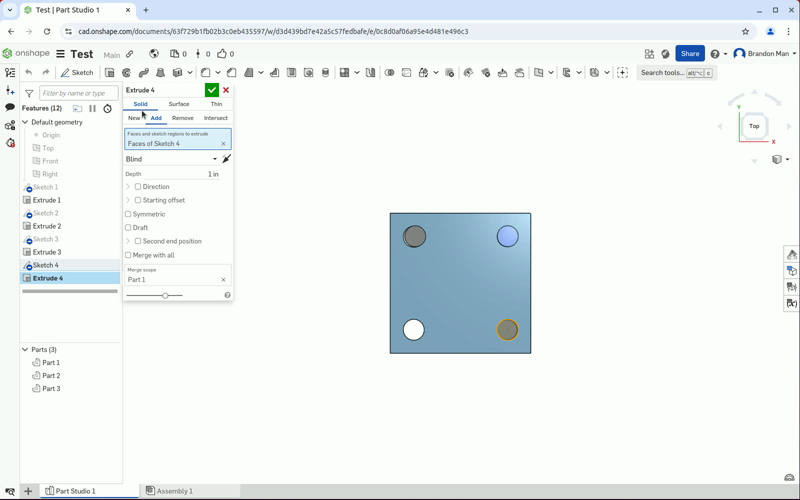
mouse_move(137, 120)
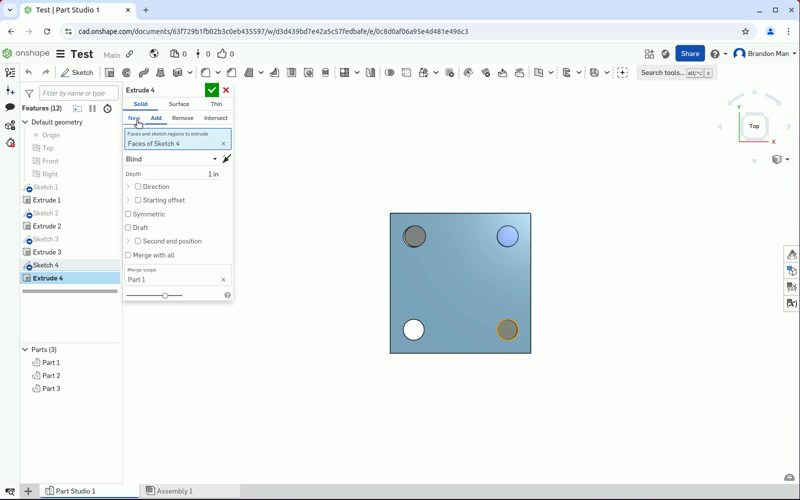
click(137, 120)
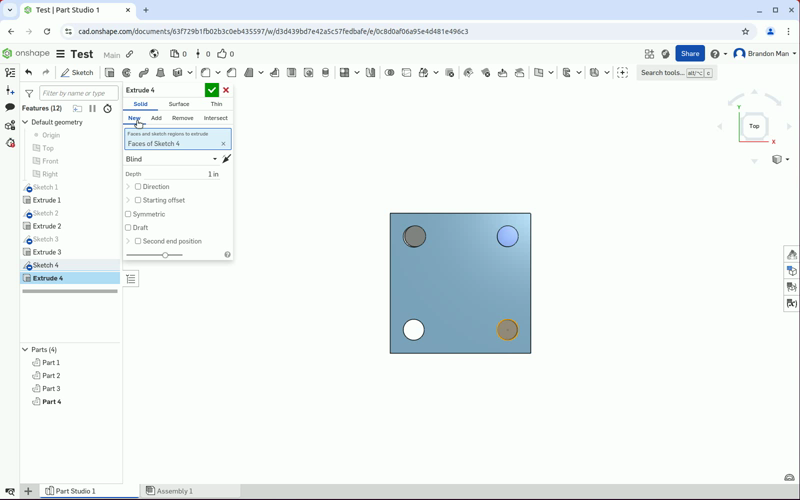
key(tab, 4)
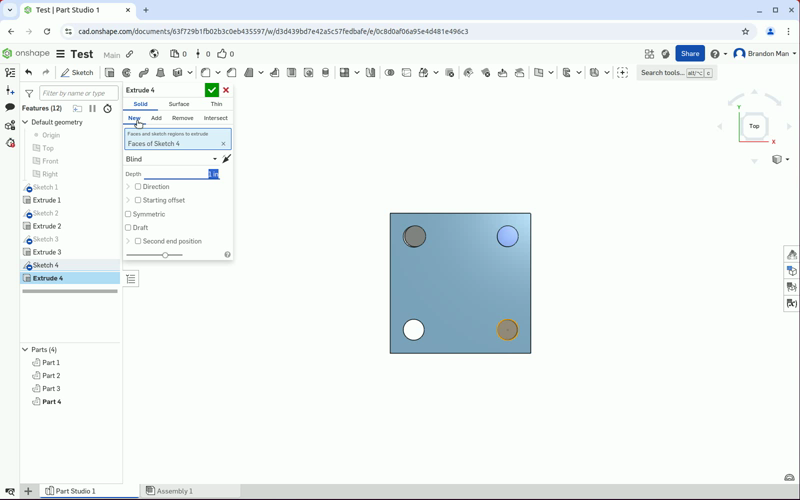
text(23.108)
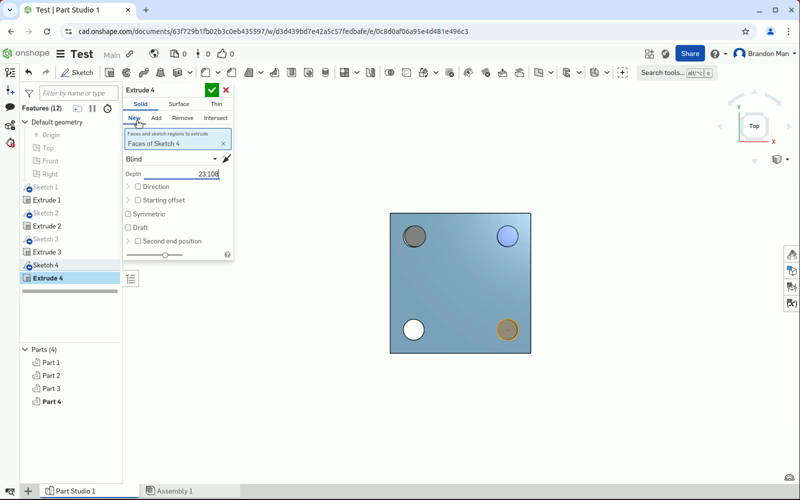
key(enter)
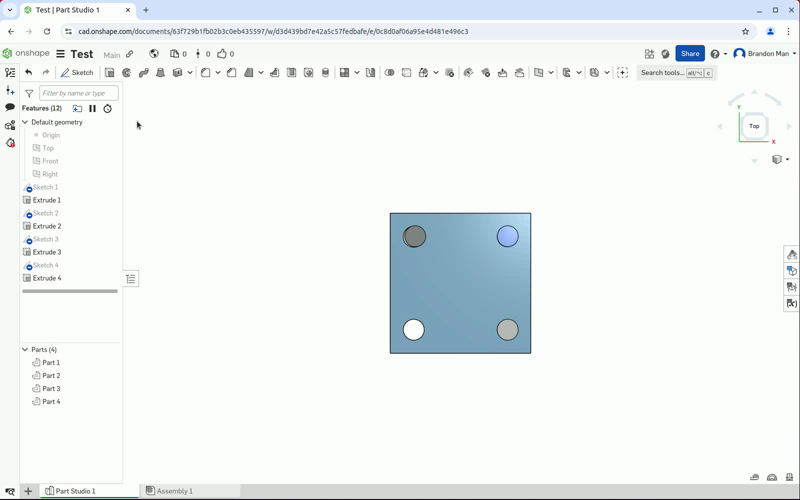
key(shift+h)
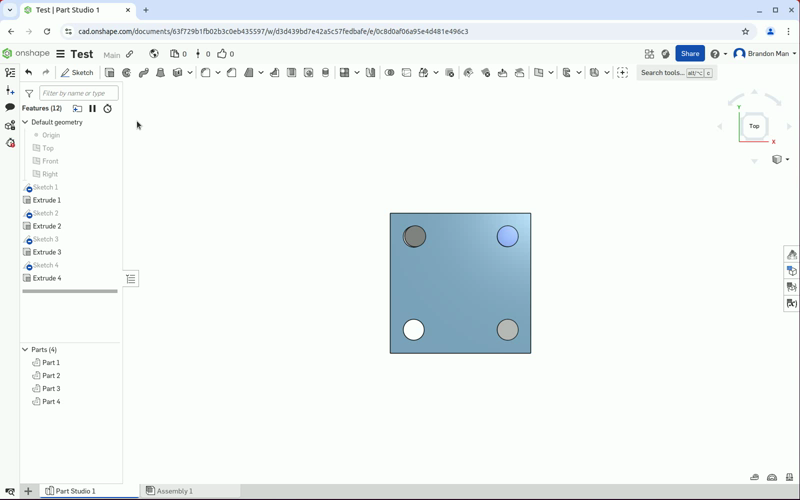
key(shift+h)
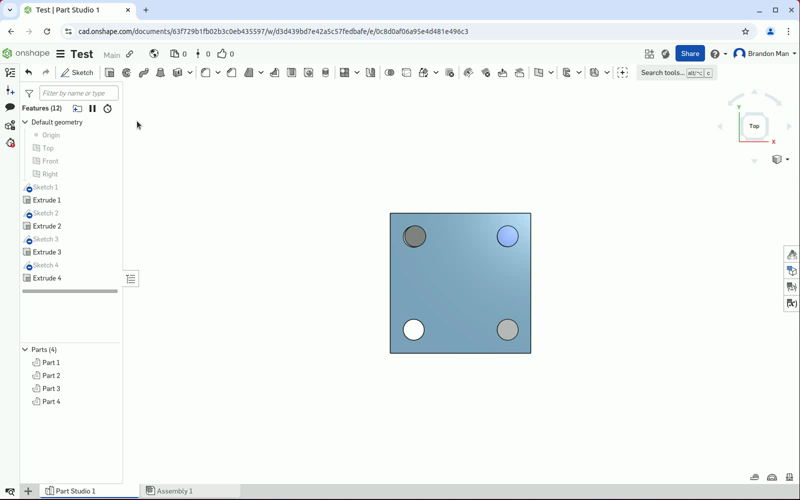
mouse_move(73, 189)
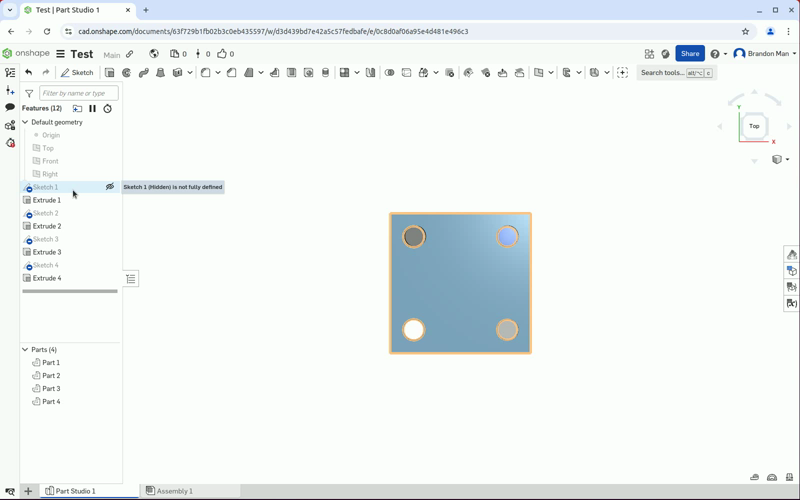
click(73, 189)
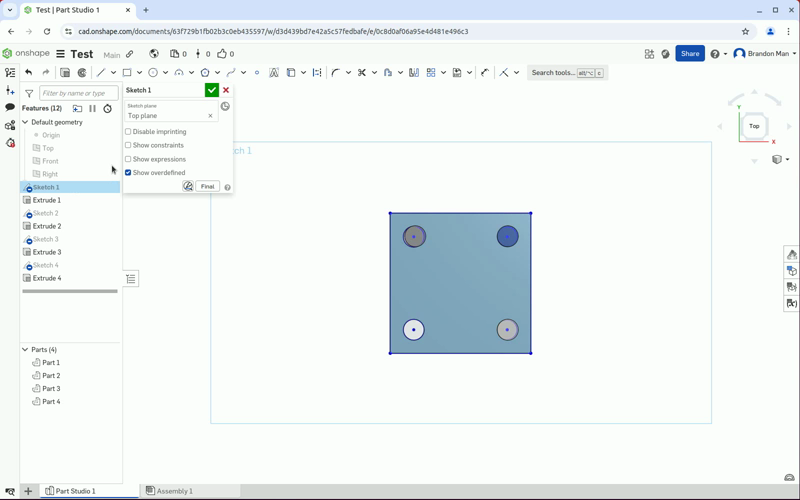
mouse_move(229, 92)
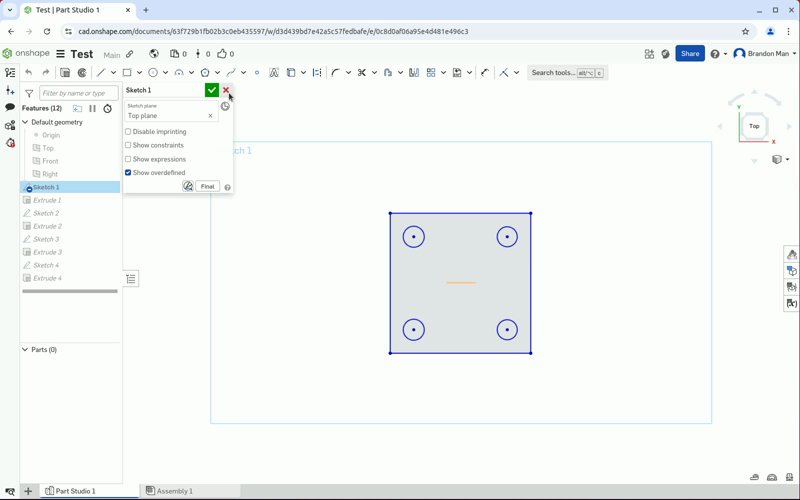
click(229, 92)
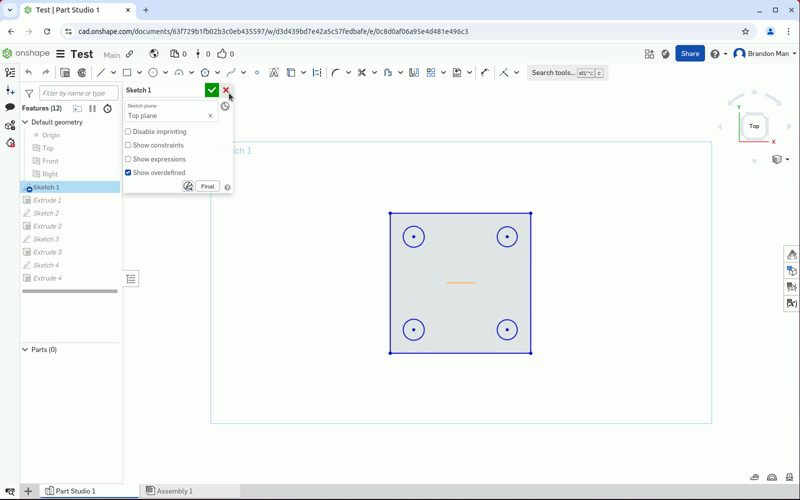
key(shift+s)
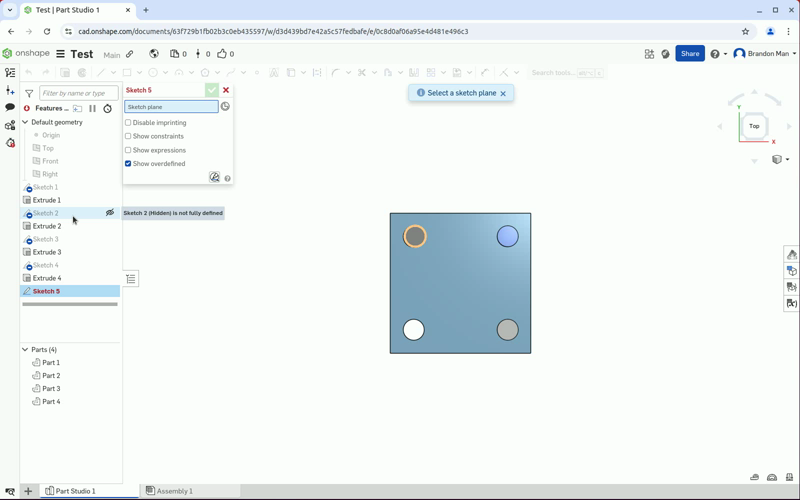
scroll(3)
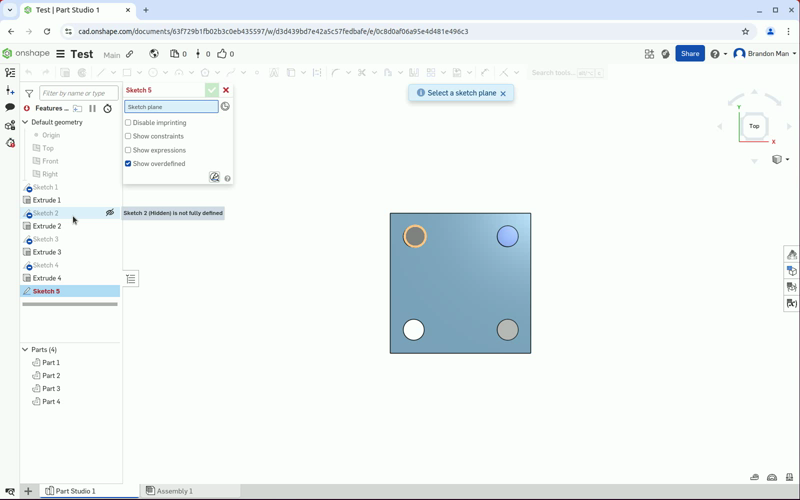
mouse_move(73, 150)
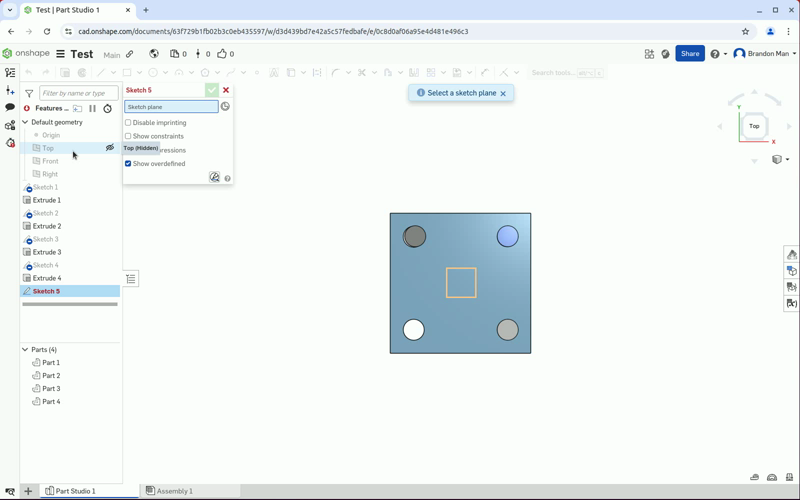
click(73, 150)
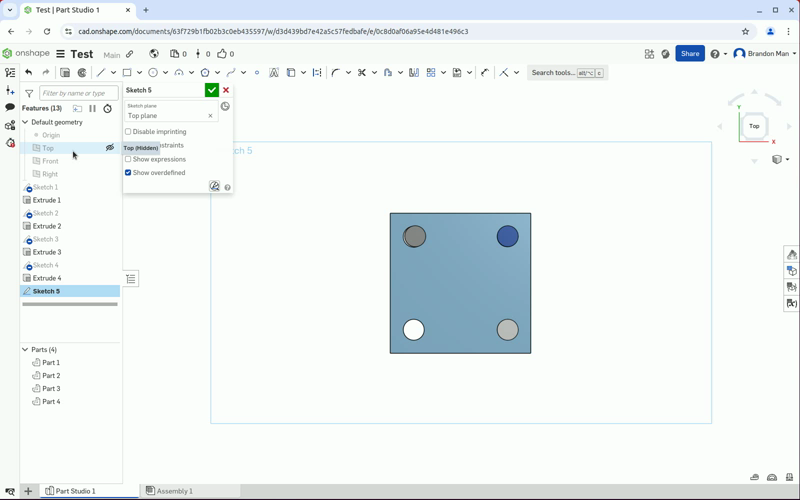
mouse_move(73, 352)
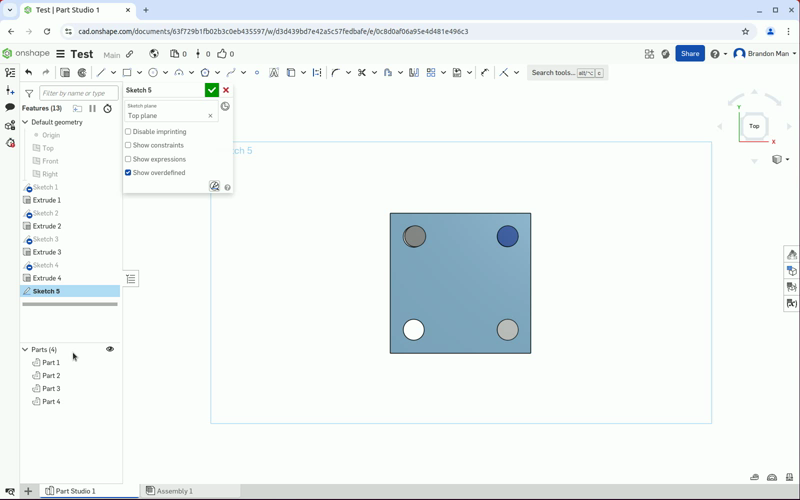
key(y)
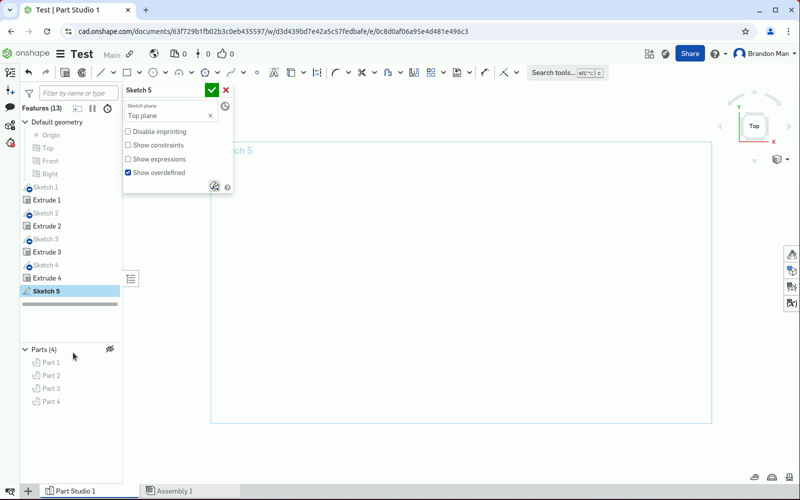
key(c)
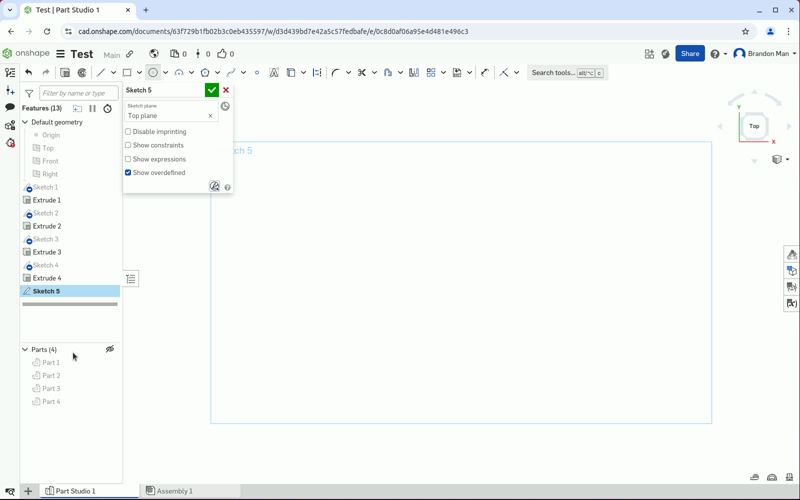
key_down(shift)
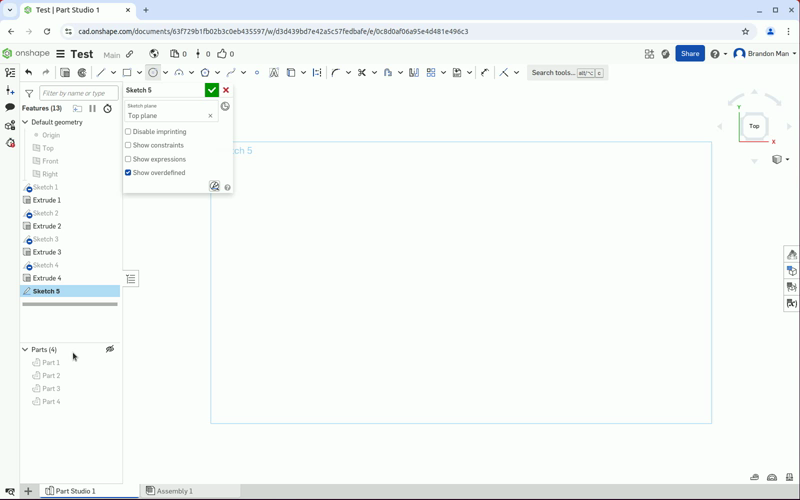
mouse_move(415, 329)
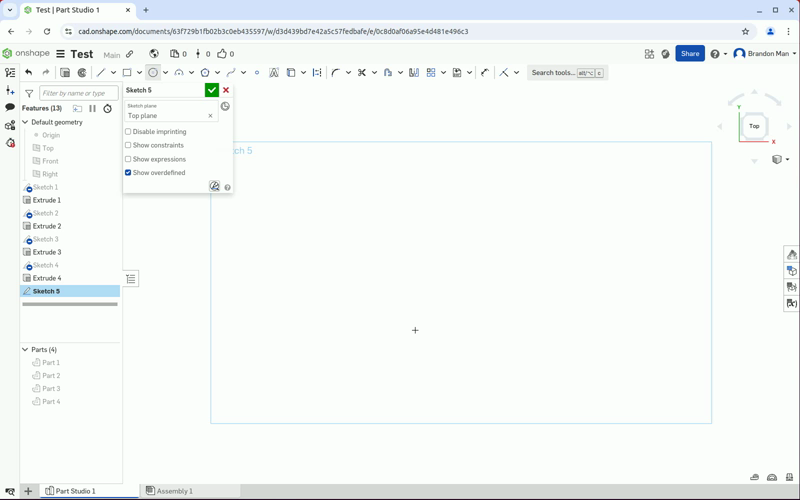
click(415, 329)
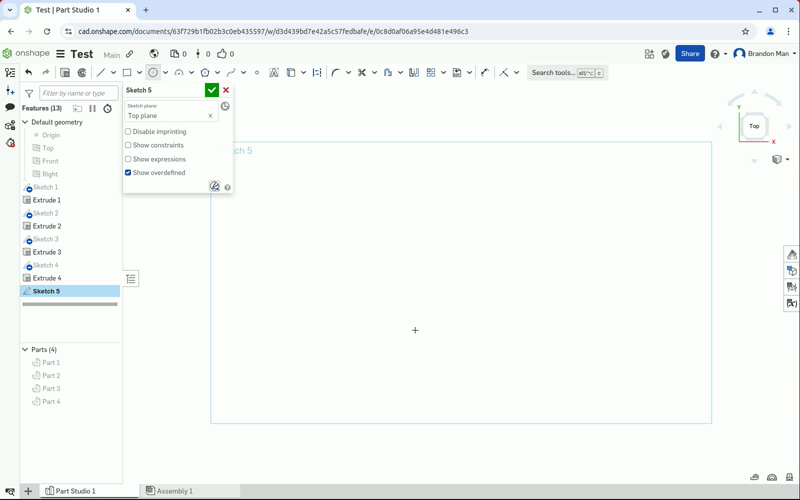
key_up(shift)
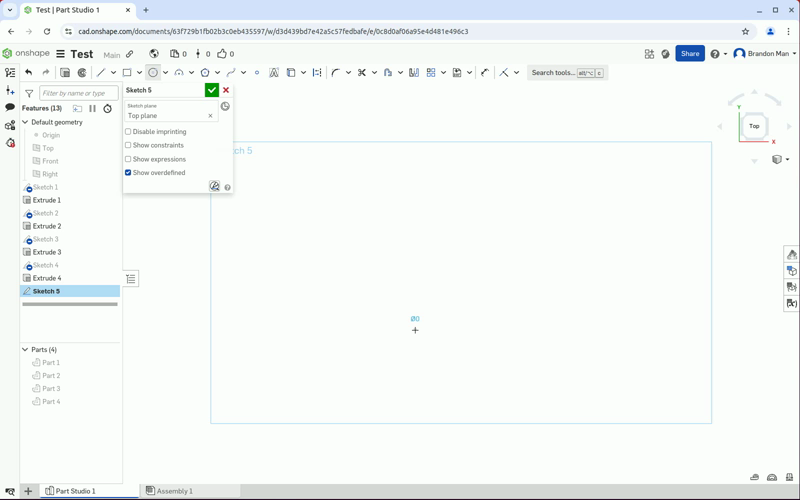
mouse_move(425, 329)
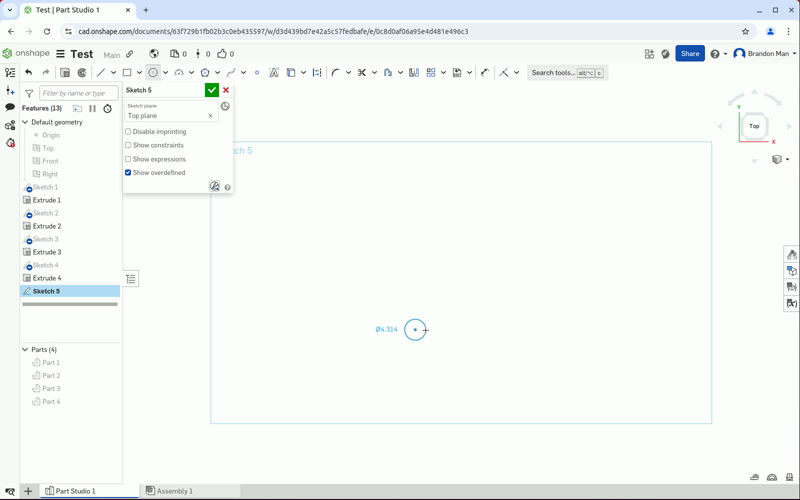
click(425, 329)
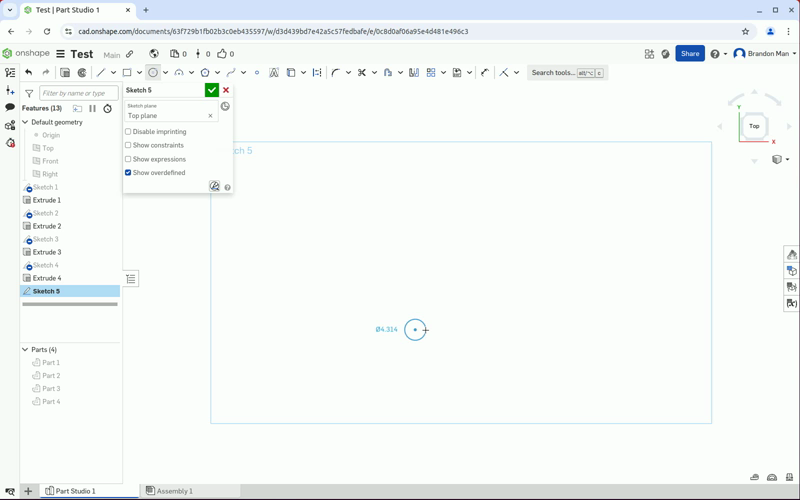
key(esc)
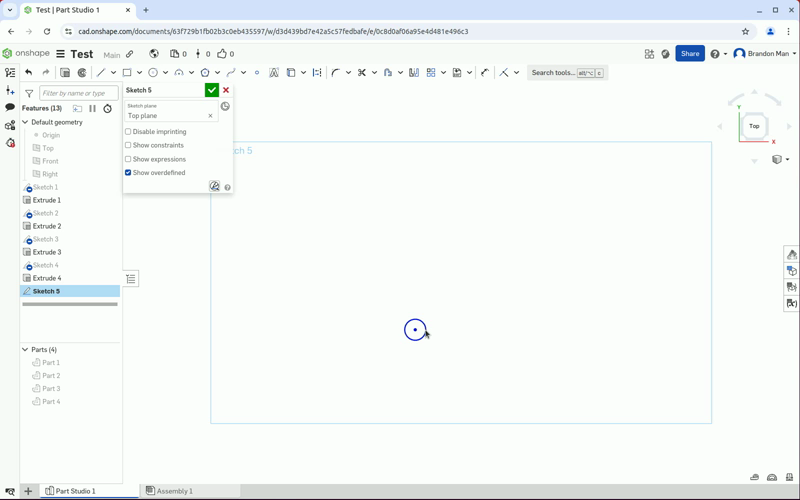
mouse_move(408, 330)
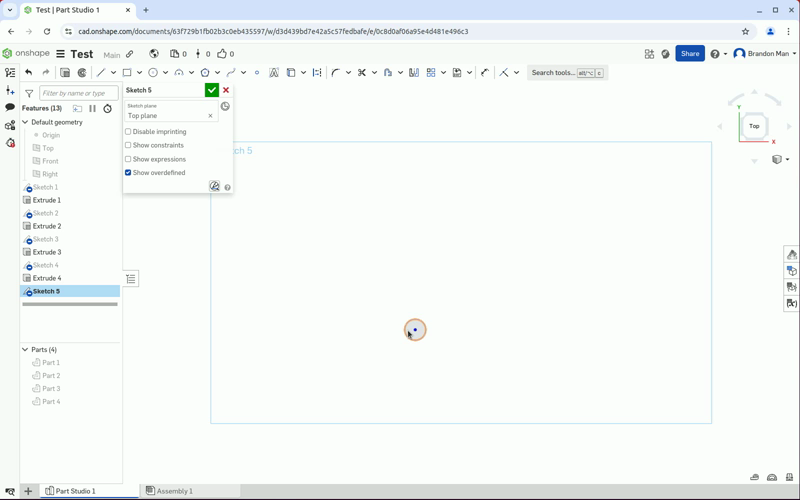
scroll(6)
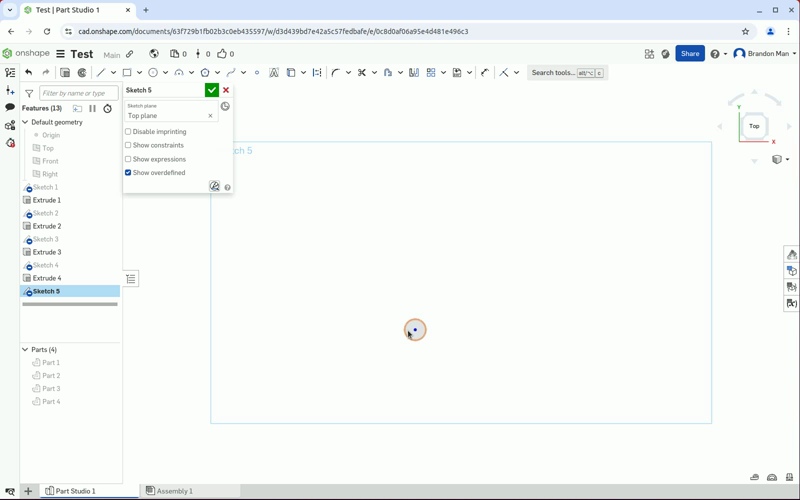
scroll(6)
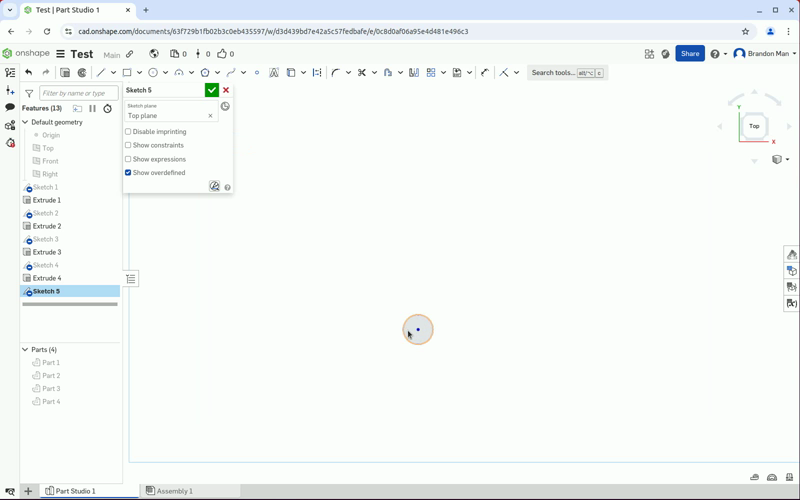
scroll(6)
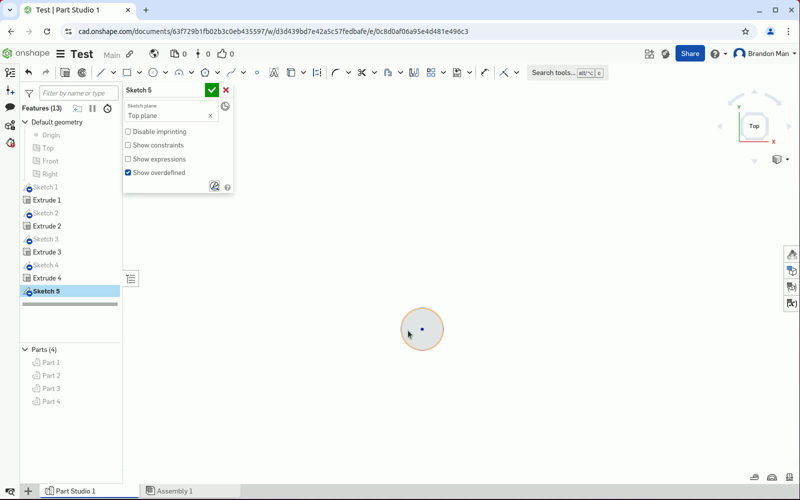
scroll(6)
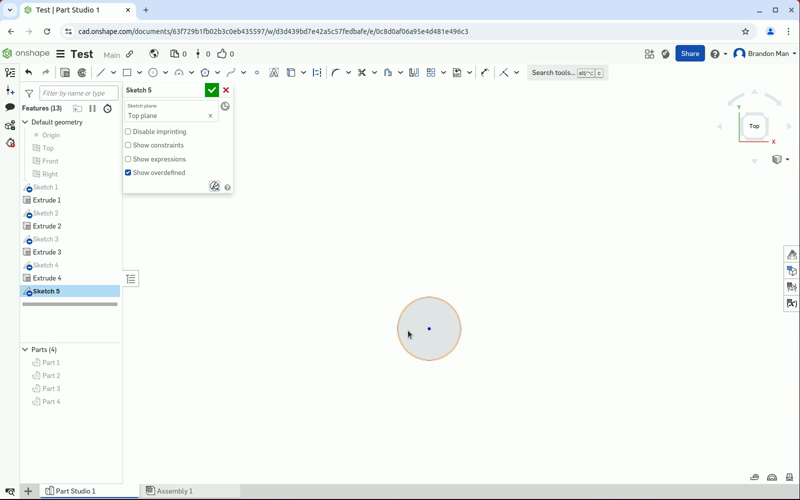
scroll(6)
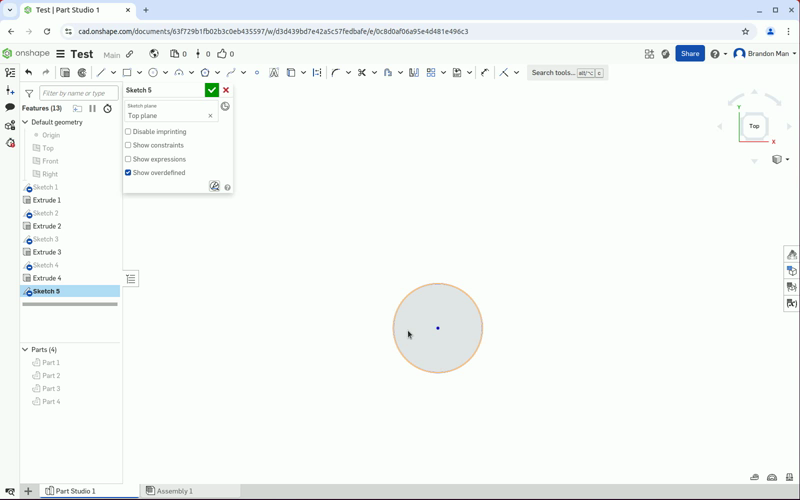
scroll(6)
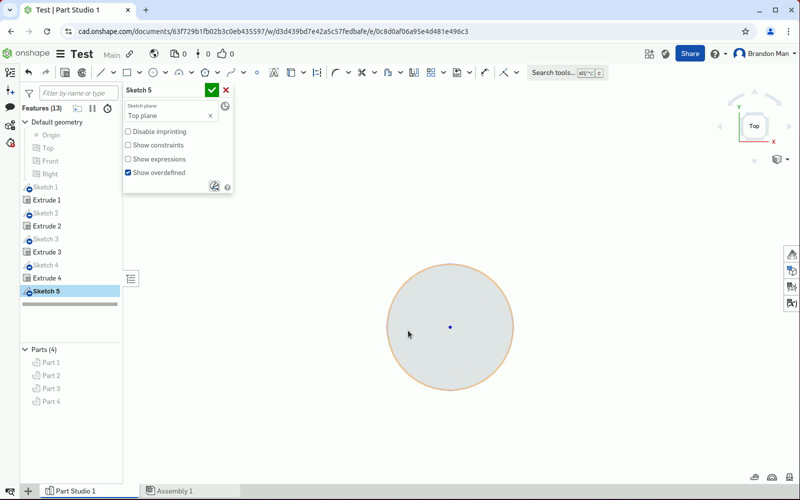
scroll(6)
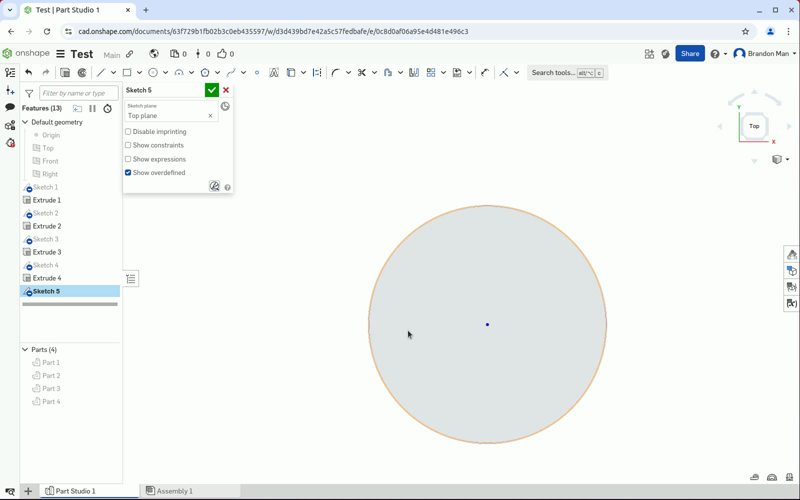
click(408, 330)
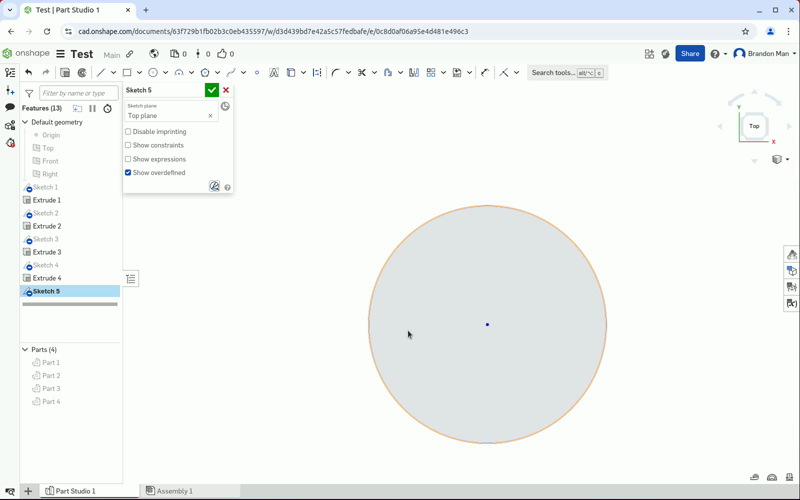
scroll(-6)
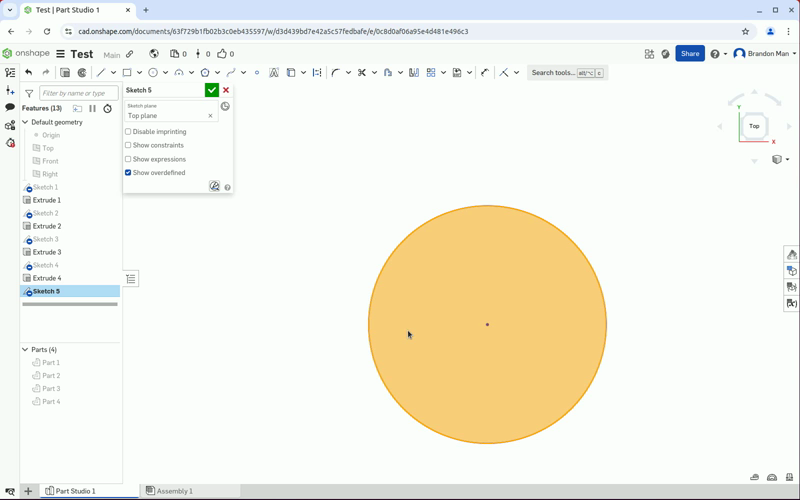
scroll(-6)
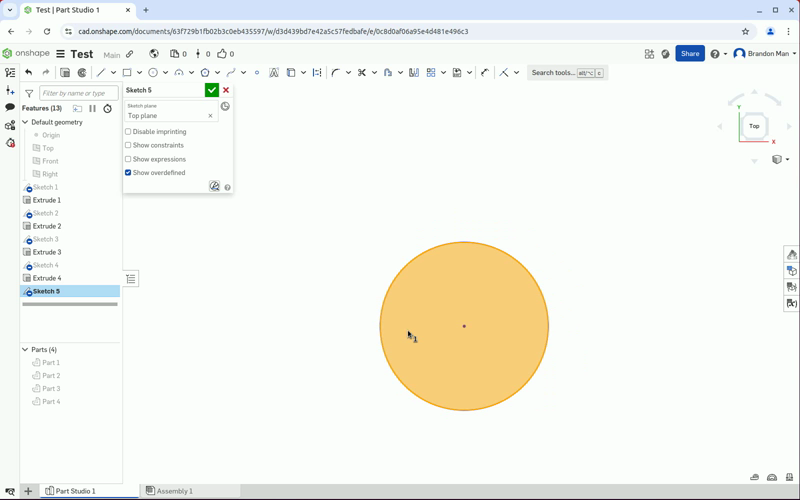
scroll(-6)
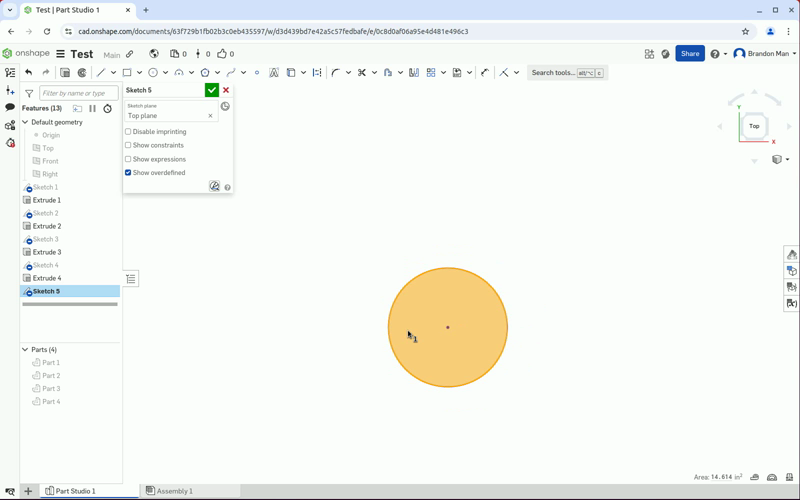
scroll(-6)
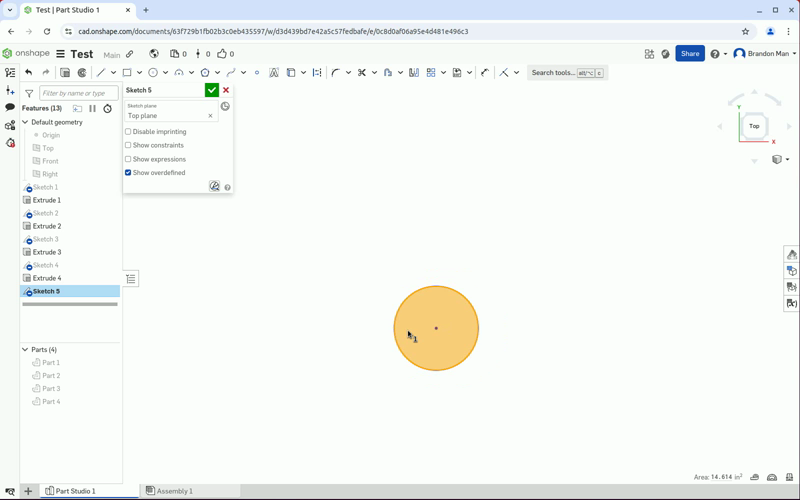
scroll(-6)
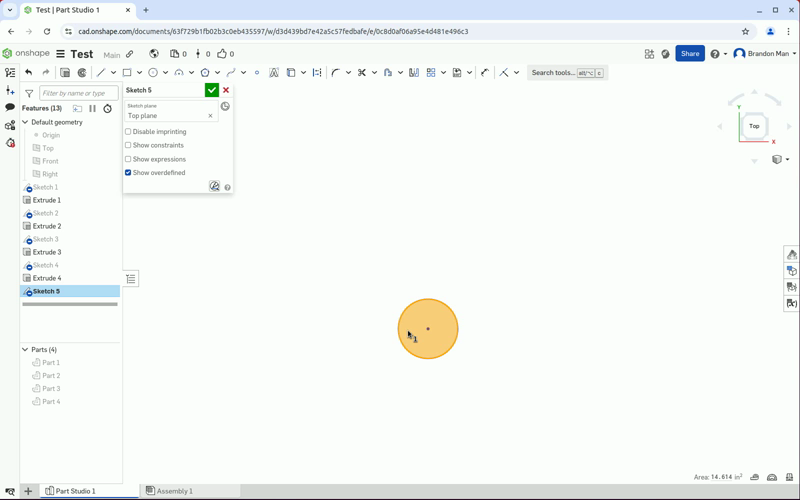
scroll(-6)
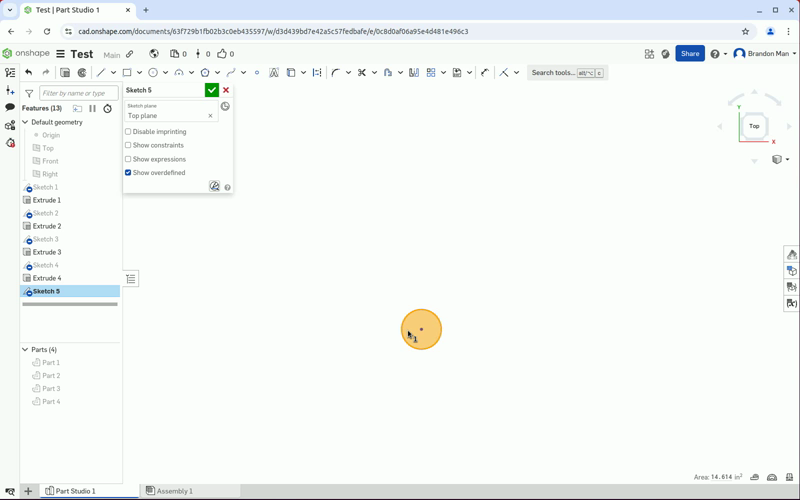
scroll(-6)
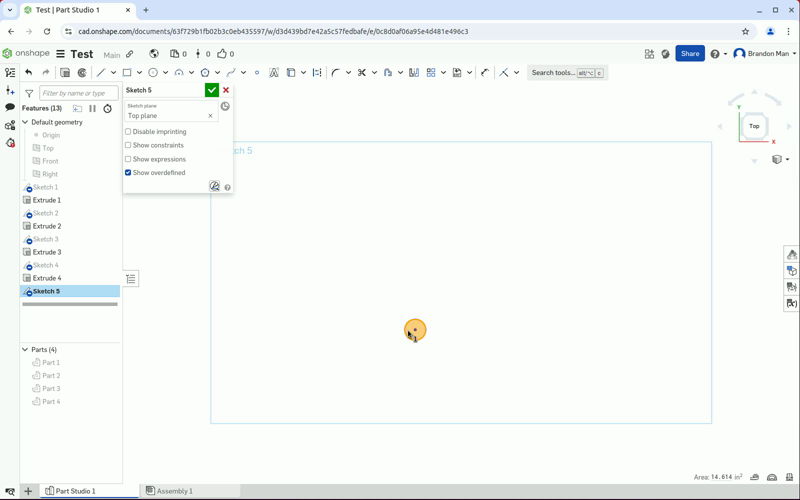
mouse_move(73, 352)
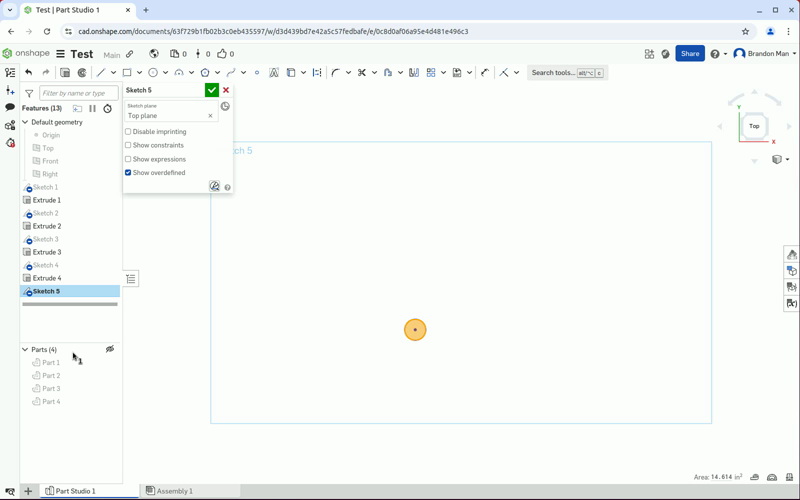
key(shift+y)
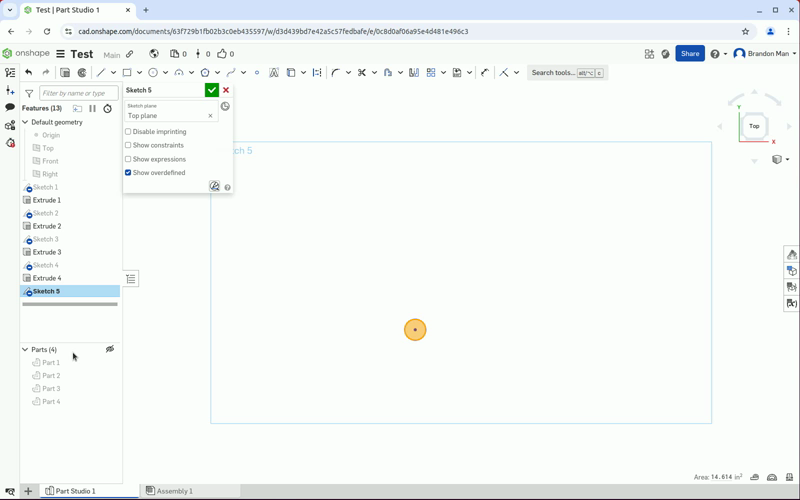
key(shift+e)
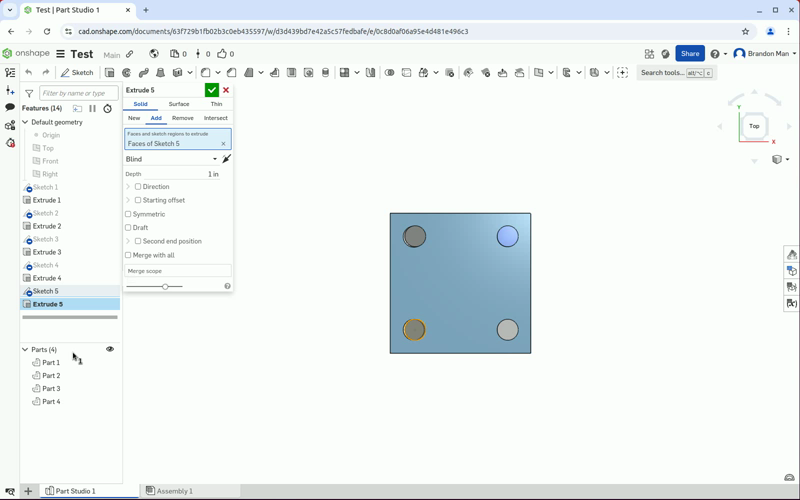
mouse_move(143, 106)
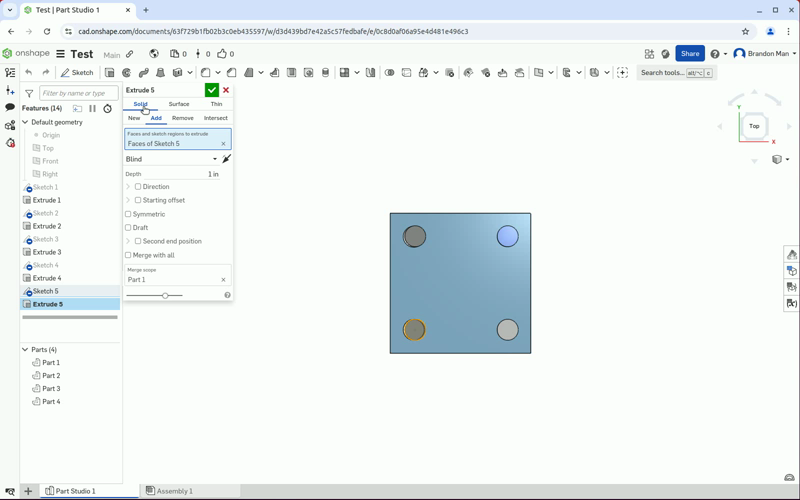
click(143, 106)
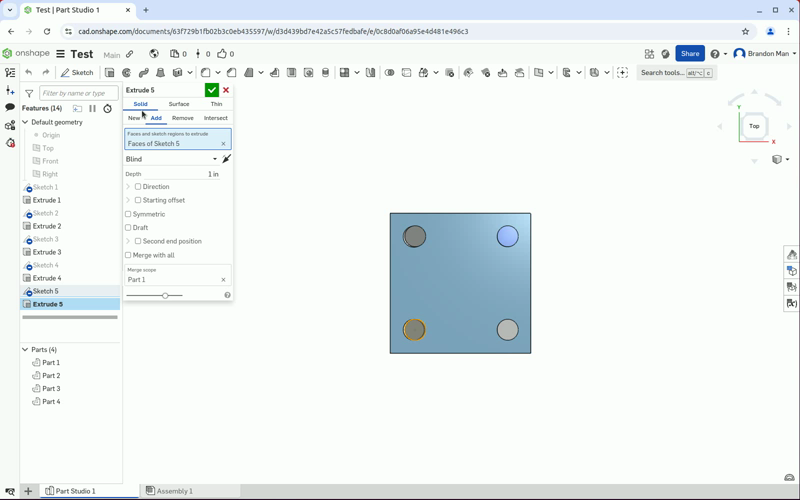
mouse_move(137, 120)
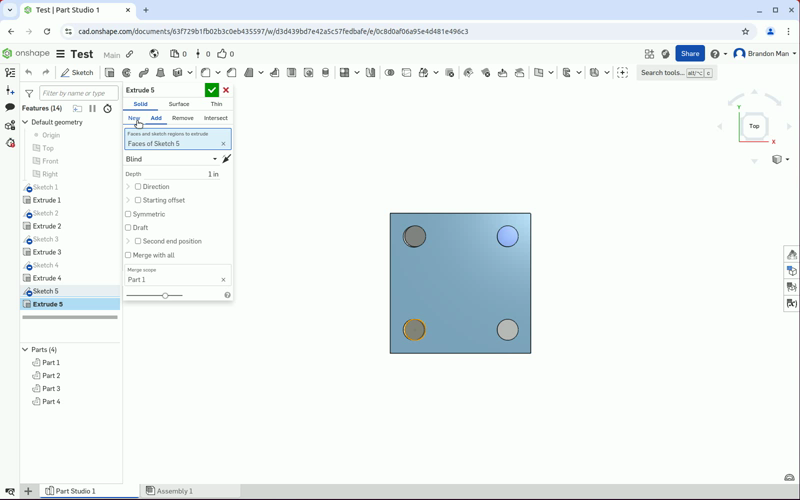
click(137, 120)
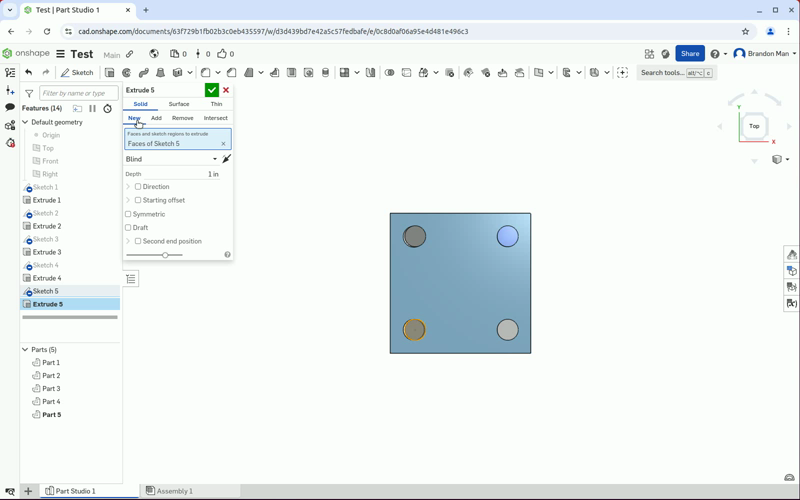
key(tab, 4)
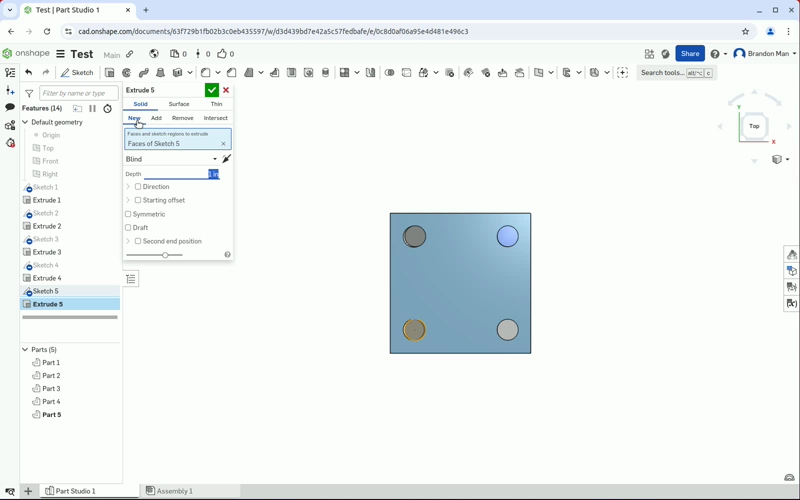
text(23.108)
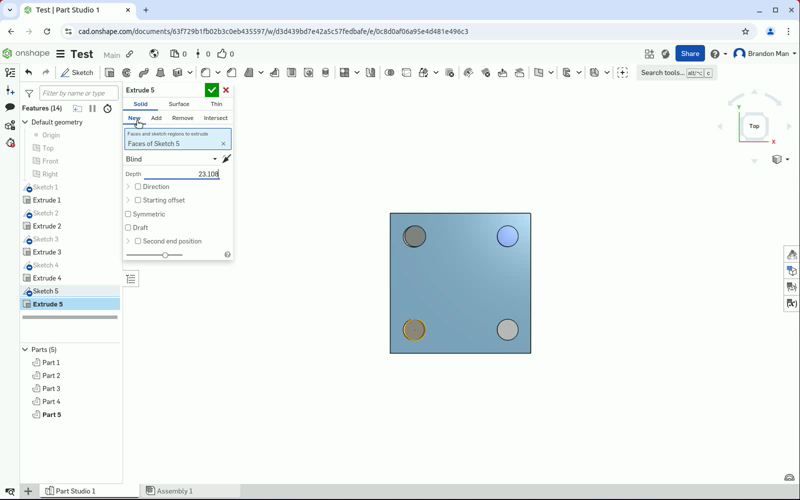
key(enter)
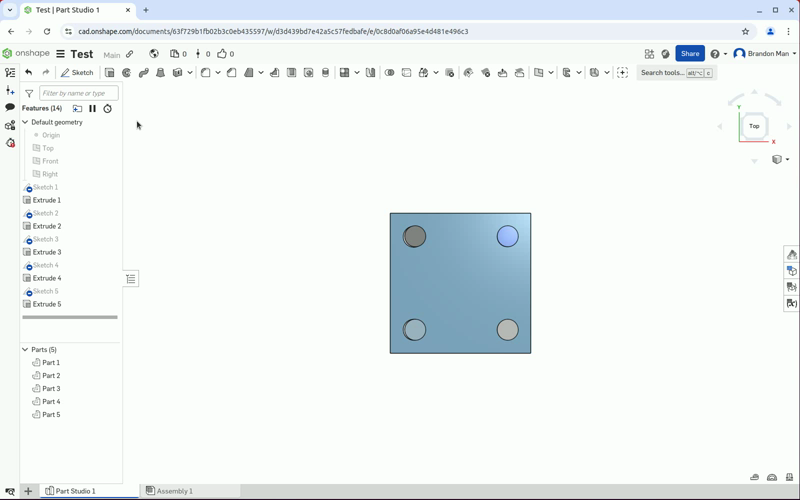
key(shift+h)
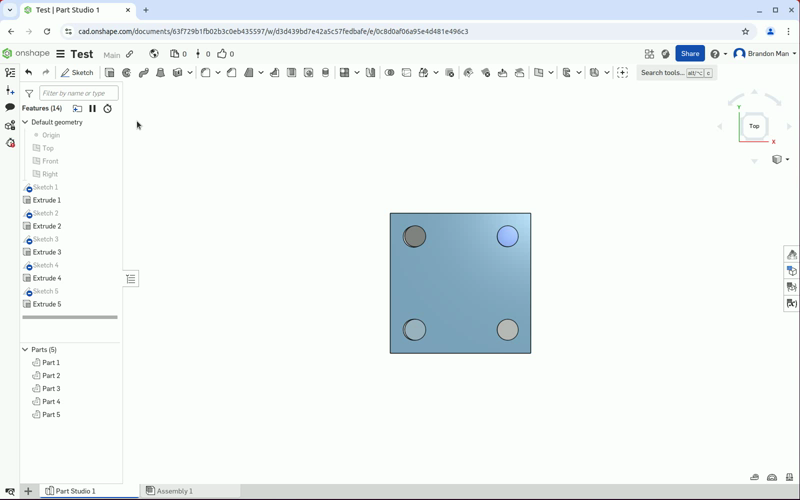
key(shift+h)
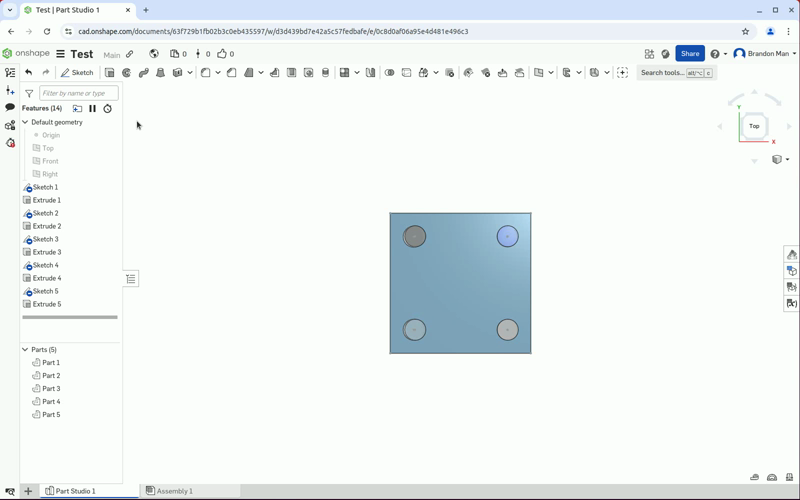
key(shift+7)
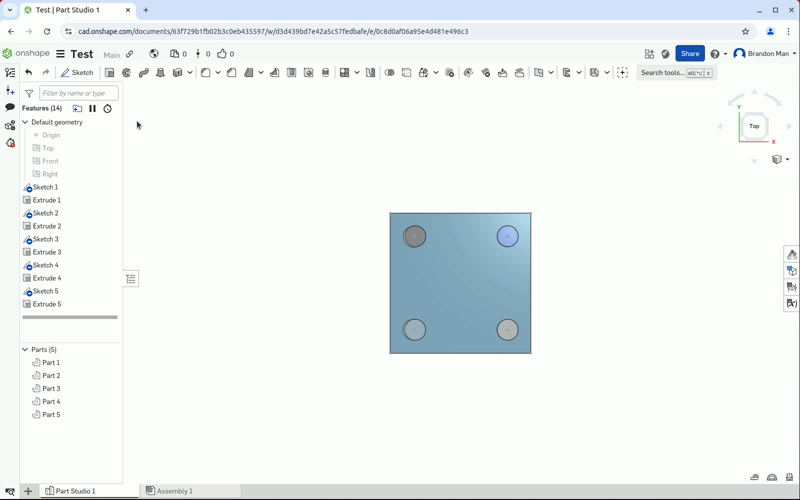
key(up, 3)
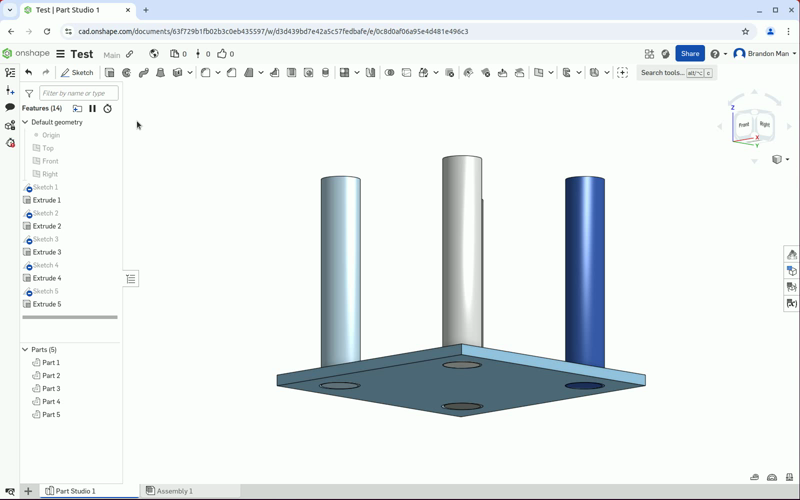
key(left, 3)
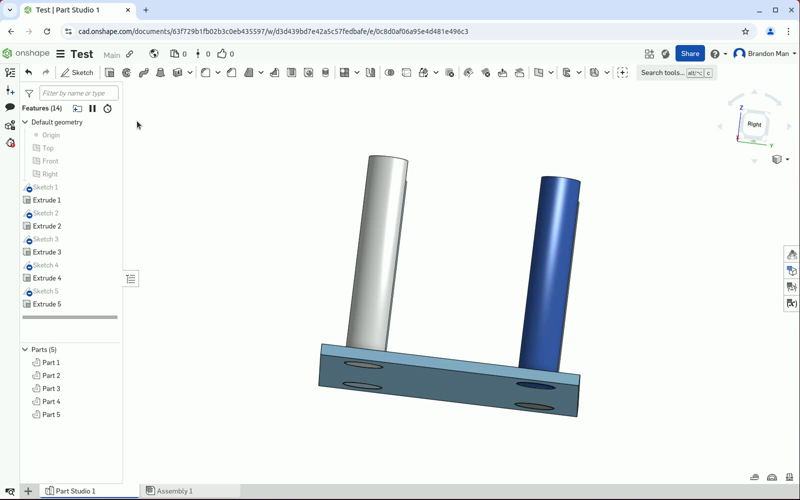
key(right, 3)
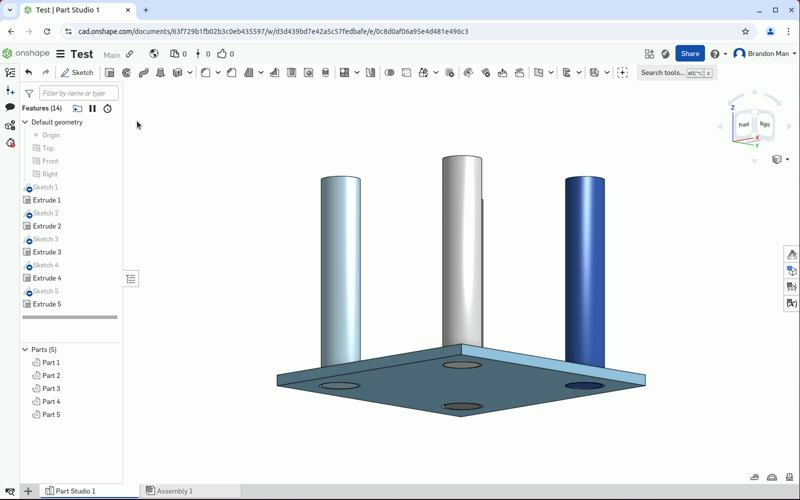
key(down, 3)
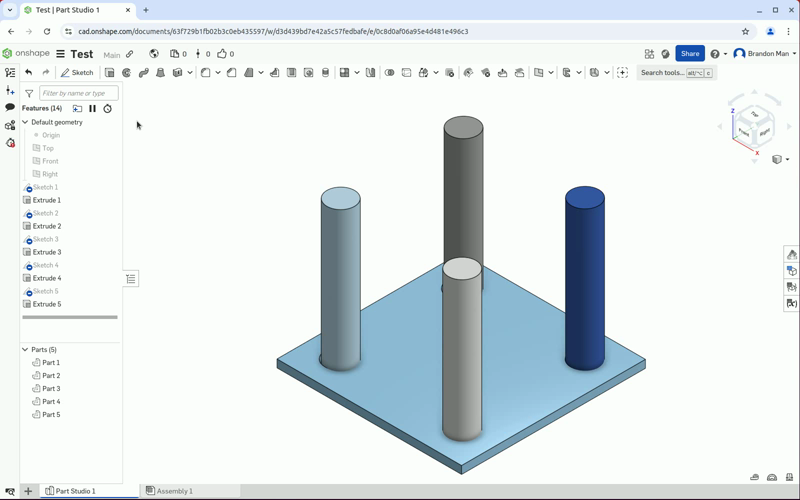
mouse_move(73, 189)
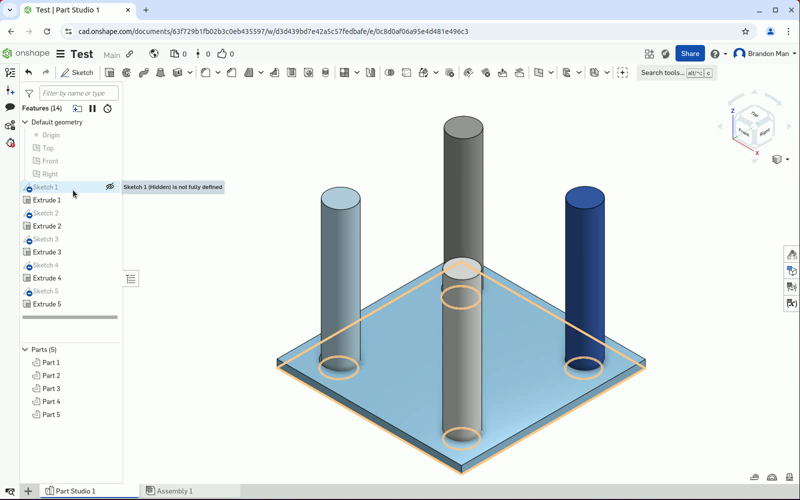
click(73, 189)